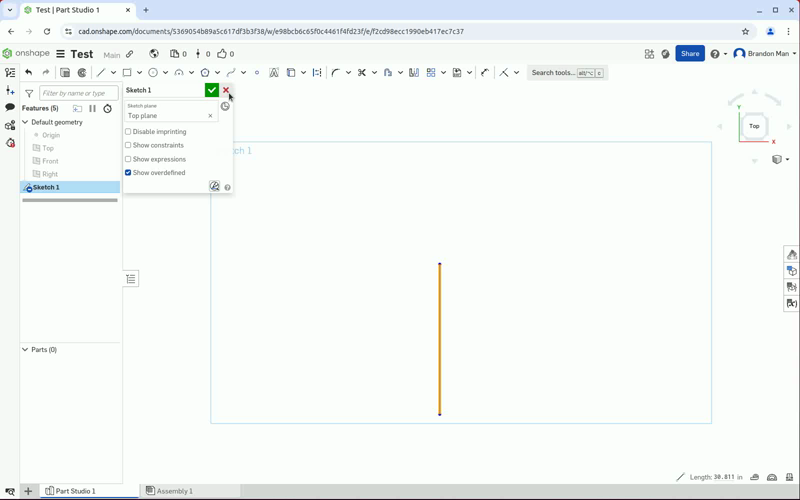
key(shift+h)
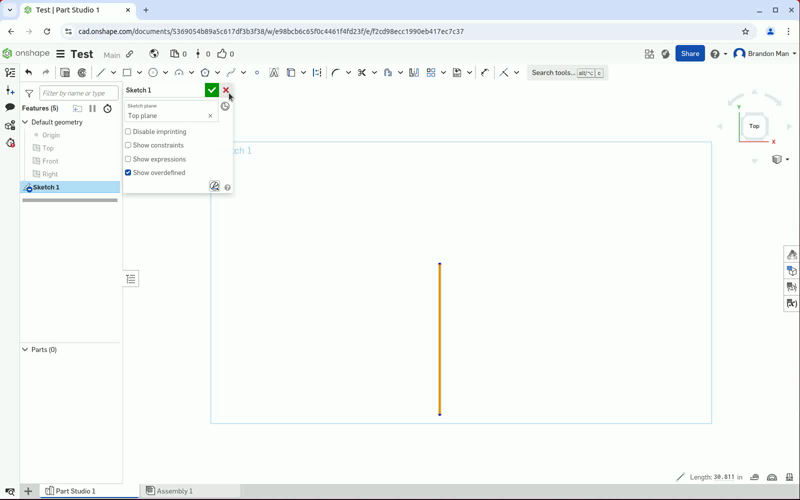
key(shift+s)
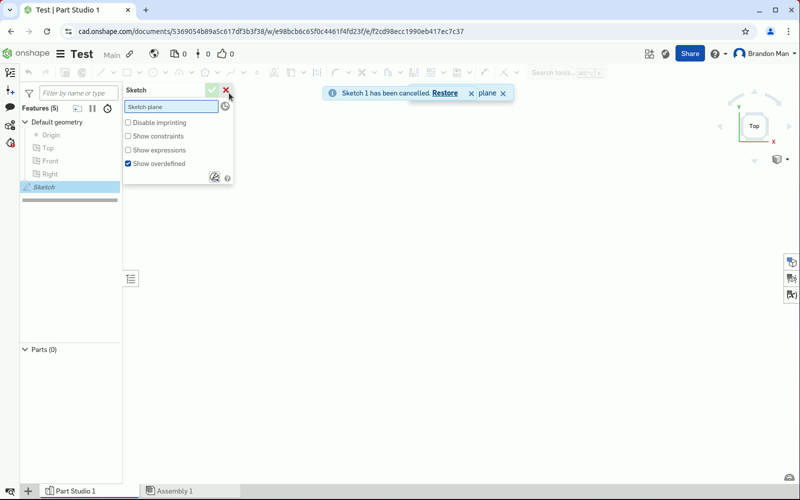
mouse_move(73, 150)
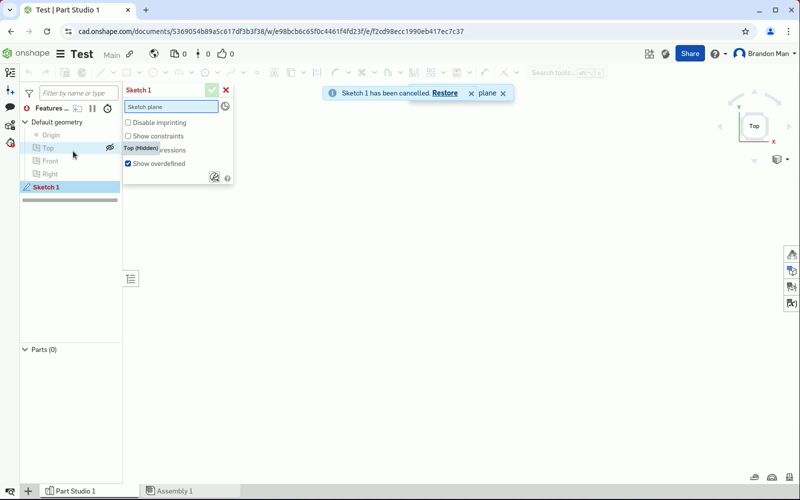
click(73, 150)
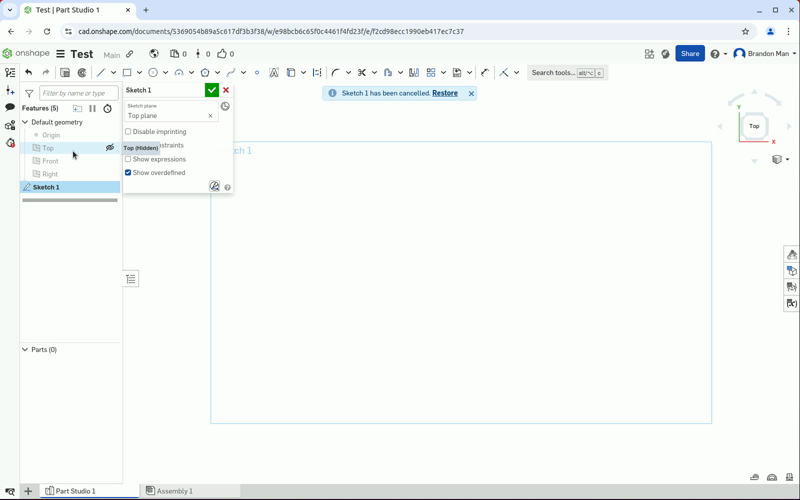
mouse_move(73, 352)
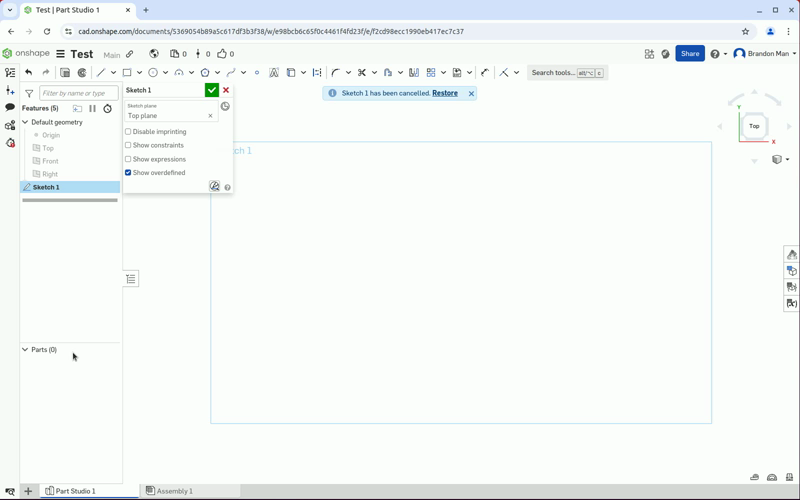
key(y)
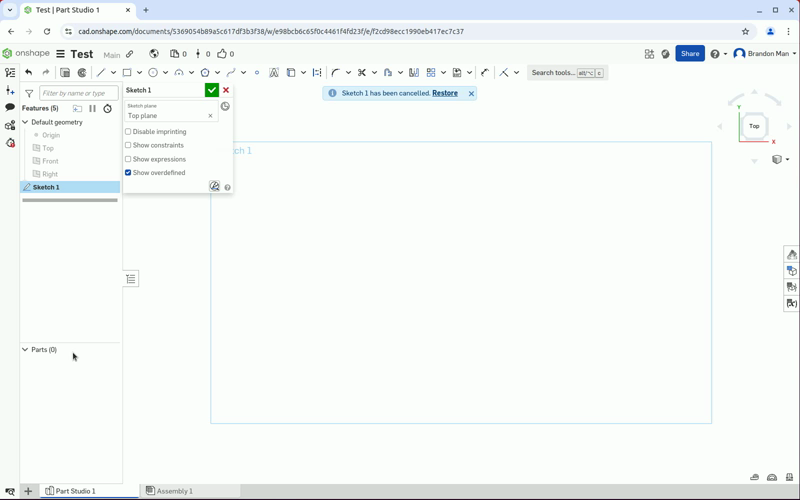
key(l)
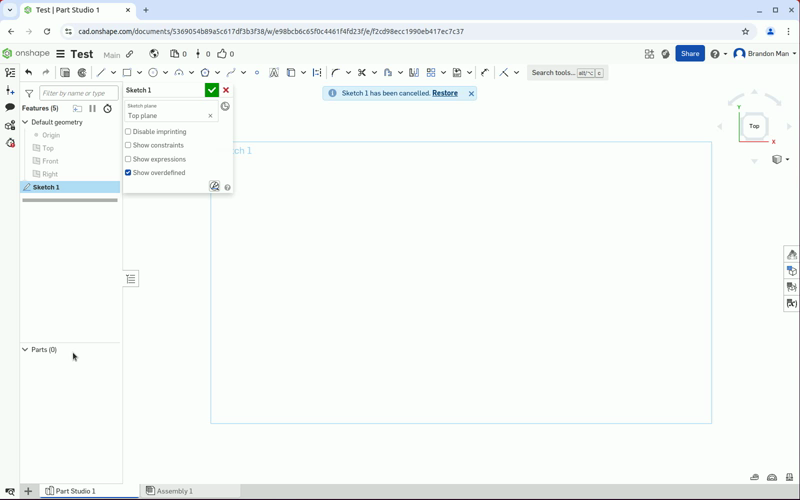
key_down(shift)
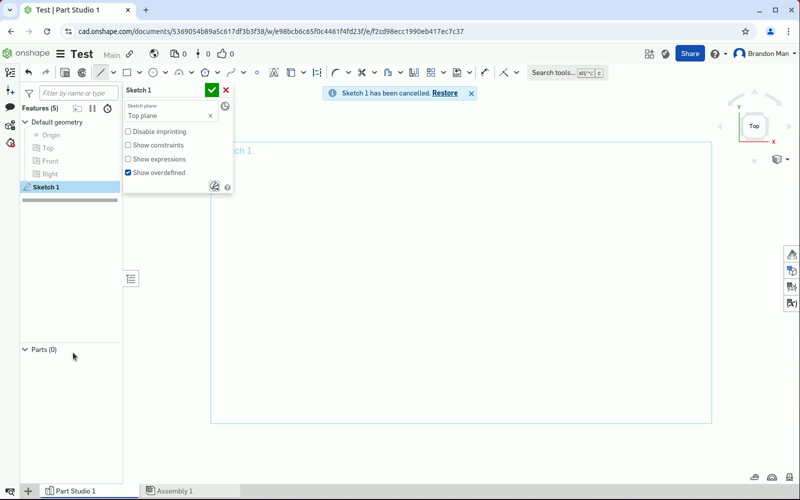
mouse_move(419, 345)
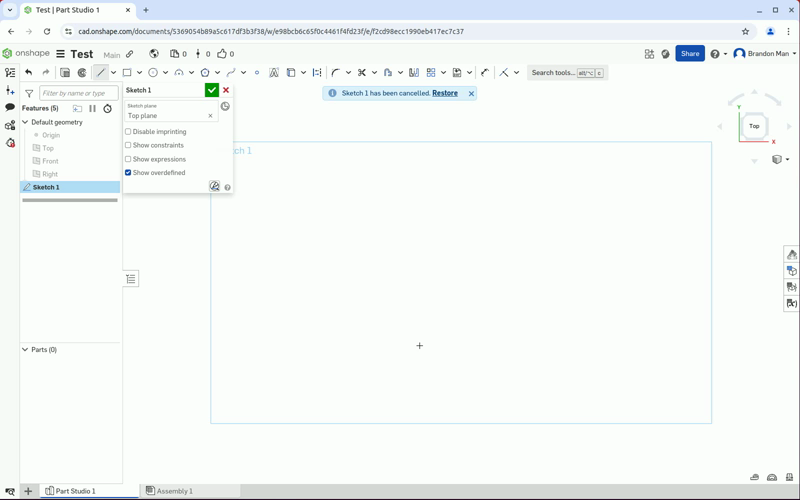
click(419, 345)
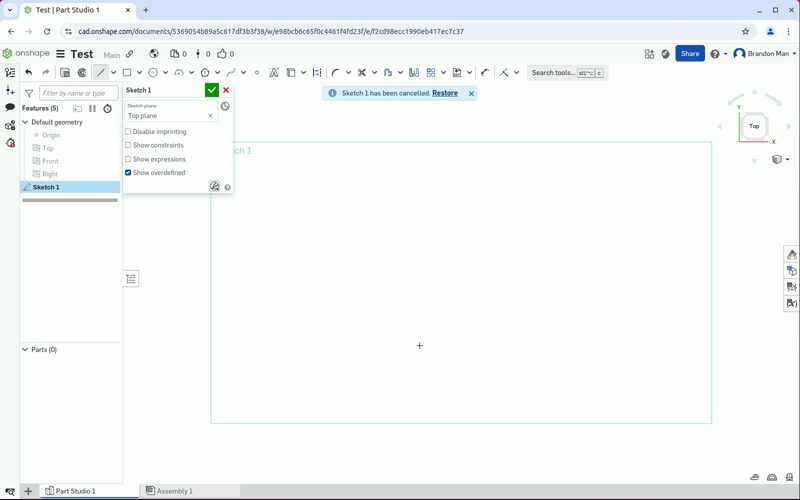
key_up(shift)
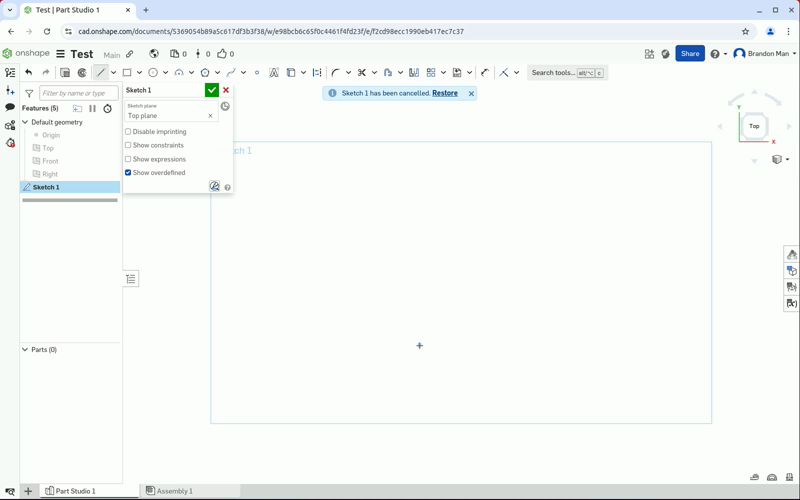
key_down(shift)
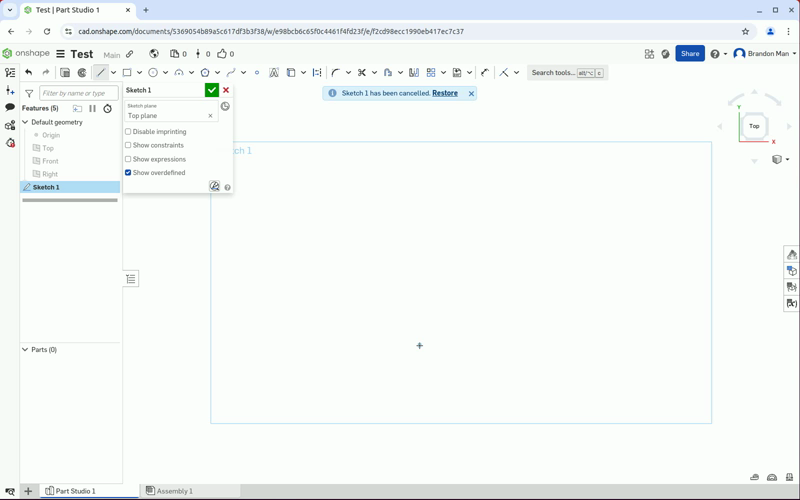
mouse_move(482, 345)
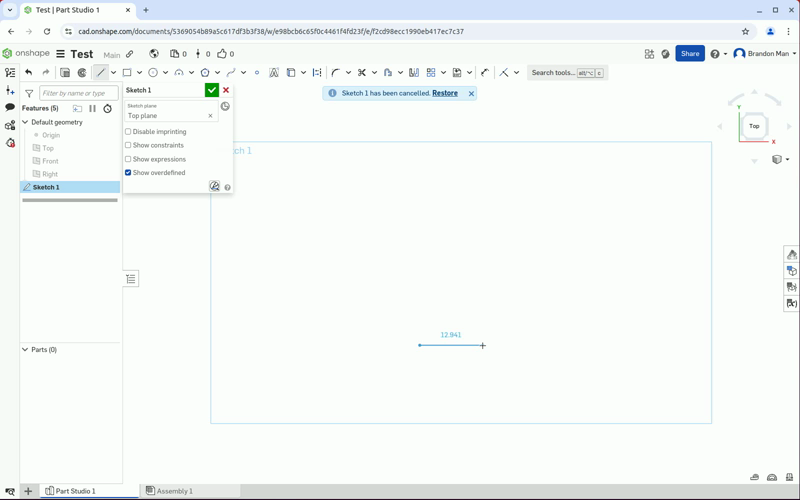
click(482, 345)
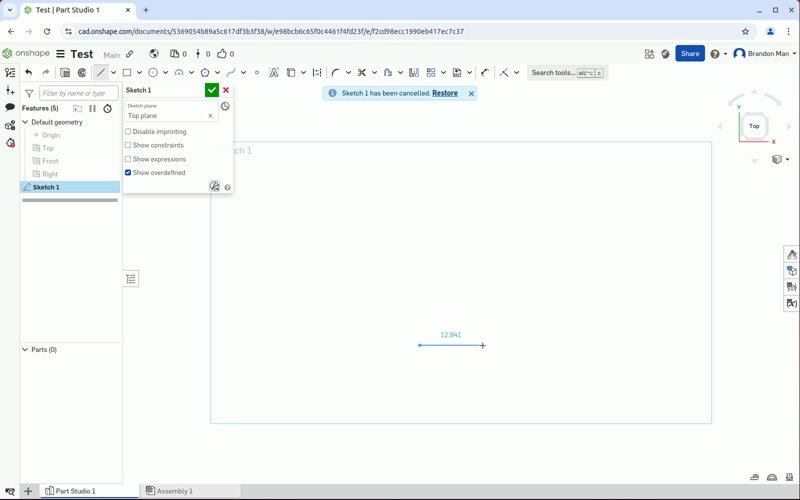
key_up(shift)
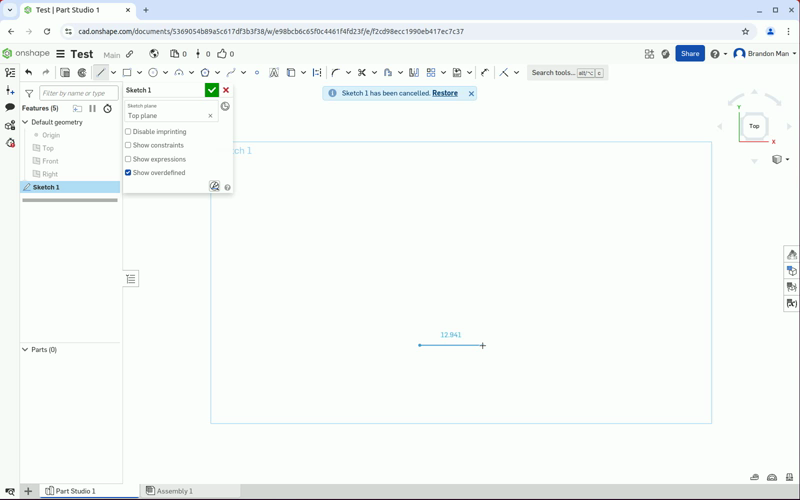
key_down(shift)
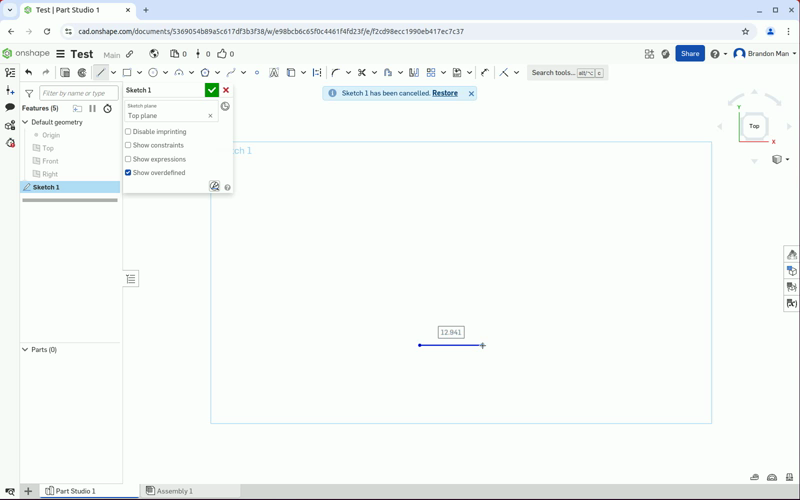
mouse_move(483, 232)
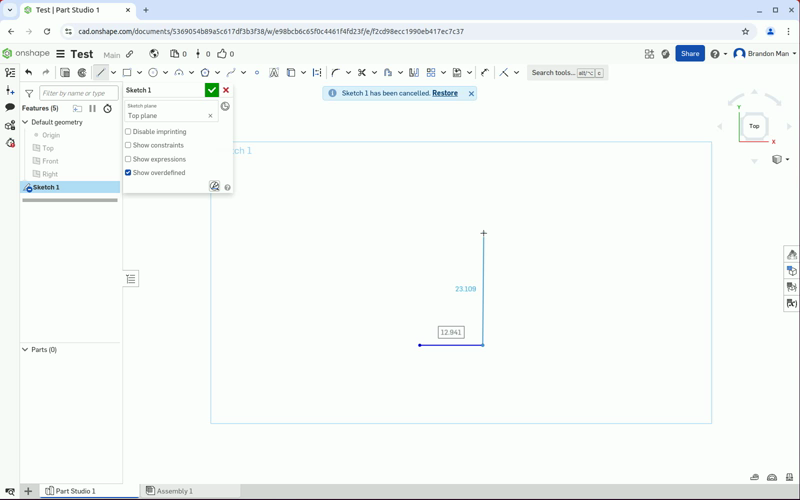
click(483, 232)
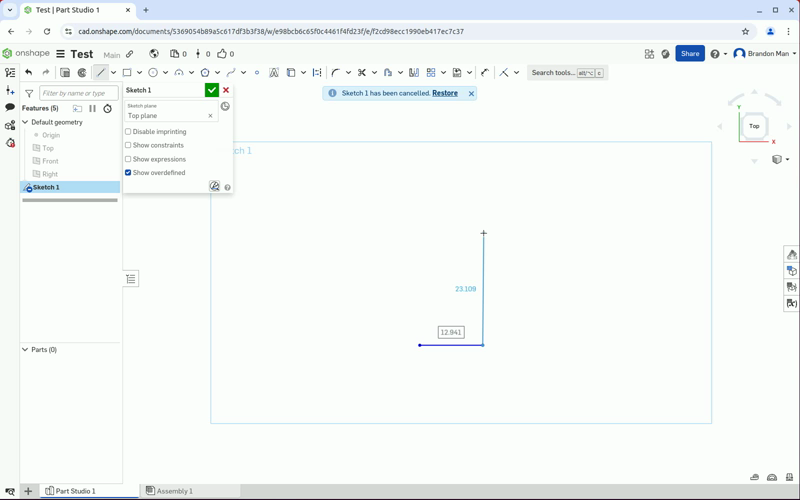
key_up(shift)
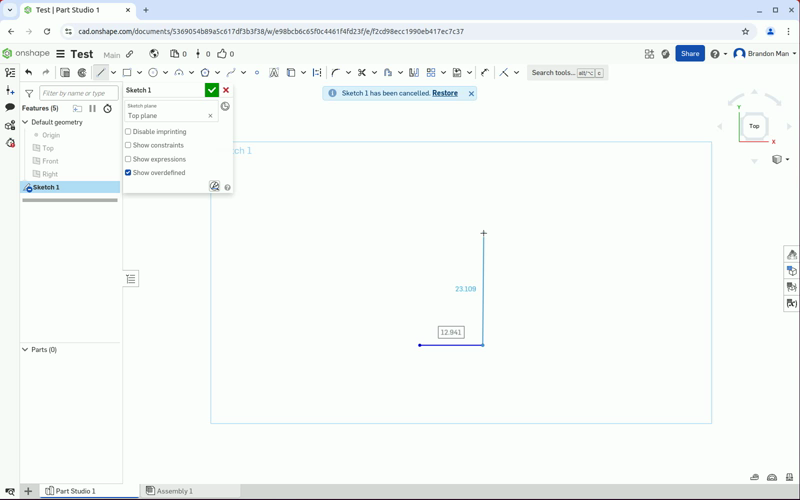
key_down(shift)
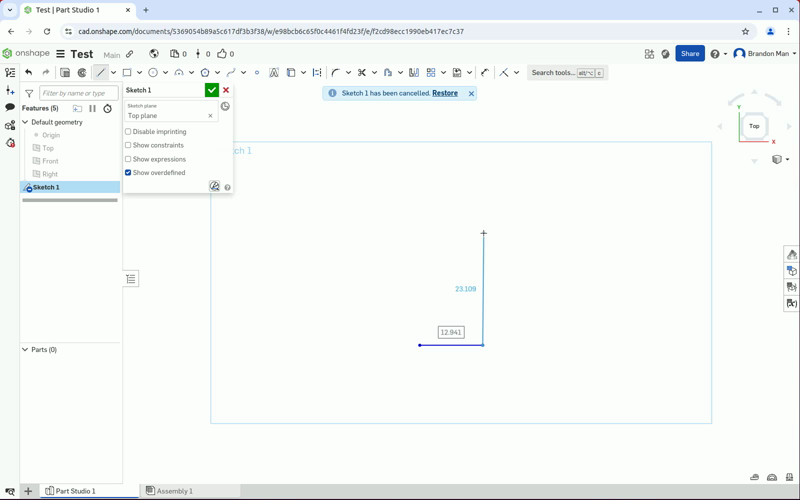
mouse_move(419, 232)
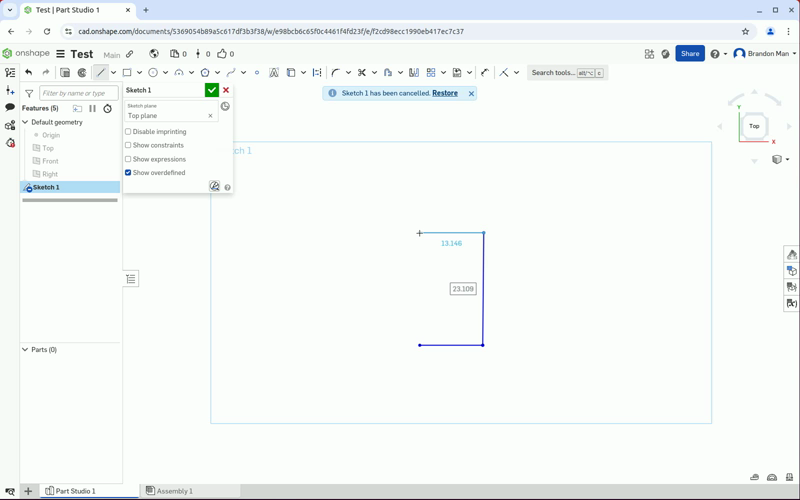
click(419, 232)
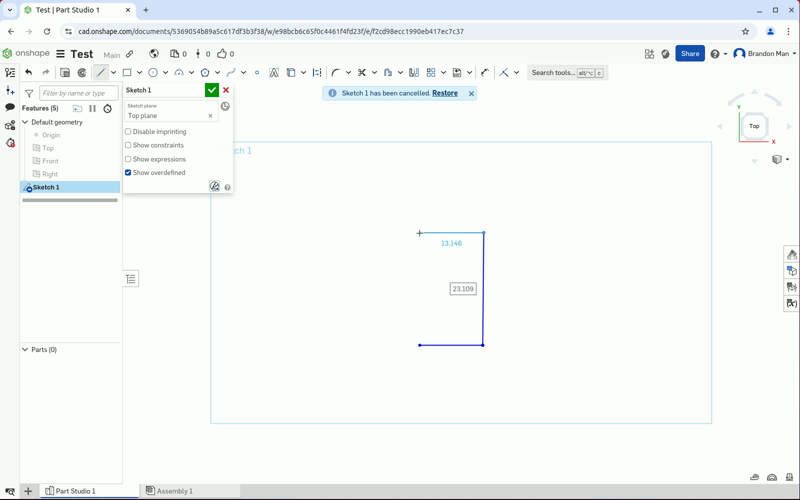
key_up(shift)
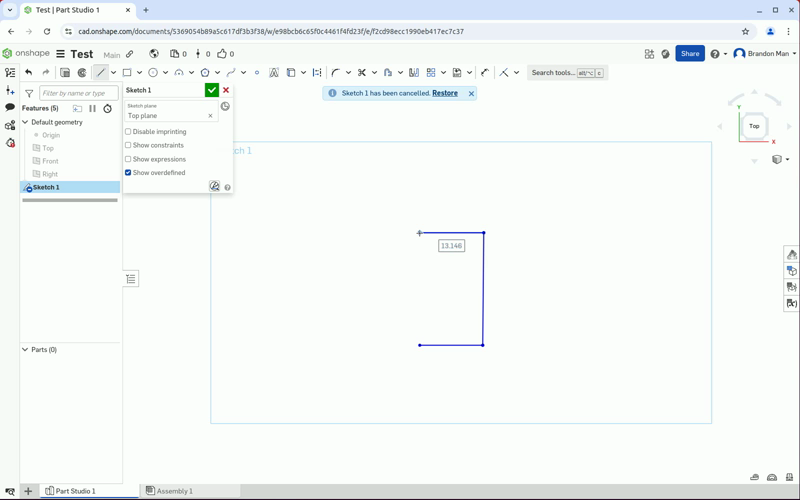
key_down(shift)
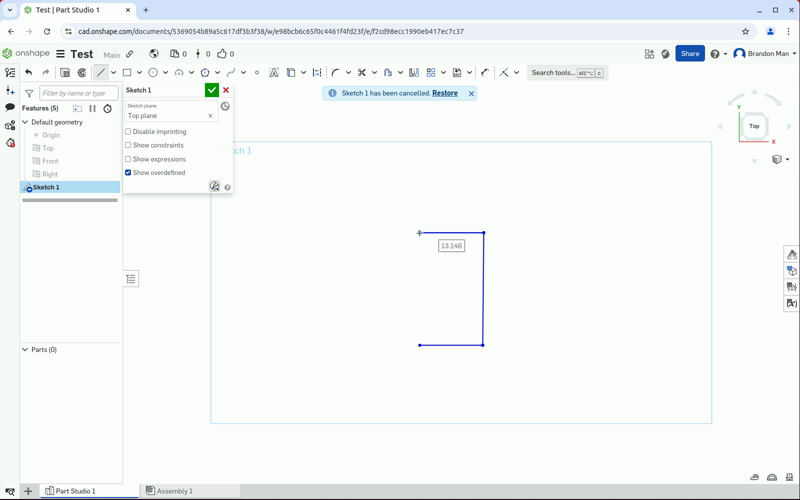
mouse_move(419, 345)
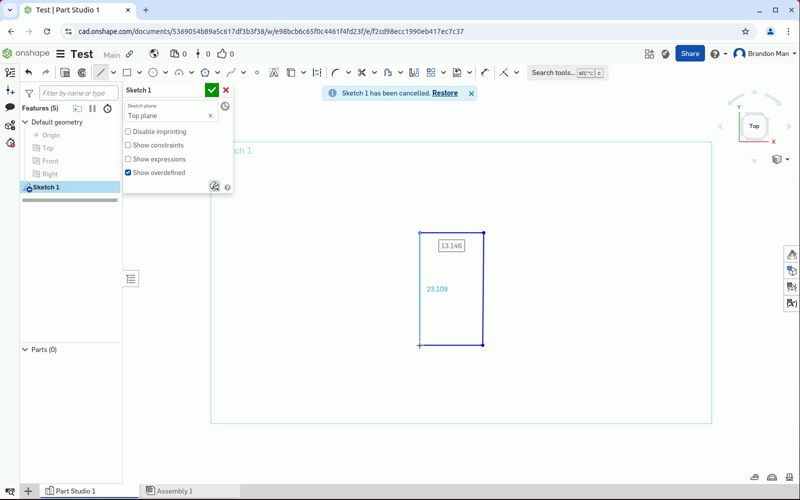
key_up(shift)
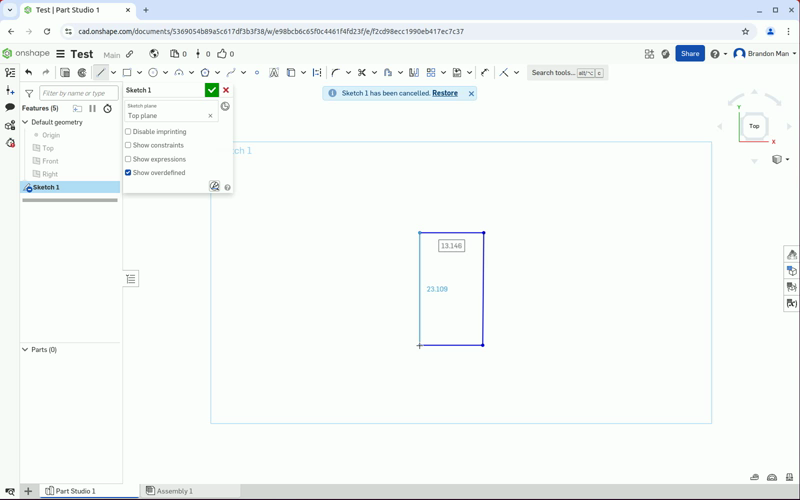
click(419, 345)
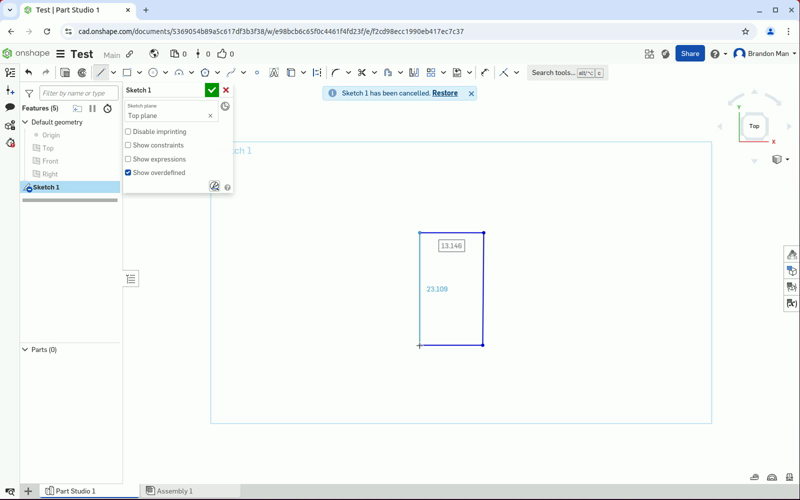
key(esc)
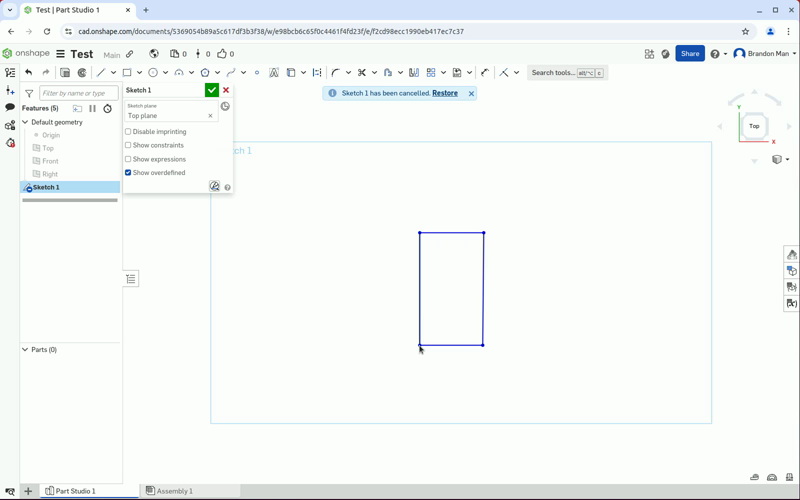
key(l)
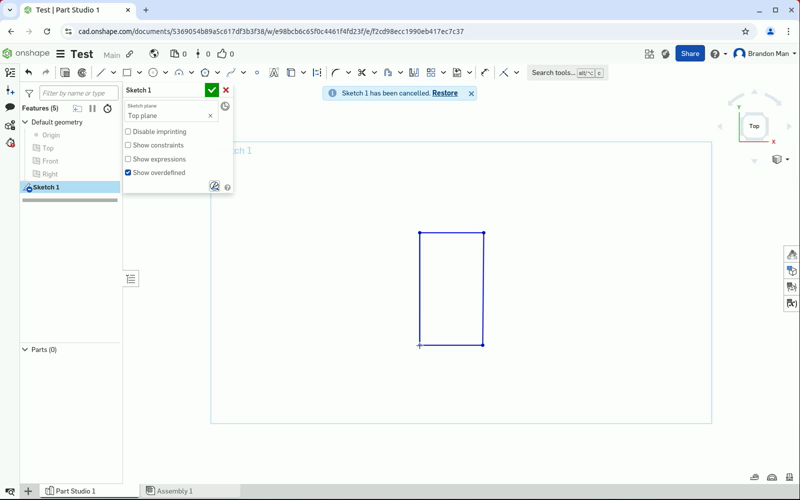
key_down(shift)
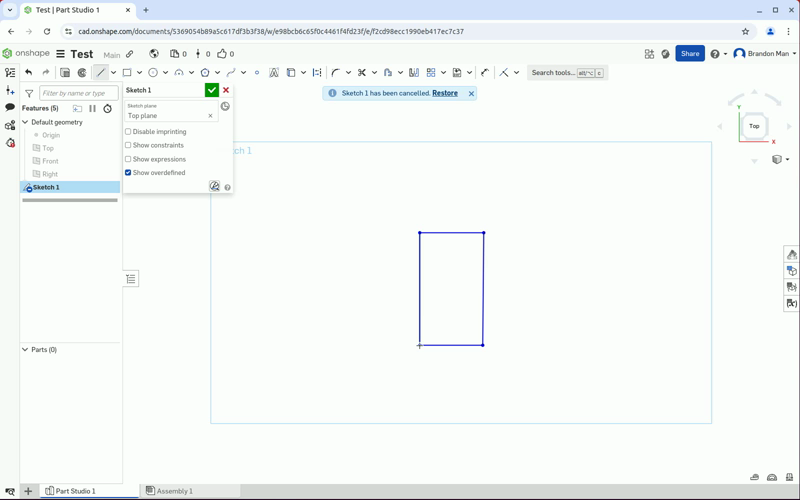
mouse_move(423, 341)
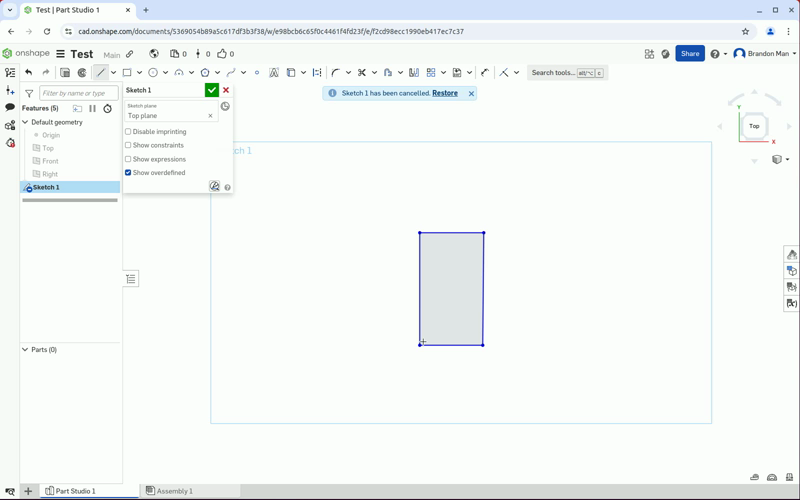
click(423, 341)
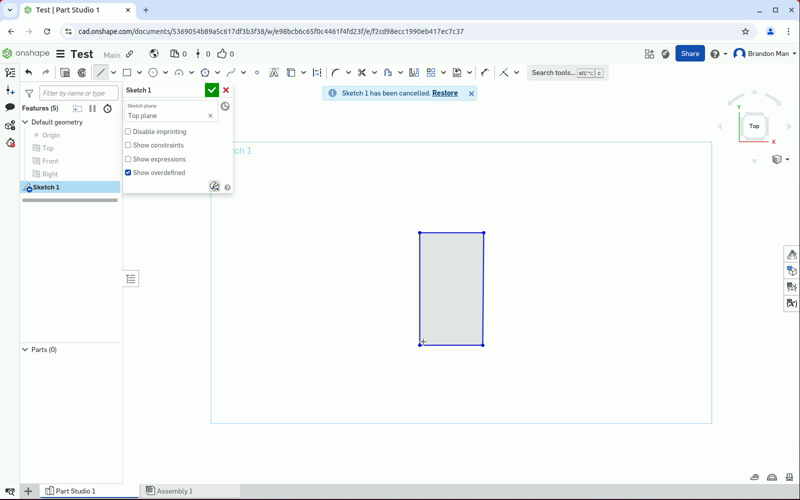
key_up(shift)
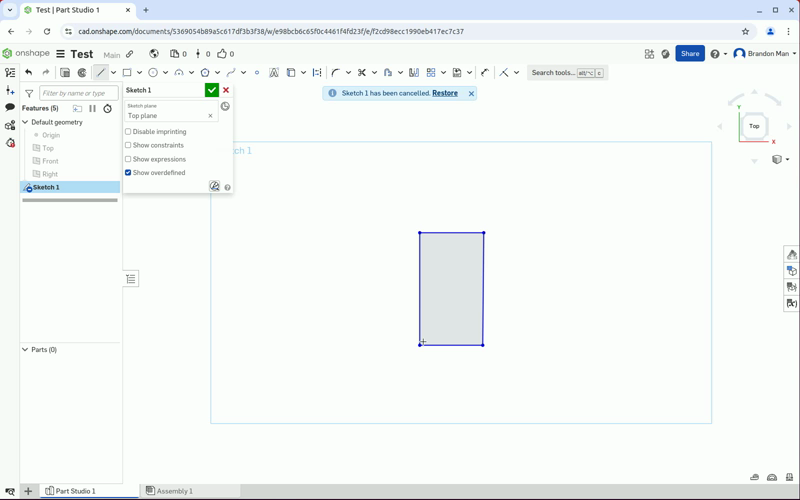
key_down(shift)
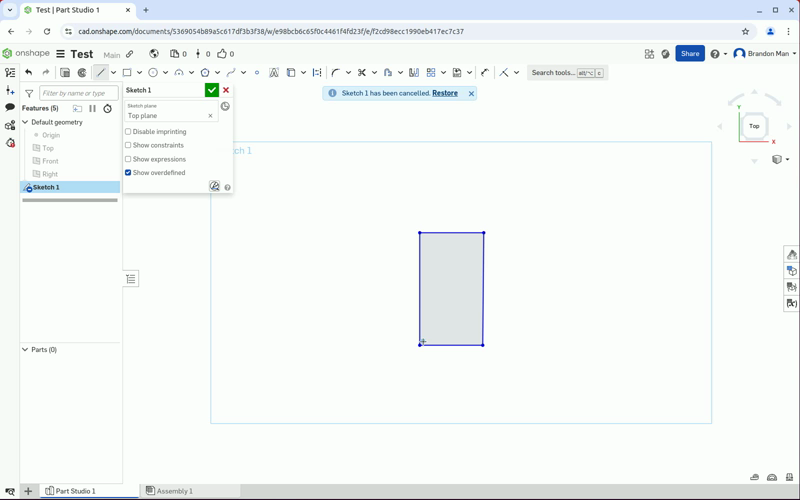
mouse_move(453, 341)
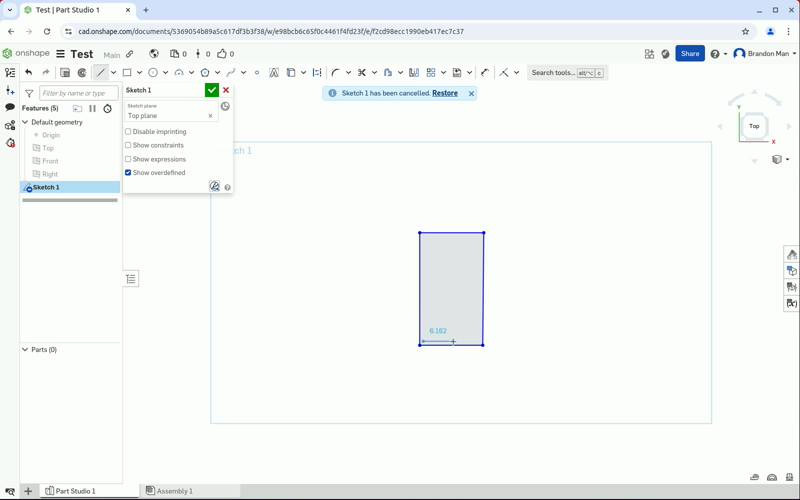
mouse_move(479, 341)
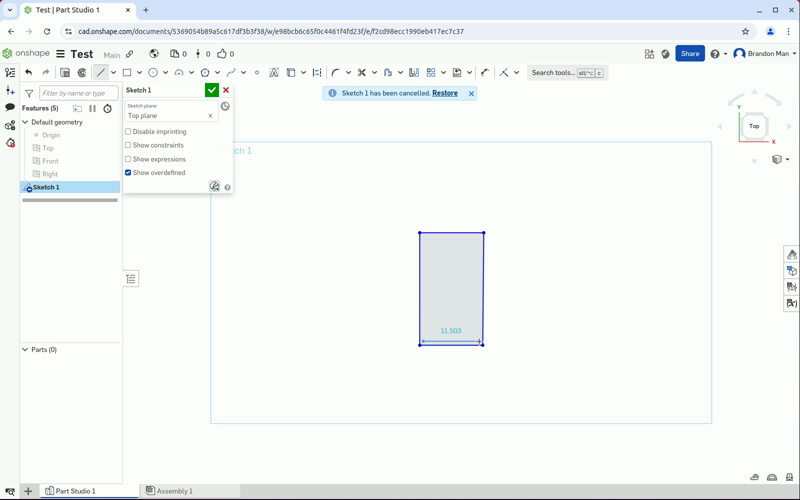
click(479, 341)
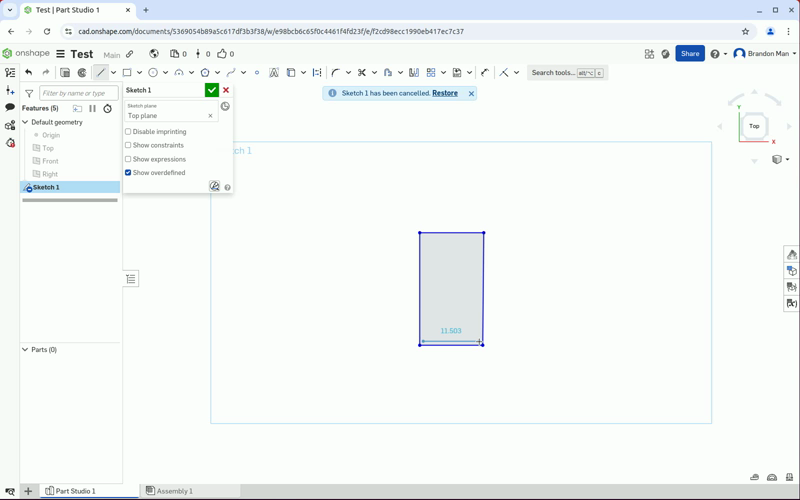
key_up(shift)
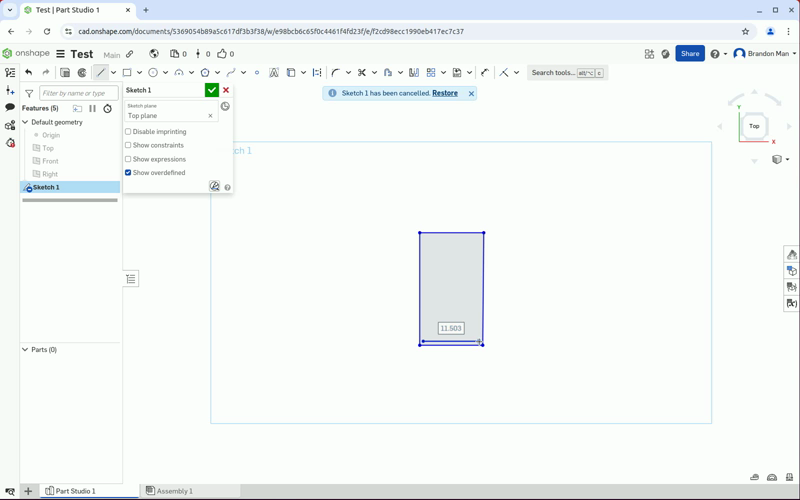
key_down(shift)
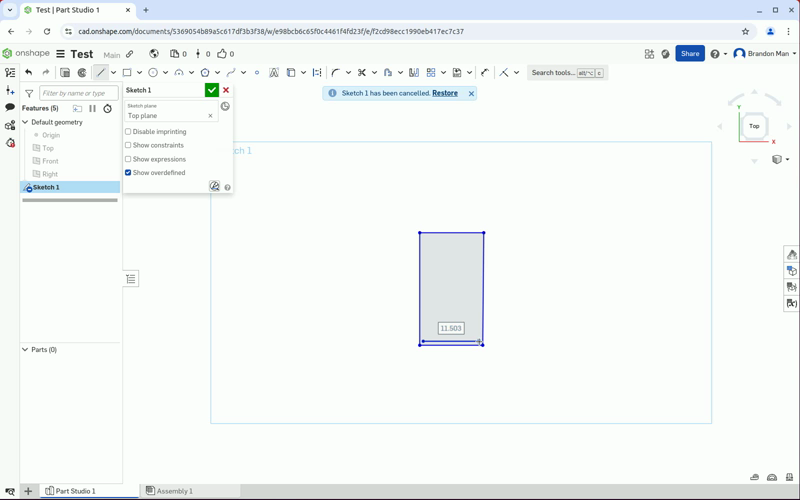
mouse_move(480, 236)
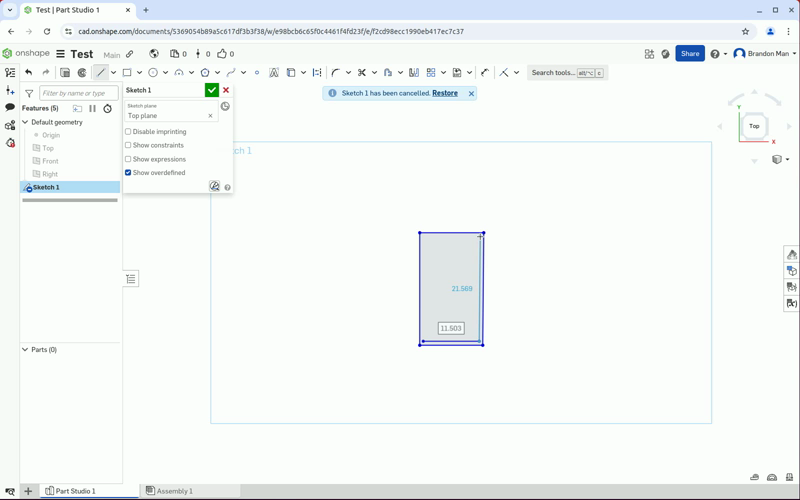
click(480, 236)
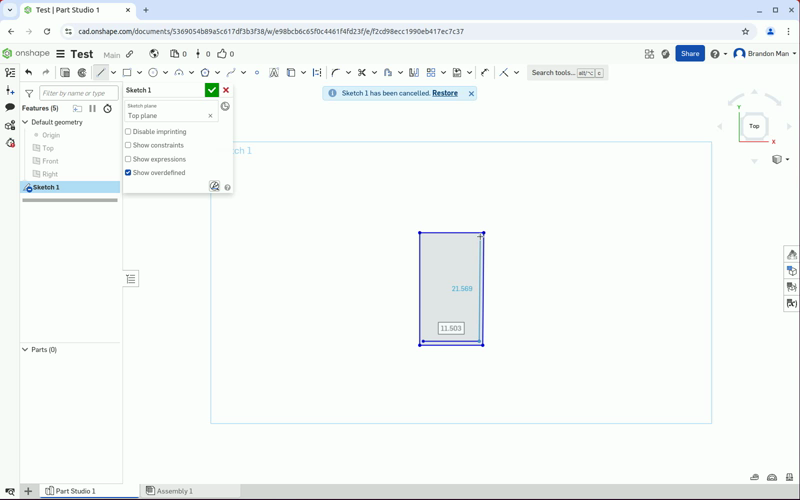
key_up(shift)
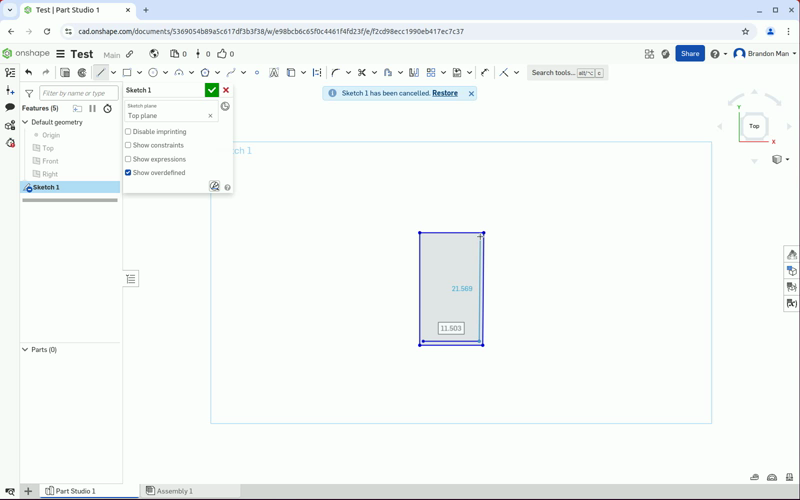
key_down(shift)
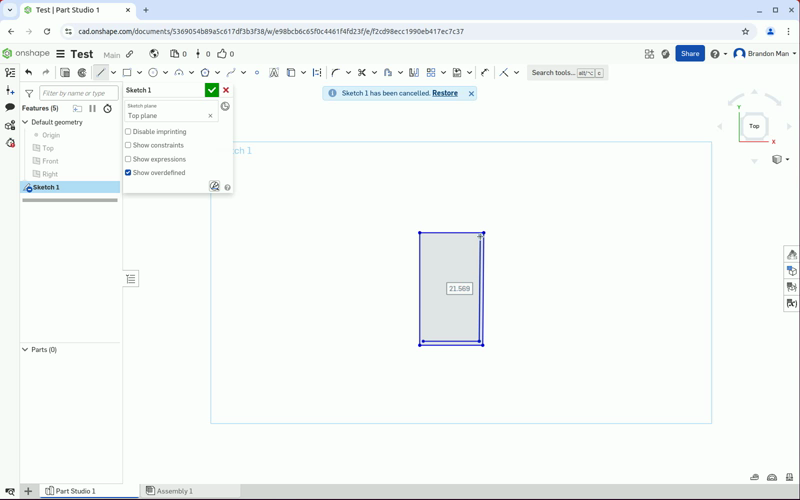
mouse_move(510, 236)
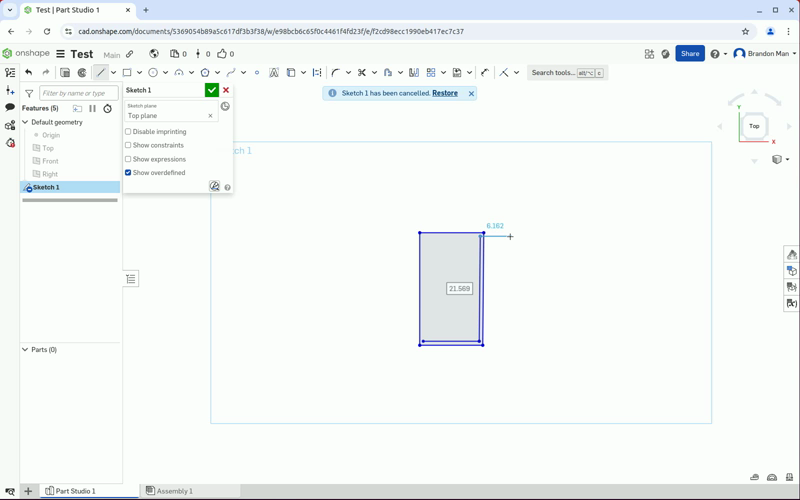
mouse_move(423, 236)
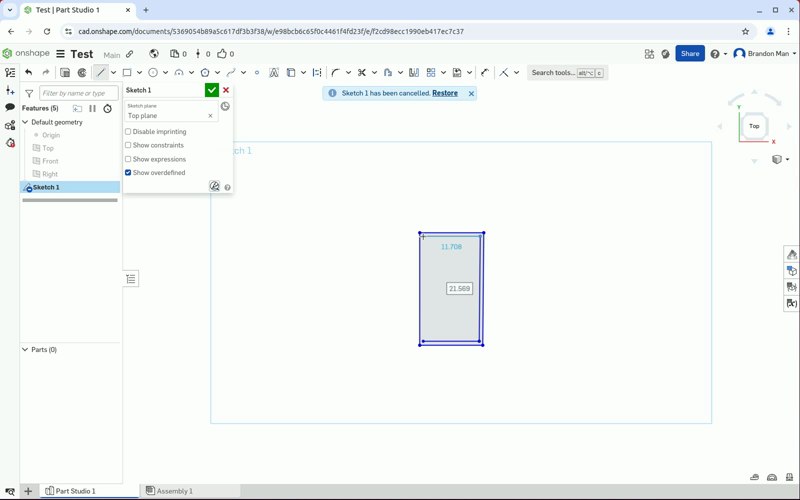
click(423, 236)
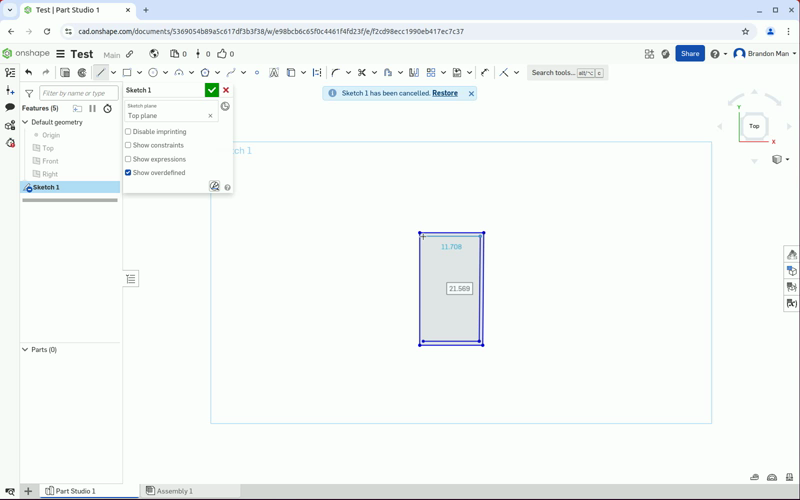
key_up(shift)
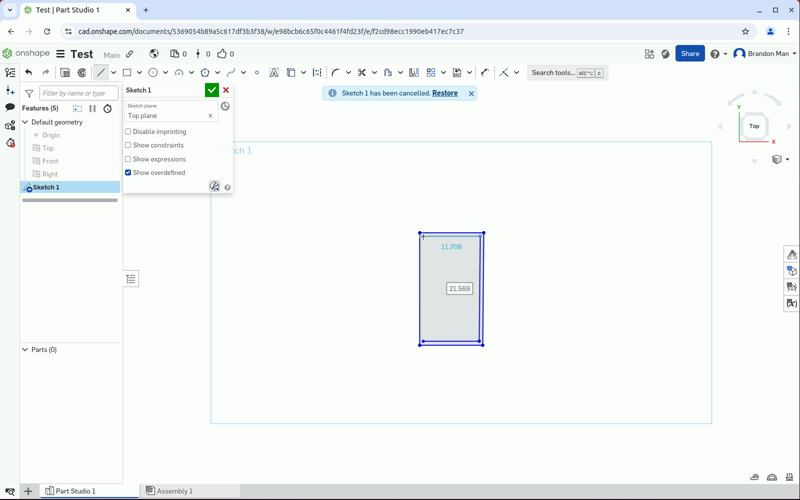
key_down(shift)
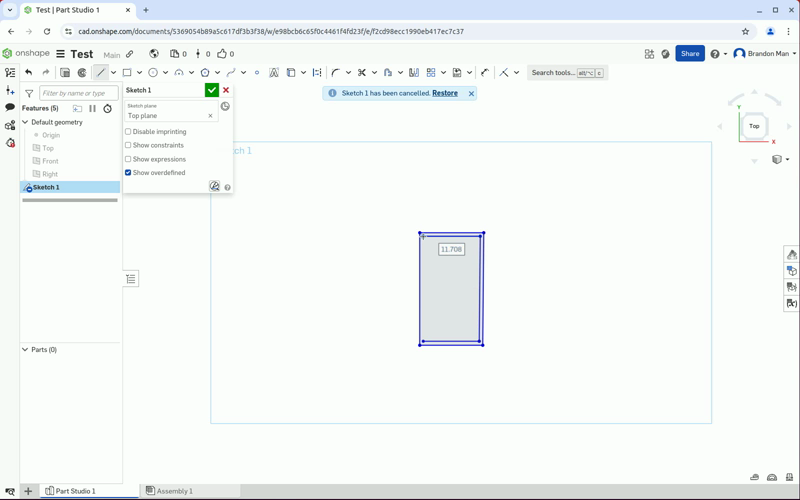
mouse_move(423, 341)
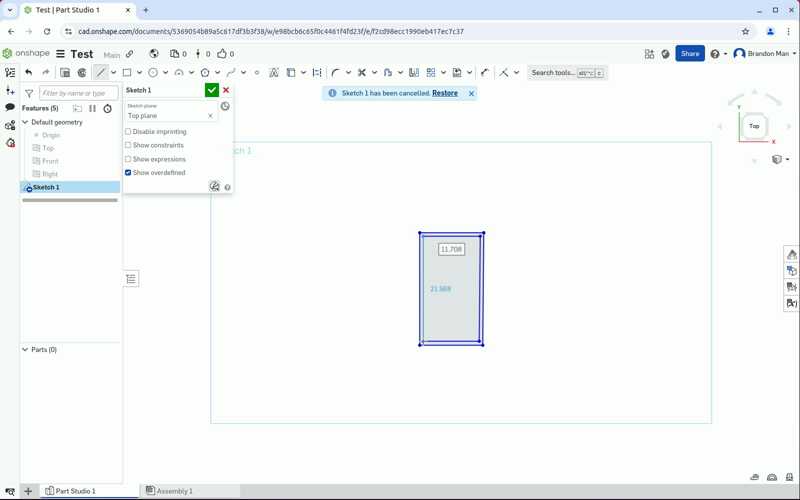
key_up(shift)
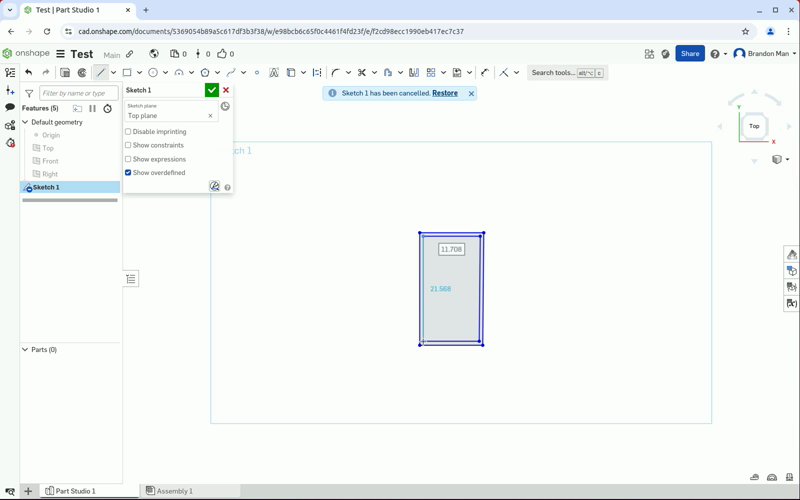
click(423, 341)
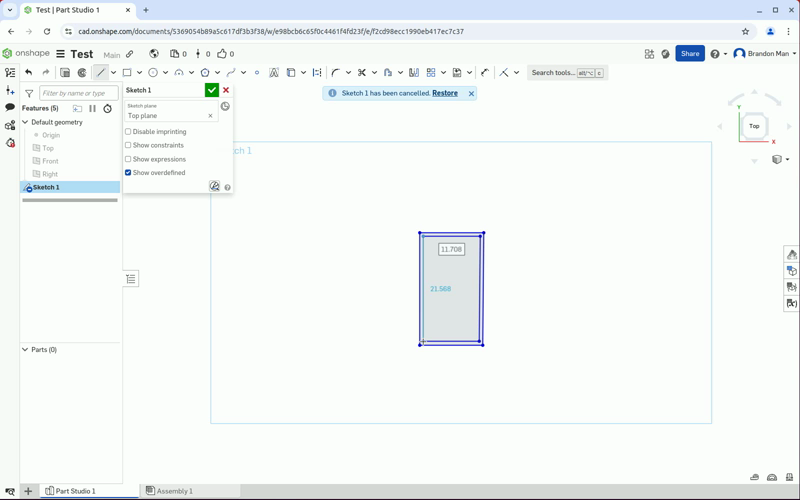
key(esc)
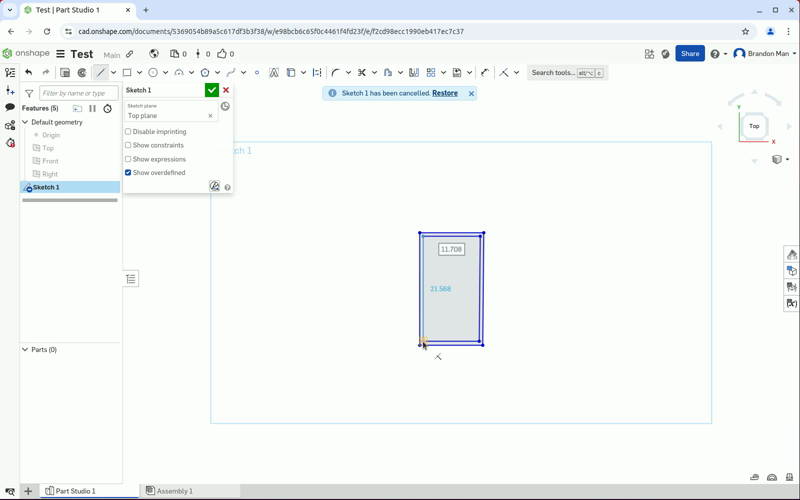
mouse_move(421, 244)
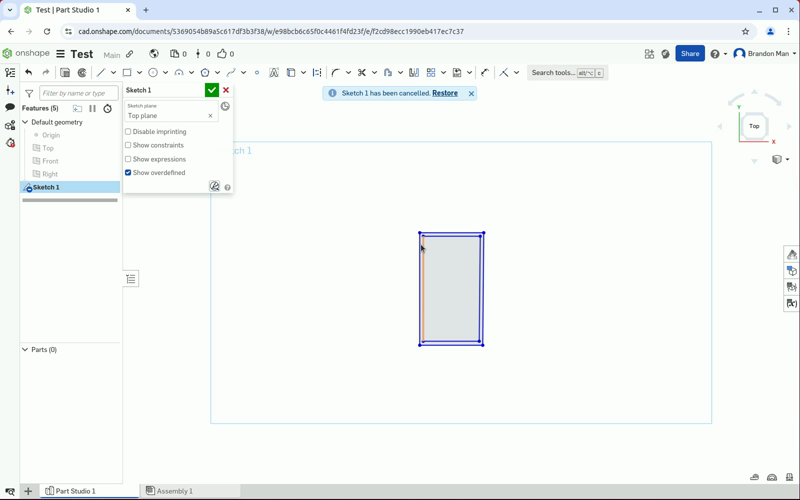
scroll(6)
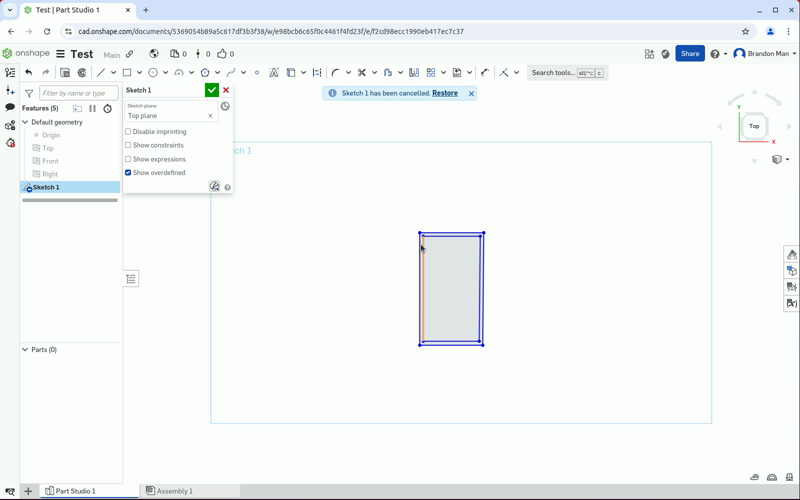
scroll(6)
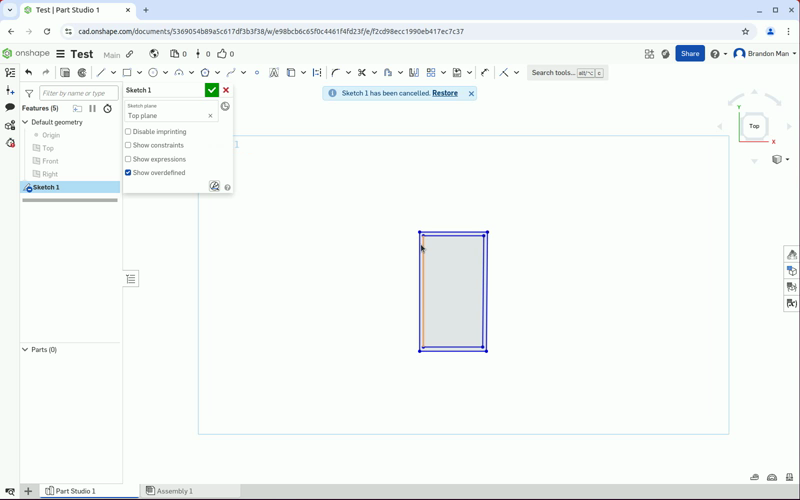
scroll(6)
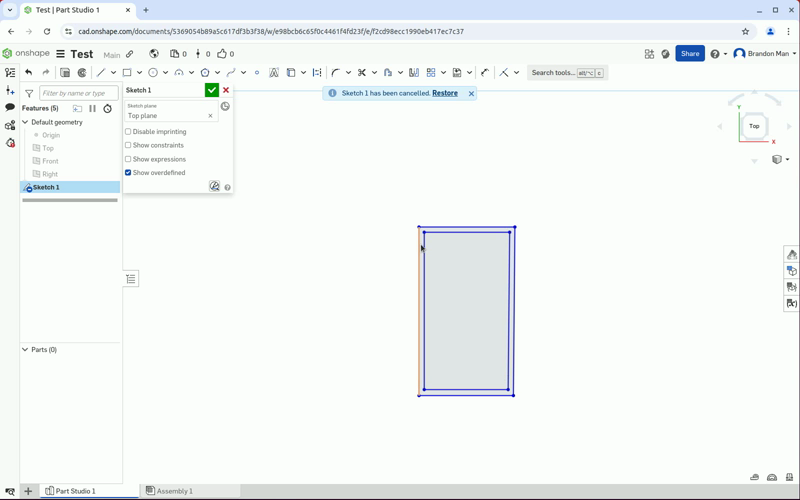
scroll(6)
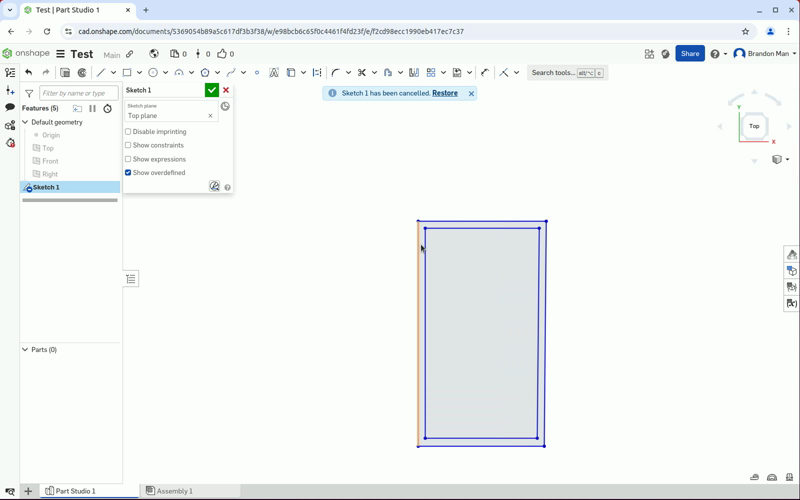
scroll(6)
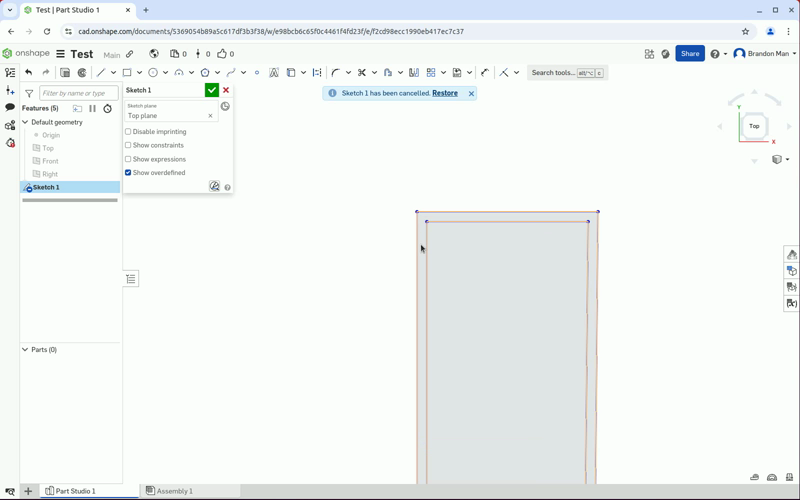
scroll(6)
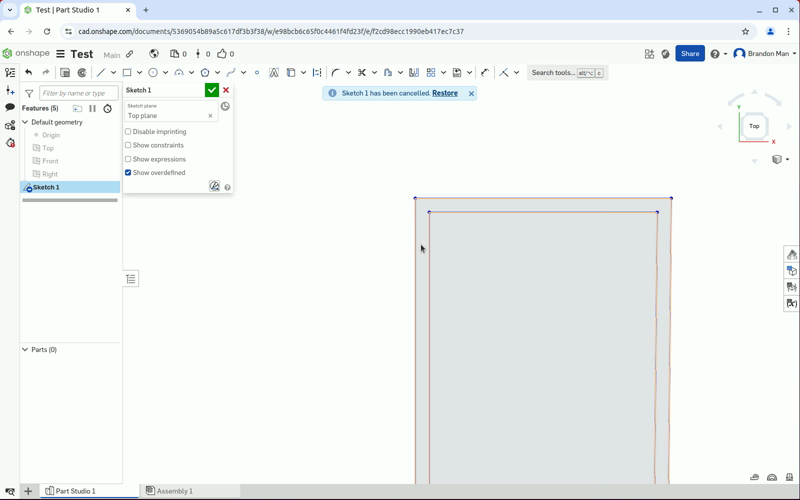
scroll(6)
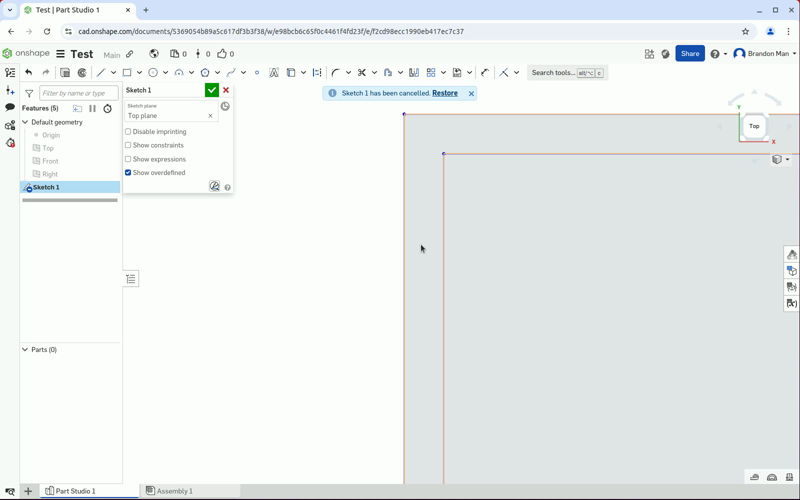
click(421, 244)
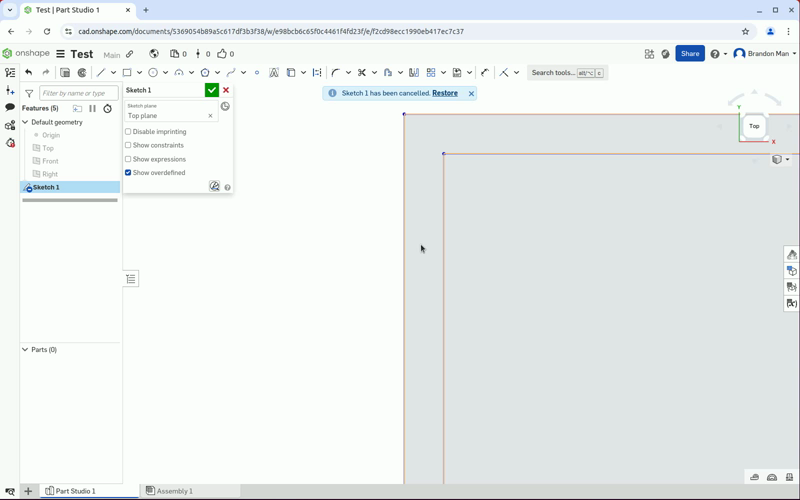
scroll(-6)
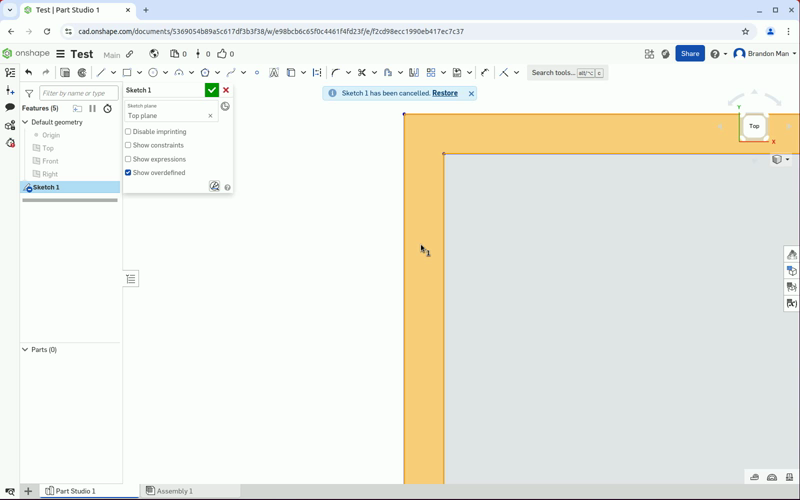
scroll(-6)
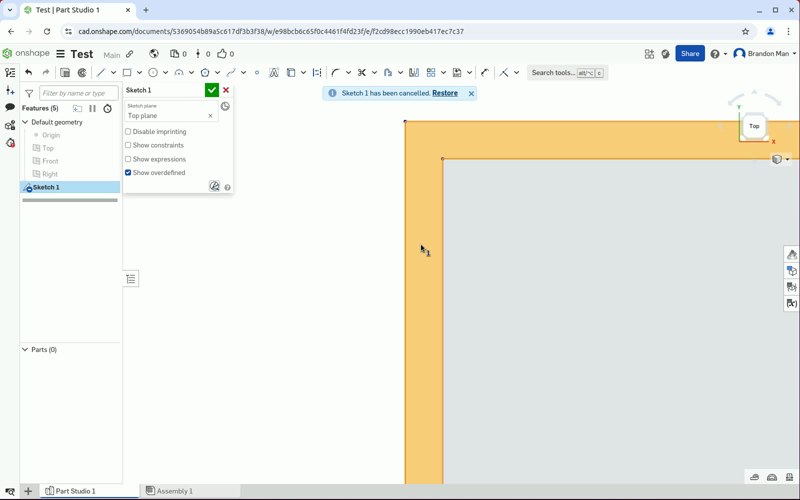
scroll(-6)
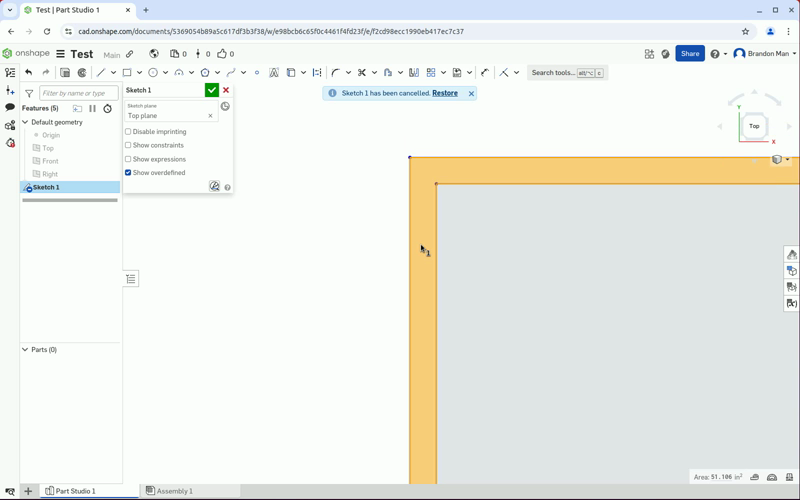
scroll(-6)
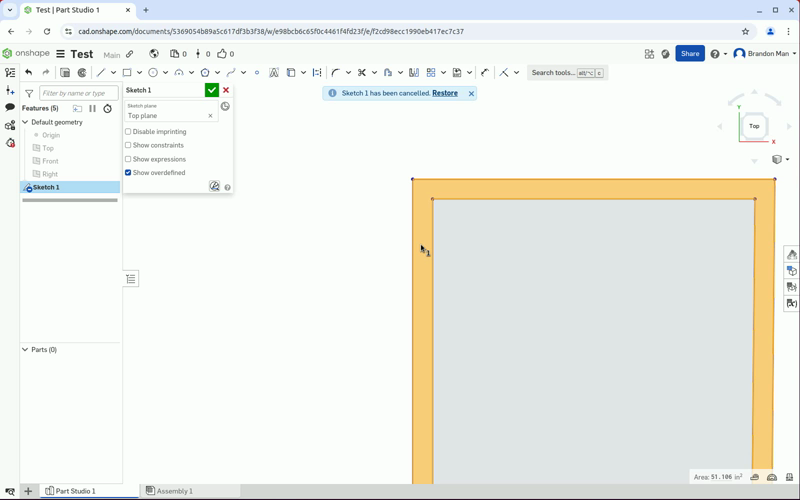
scroll(-6)
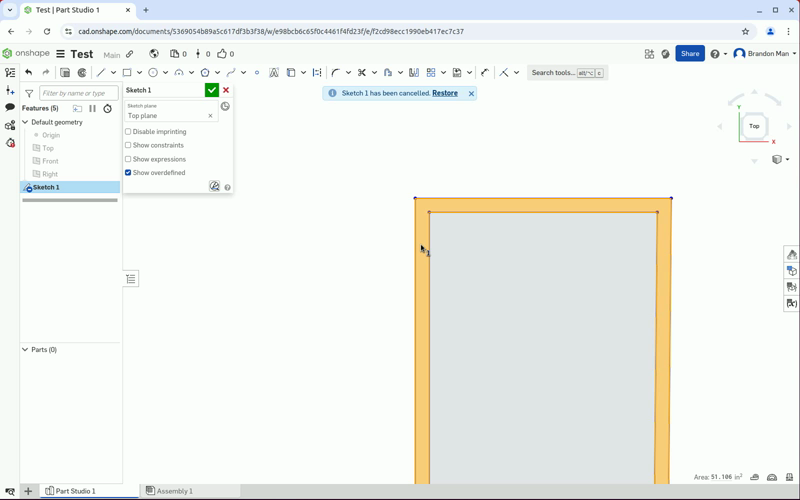
scroll(-6)
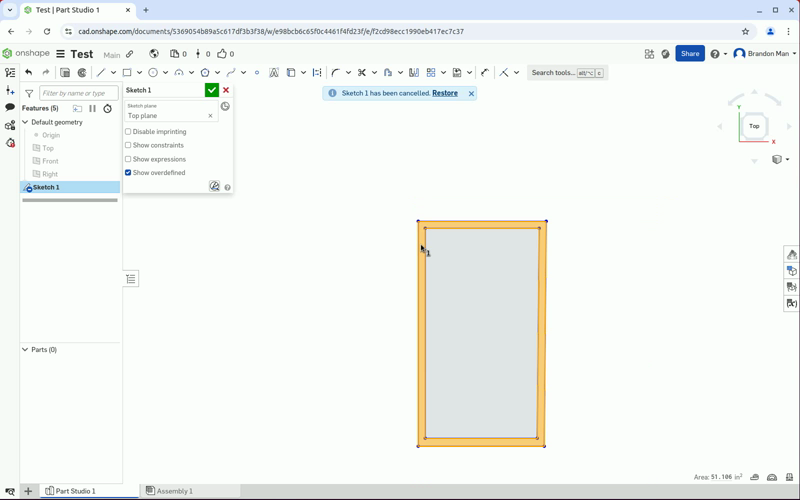
scroll(-6)
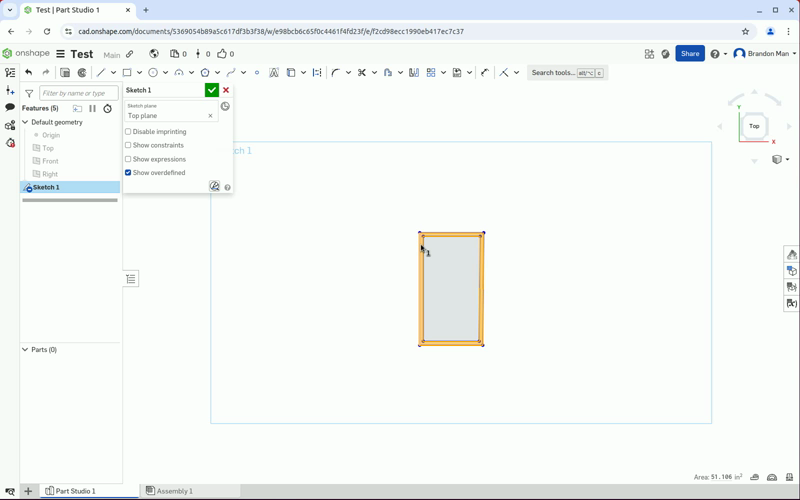
mouse_move(73, 352)
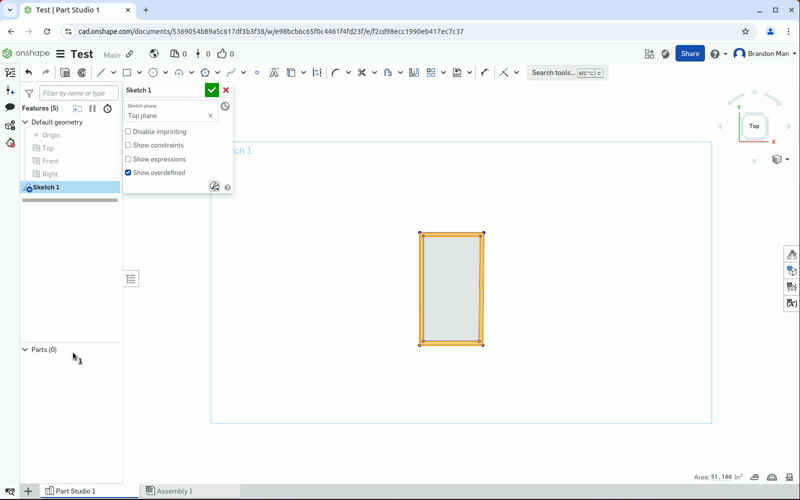
key(shift+y)
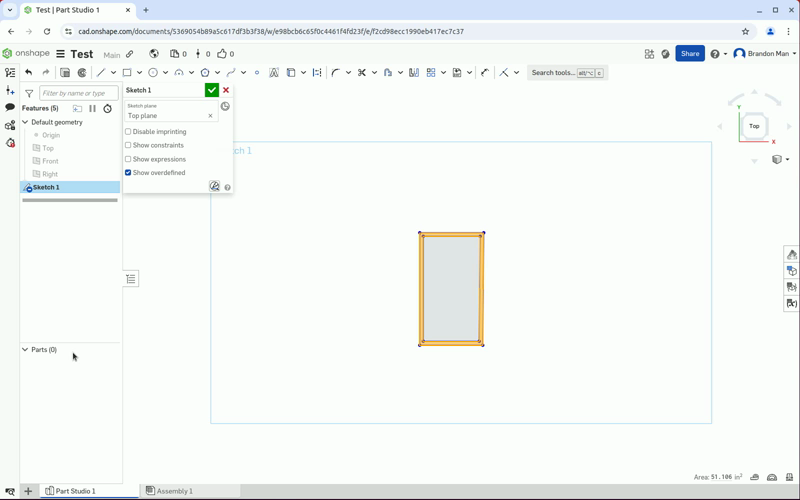
key(shift+e)
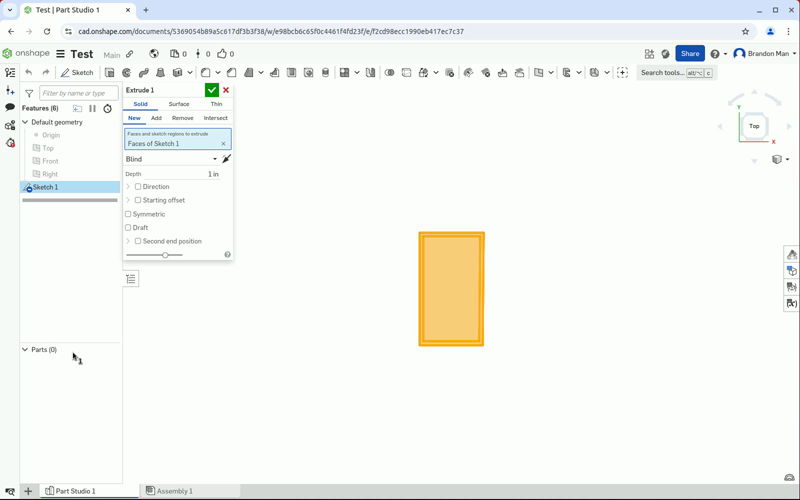
mouse_move(143, 106)
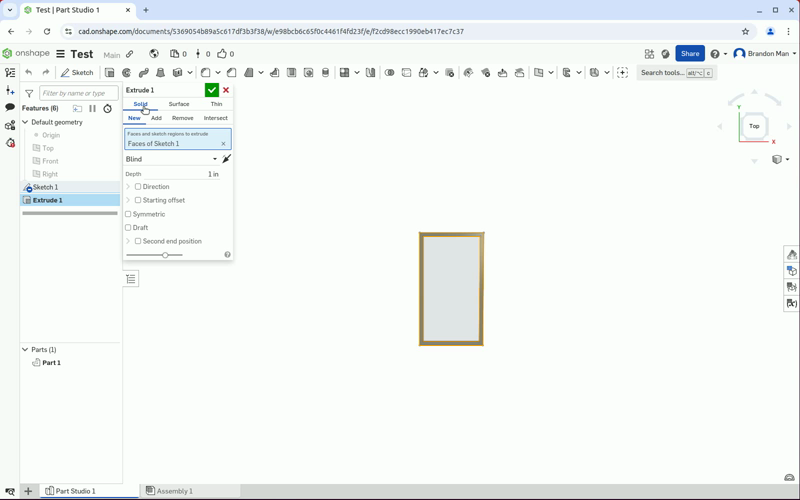
click(143, 106)
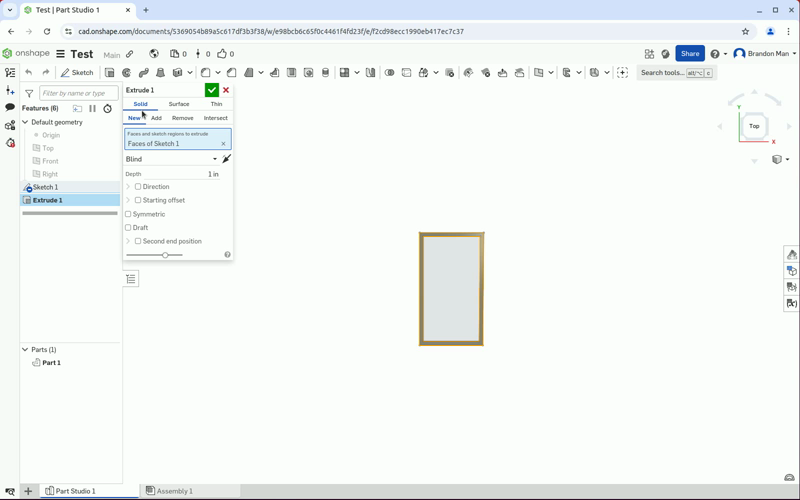
mouse_move(137, 120)
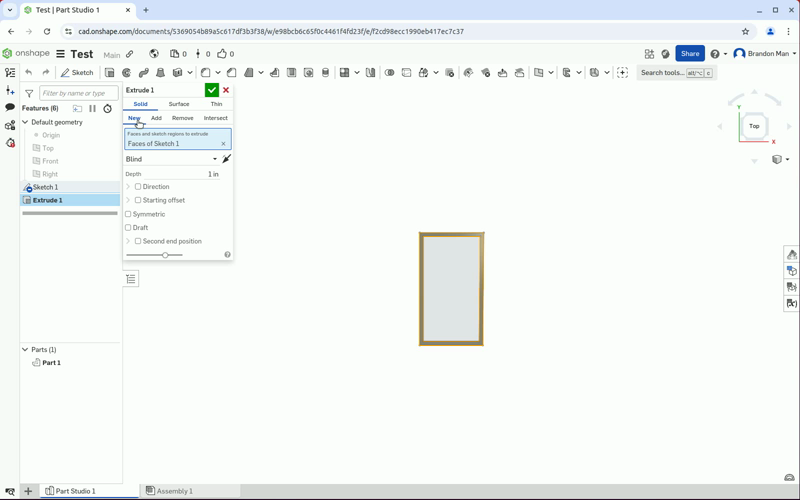
click(137, 120)
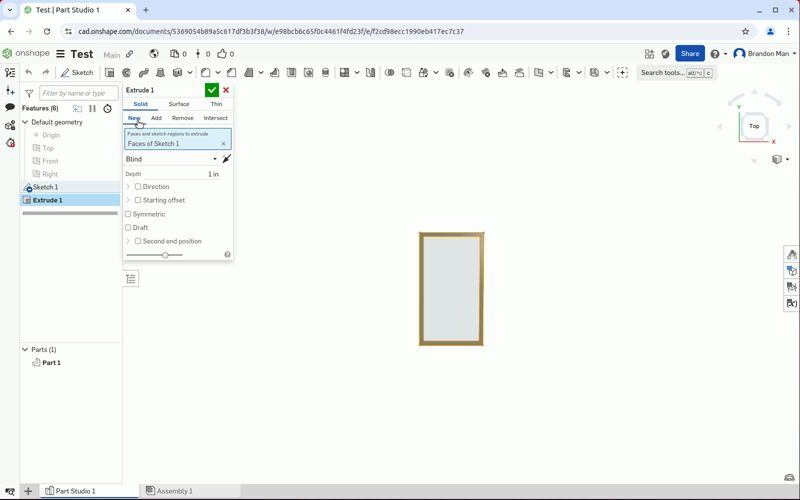
key(tab, 4)
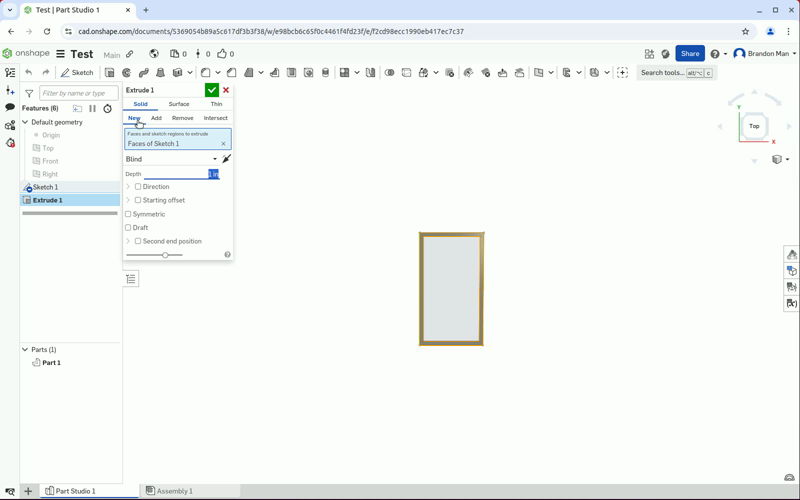
text(23.108)
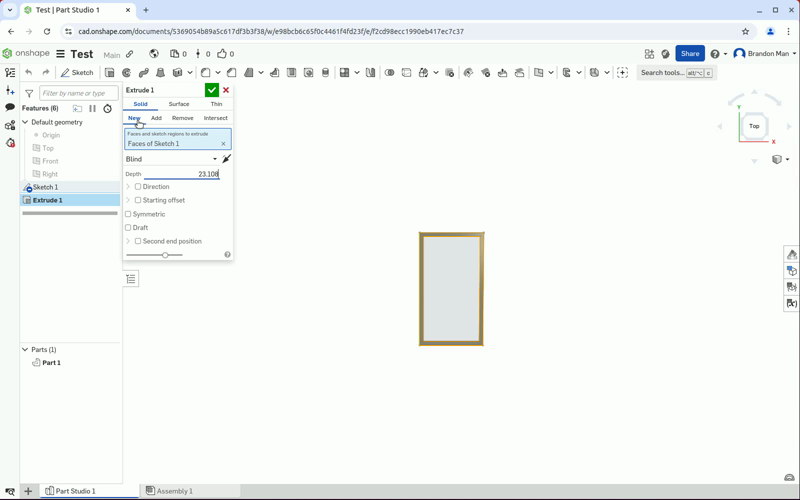
key(enter)
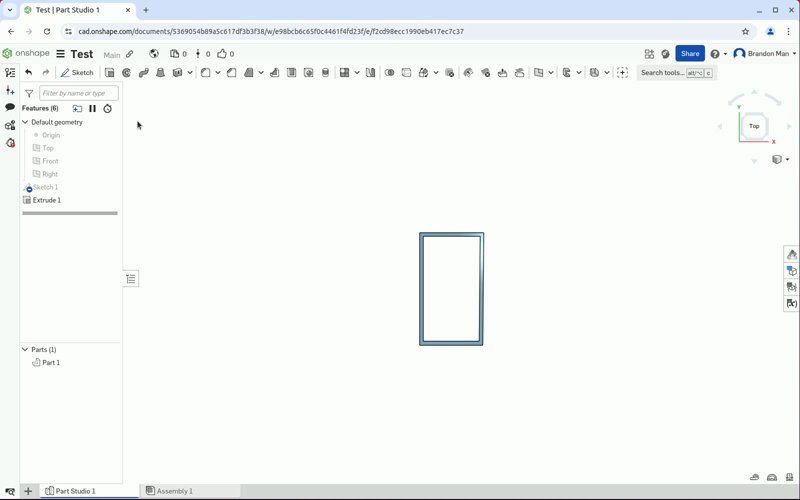
key(shift+h)
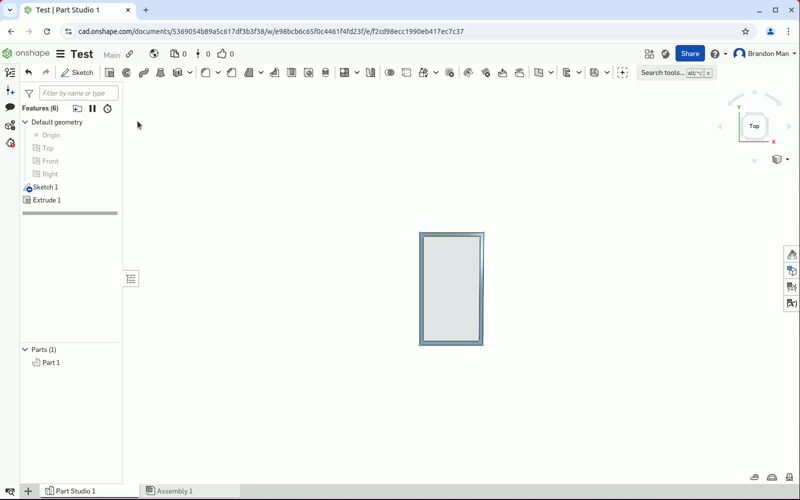
key(shift+h)
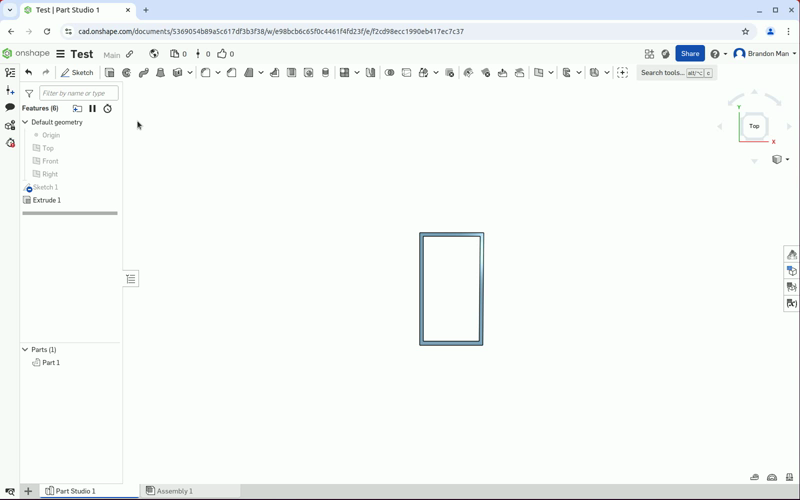
mouse_move(73, 189)
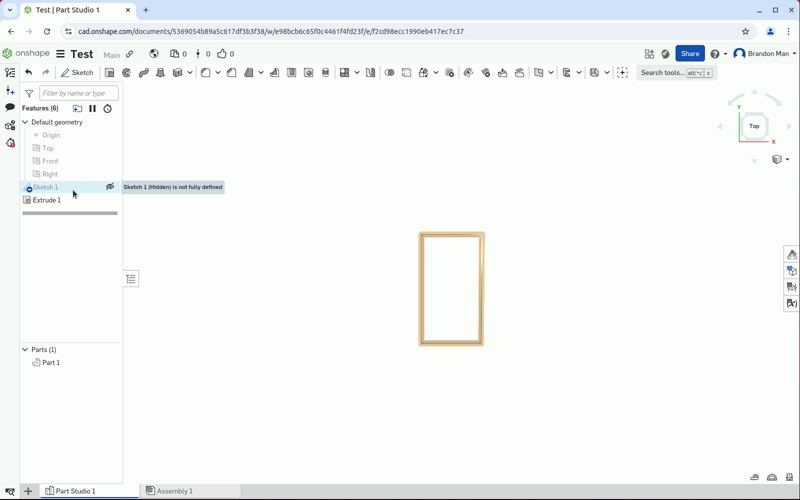
click(73, 189)
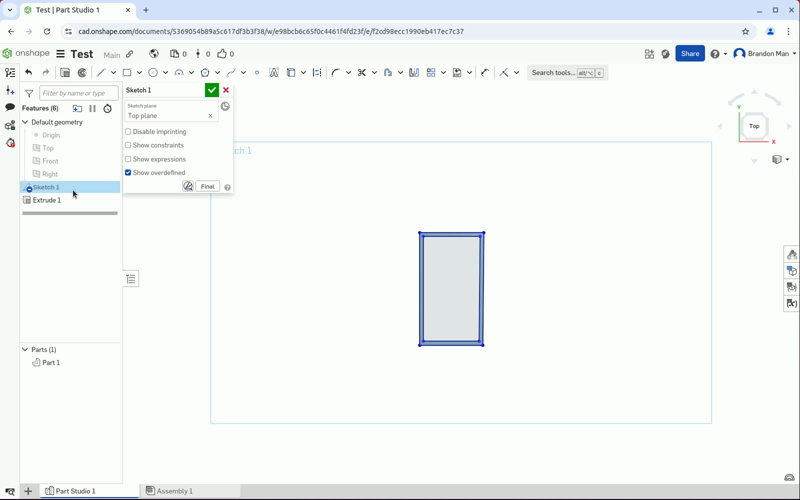
mouse_move(229, 92)
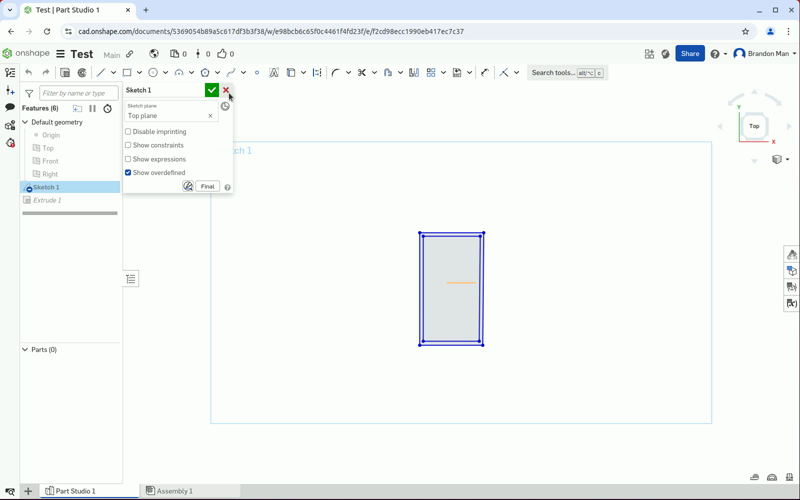
click(229, 92)
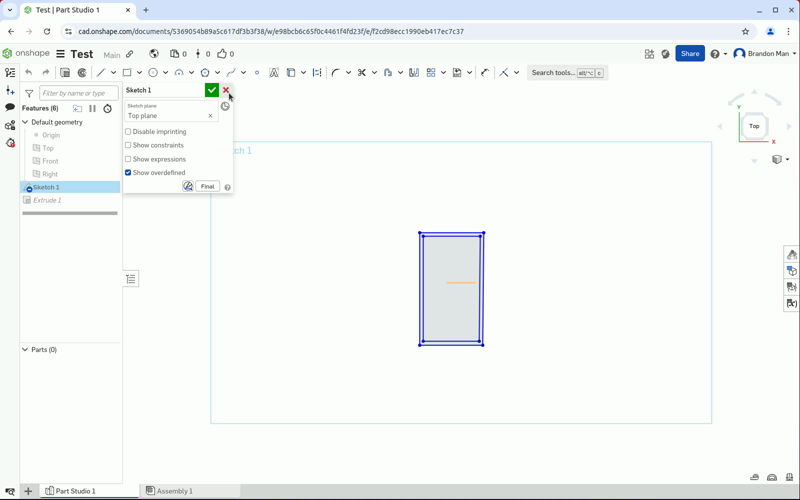
key(shift+s)
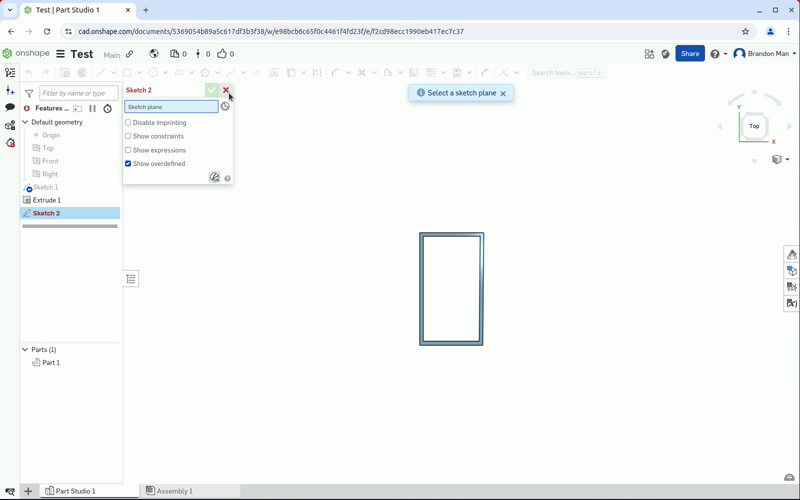
mouse_move(73, 150)
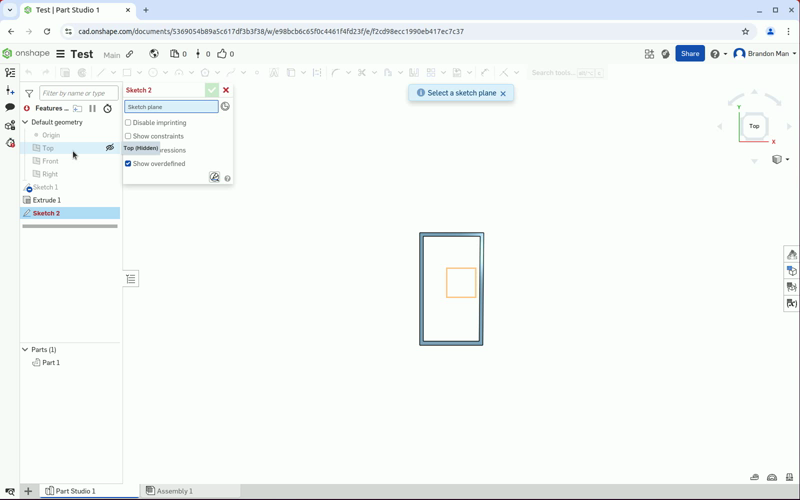
click(73, 150)
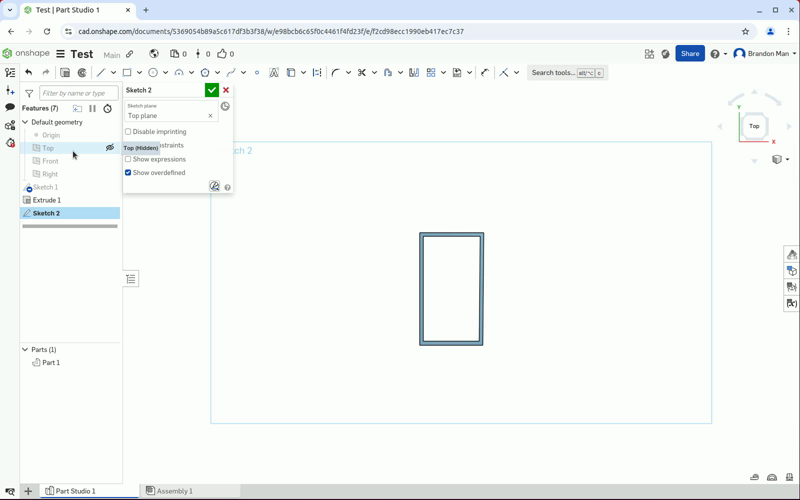
mouse_move(73, 352)
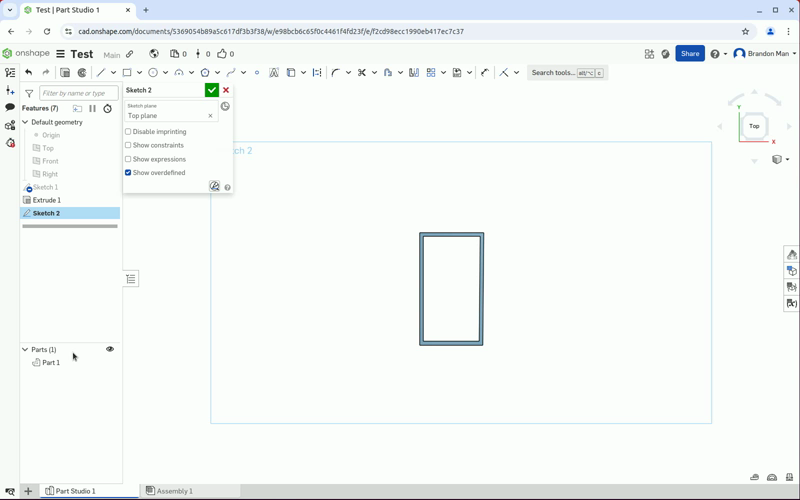
key(y)
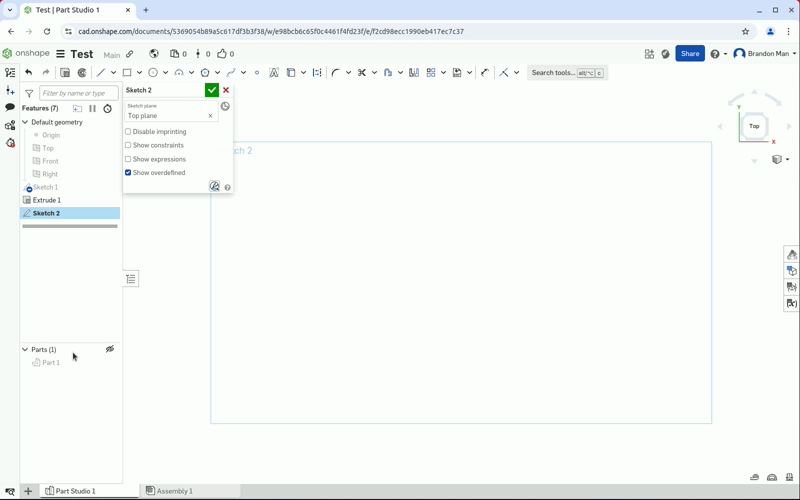
key(l)
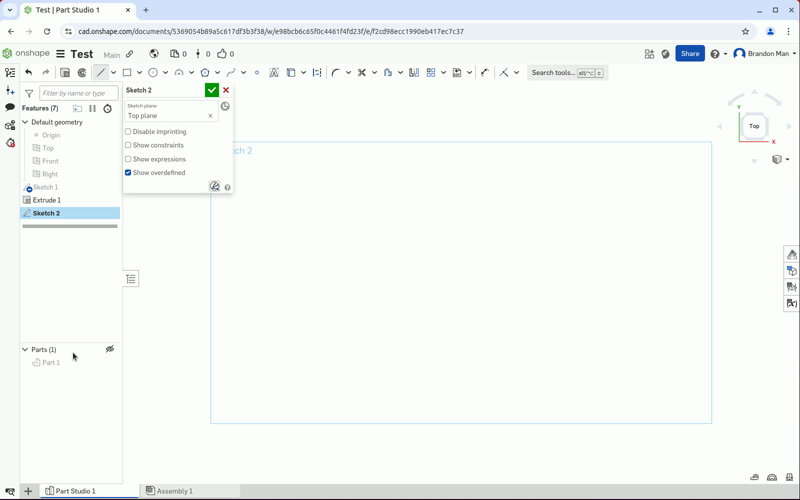
key_down(shift)
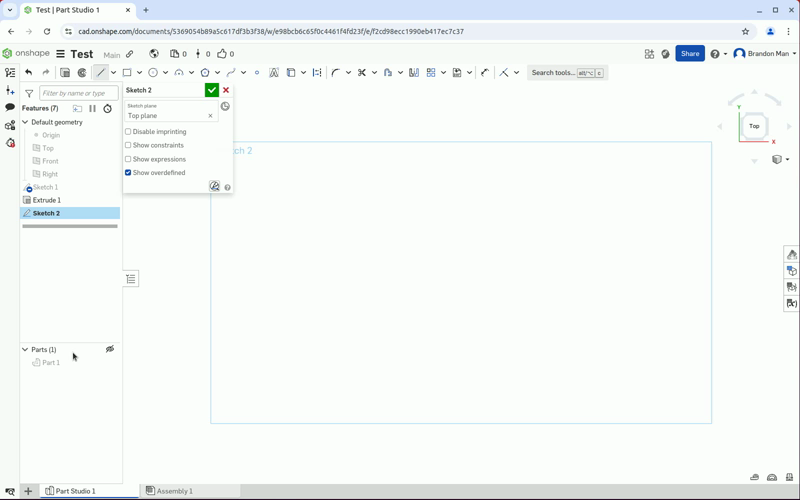
mouse_move(423, 341)
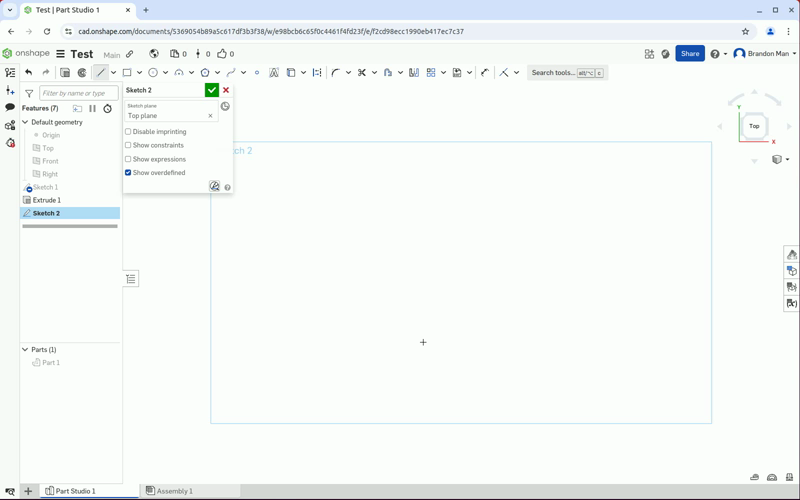
click(423, 341)
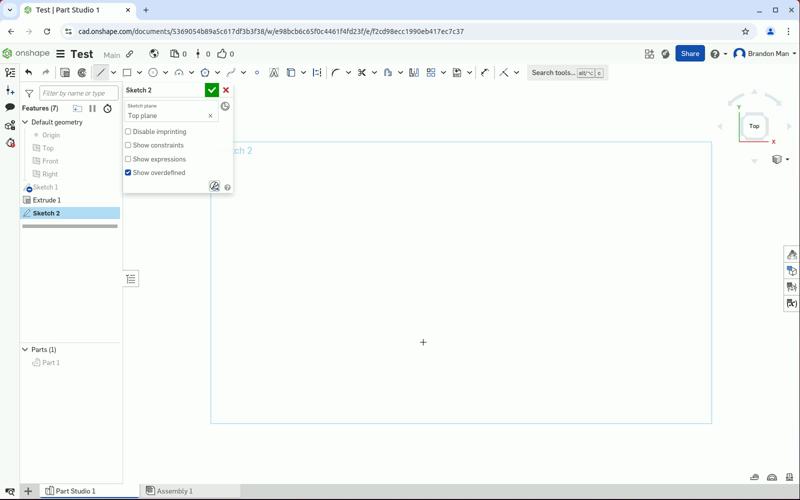
key_up(shift)
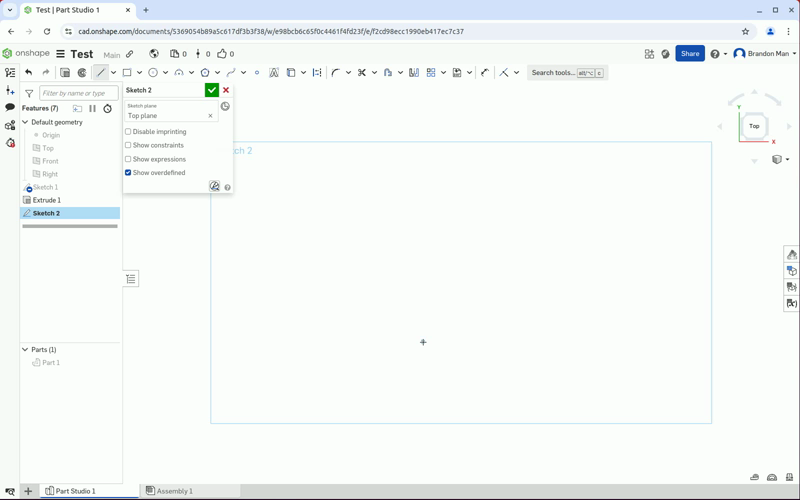
key_down(shift)
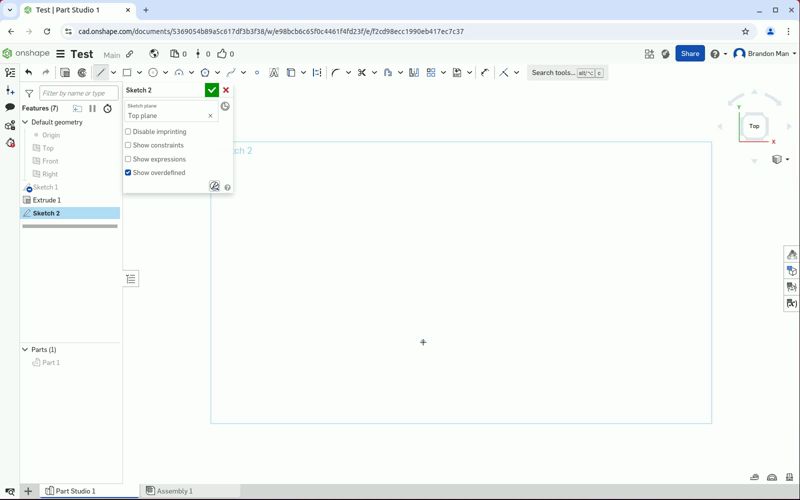
mouse_move(453, 341)
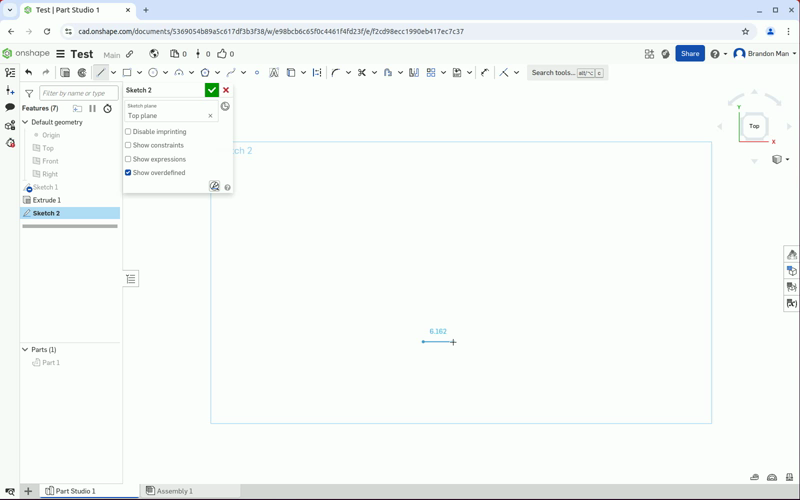
mouse_move(478, 341)
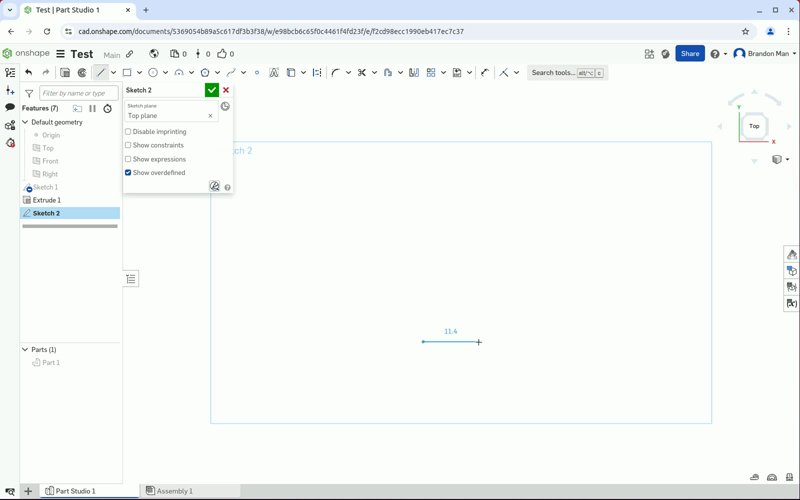
click(478, 341)
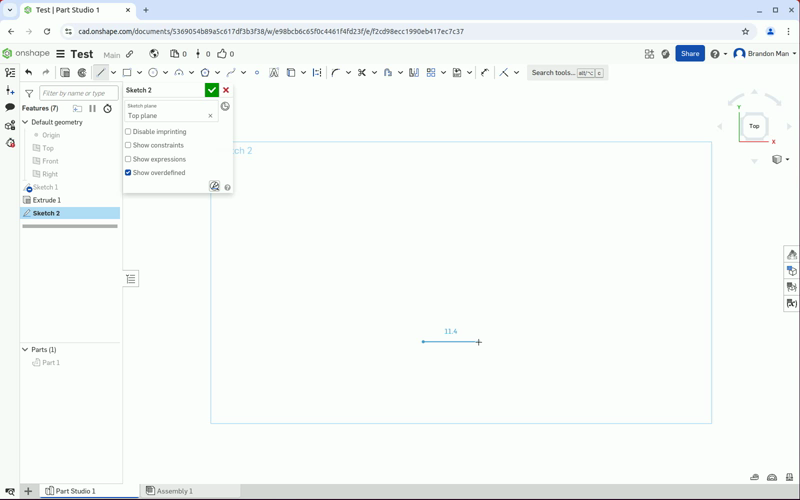
key_up(shift)
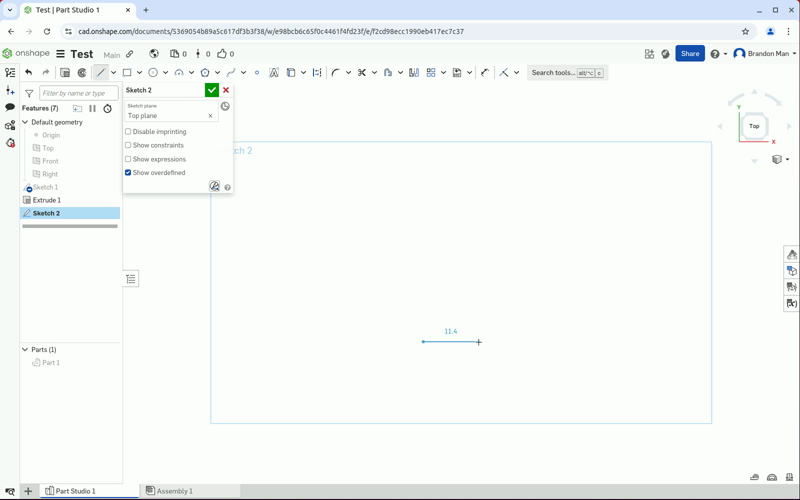
key_down(shift)
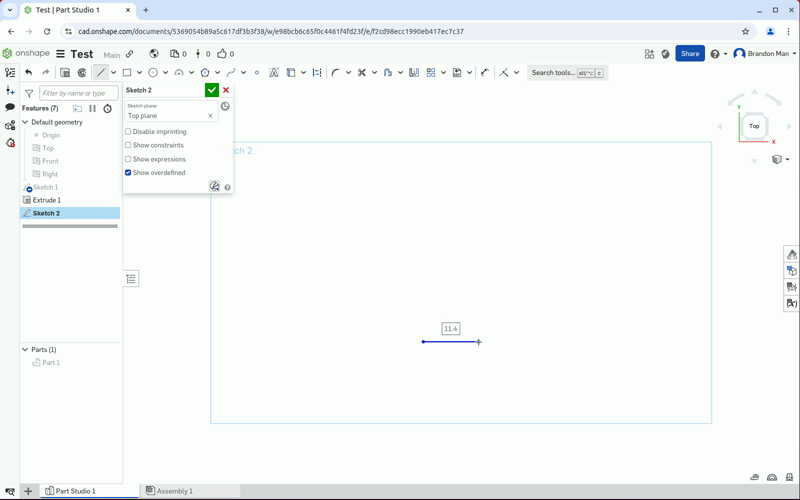
mouse_move(480, 236)
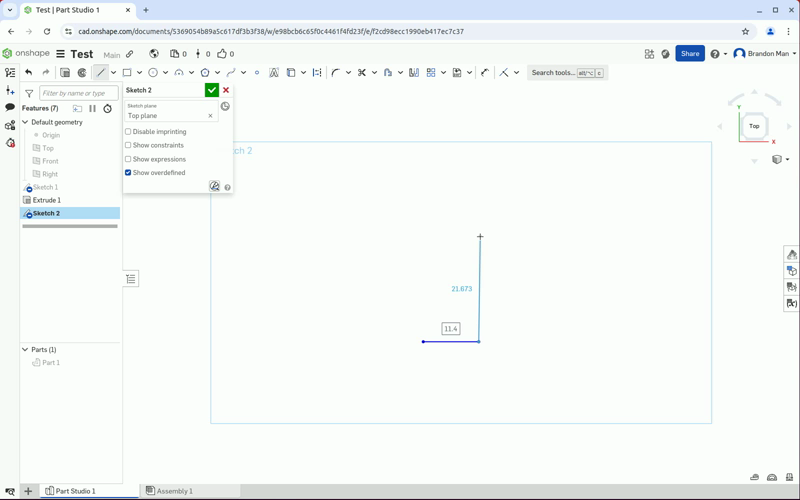
click(480, 236)
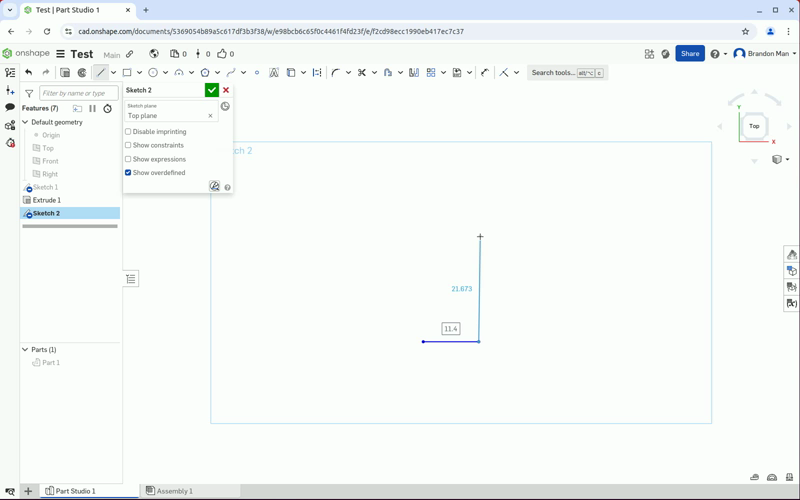
key_up(shift)
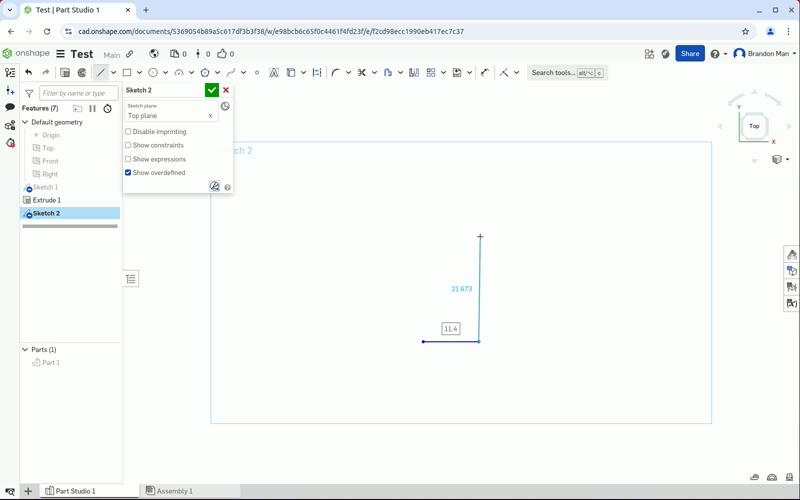
key_down(shift)
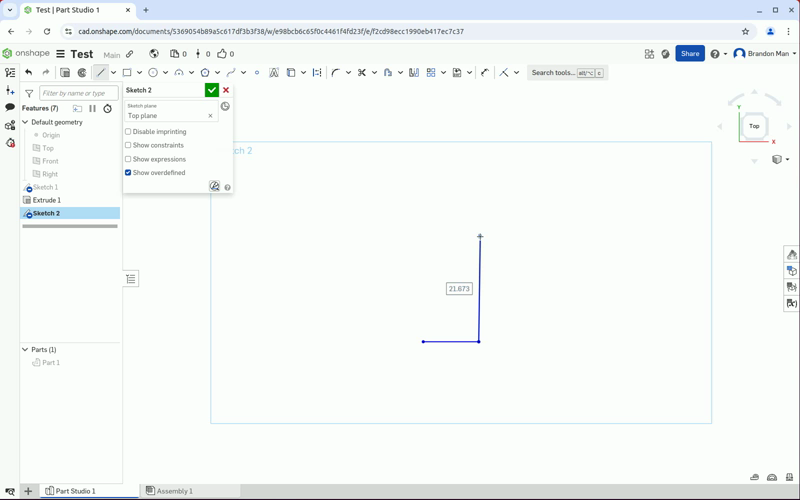
mouse_move(510, 236)
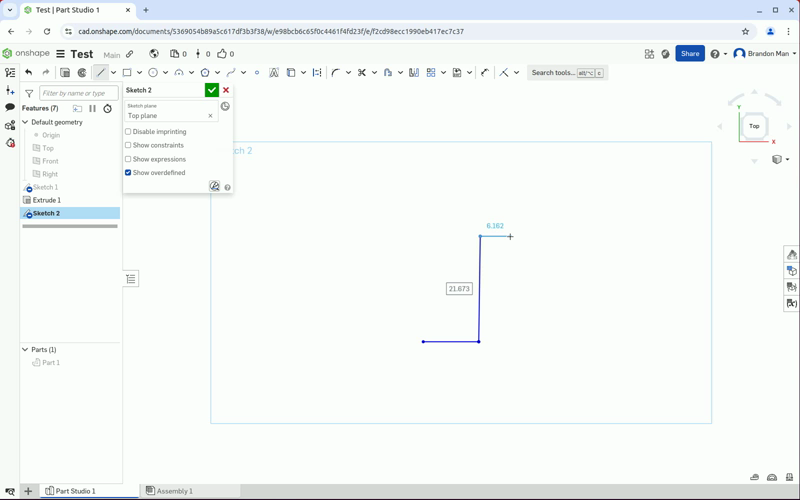
mouse_move(423, 236)
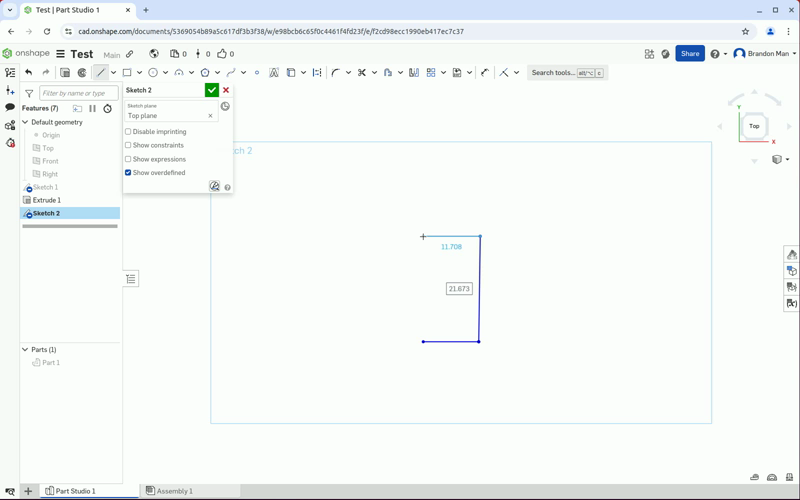
click(423, 236)
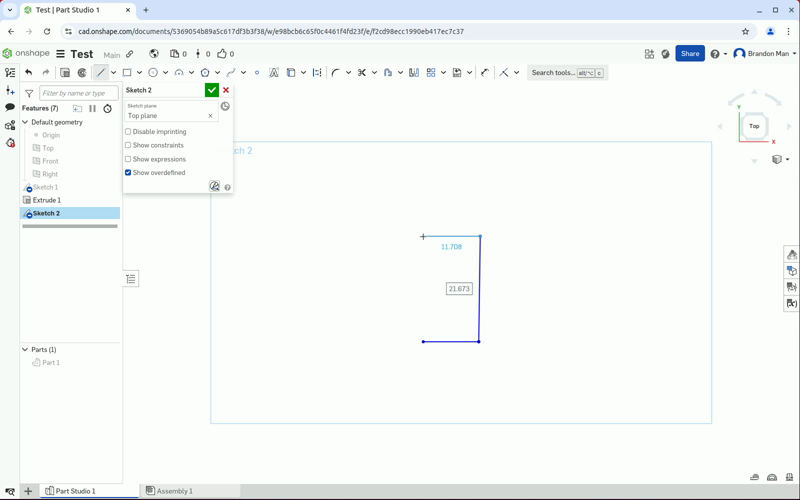
key_up(shift)
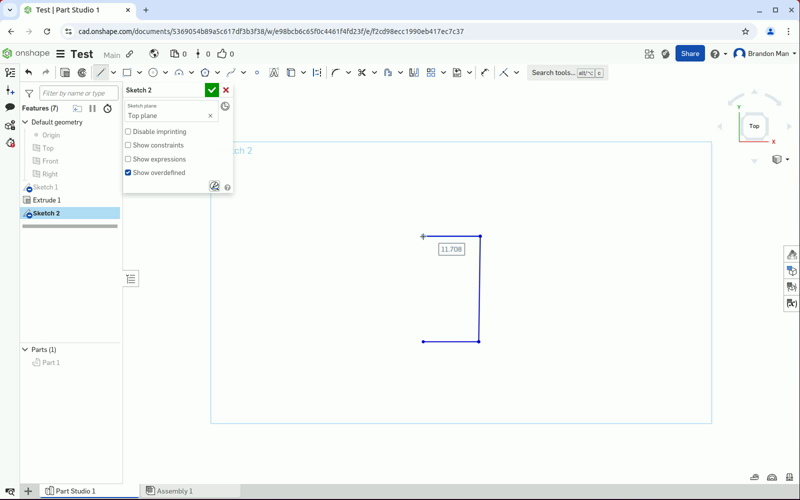
key_down(shift)
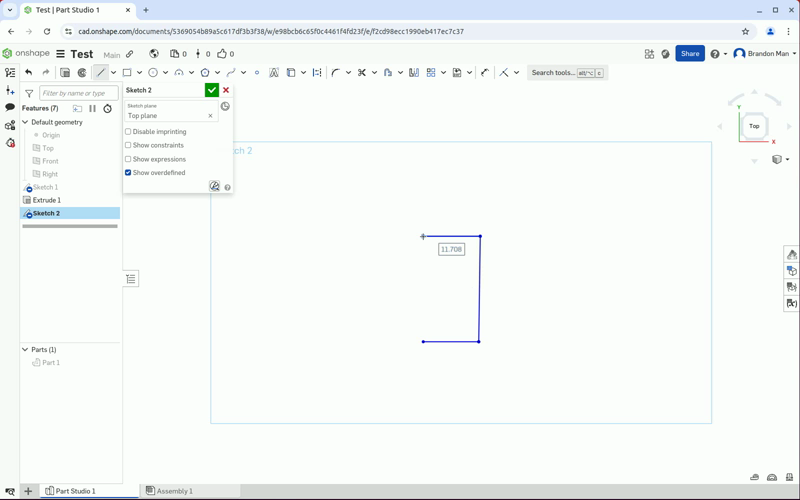
mouse_move(423, 341)
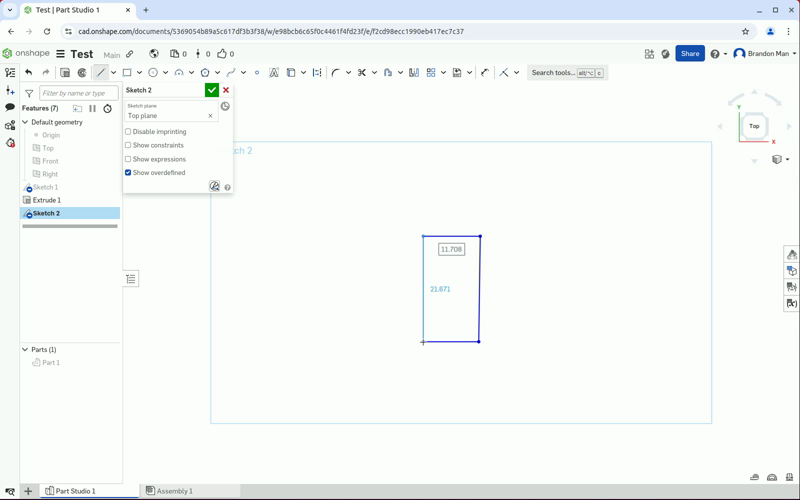
key_up(shift)
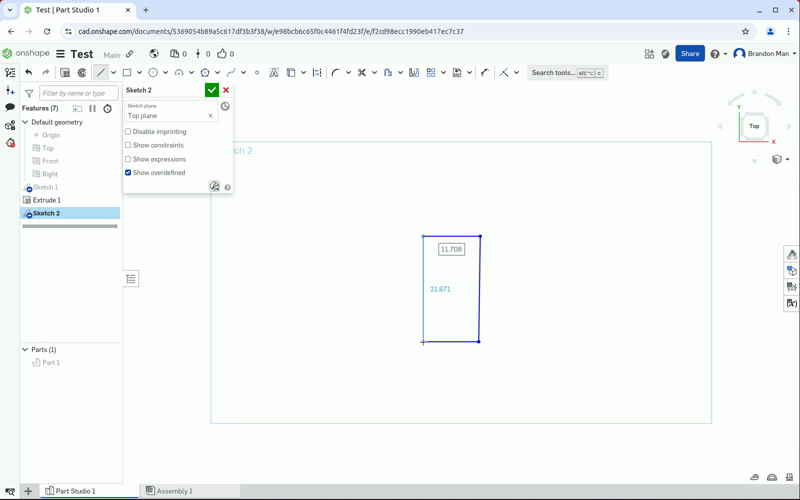
click(423, 341)
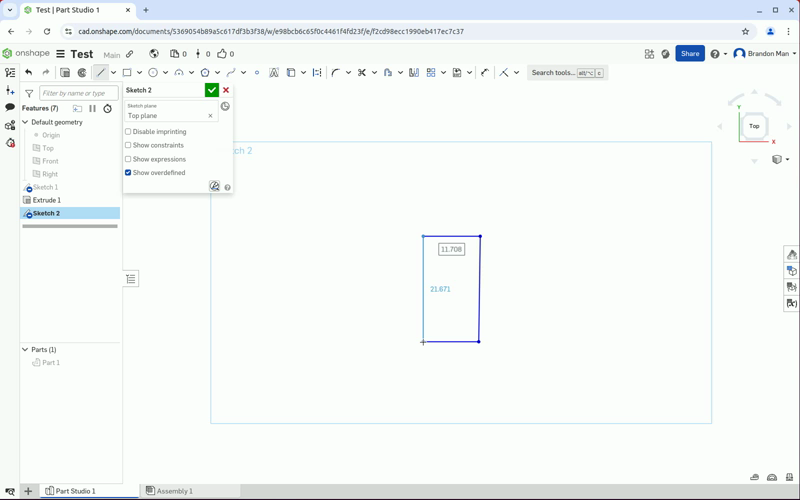
key(esc)
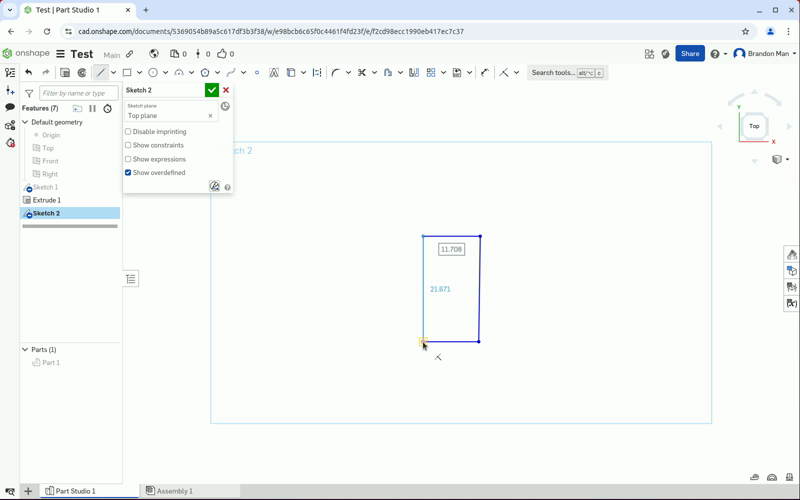
mouse_move(444, 259)
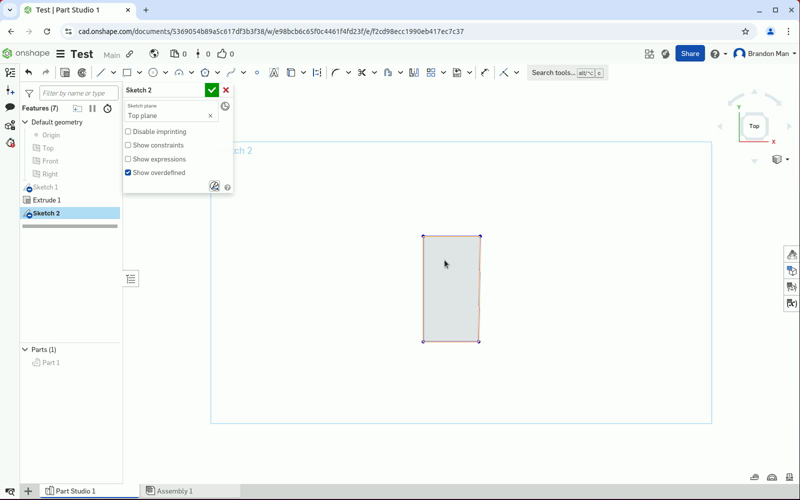
click(444, 259)
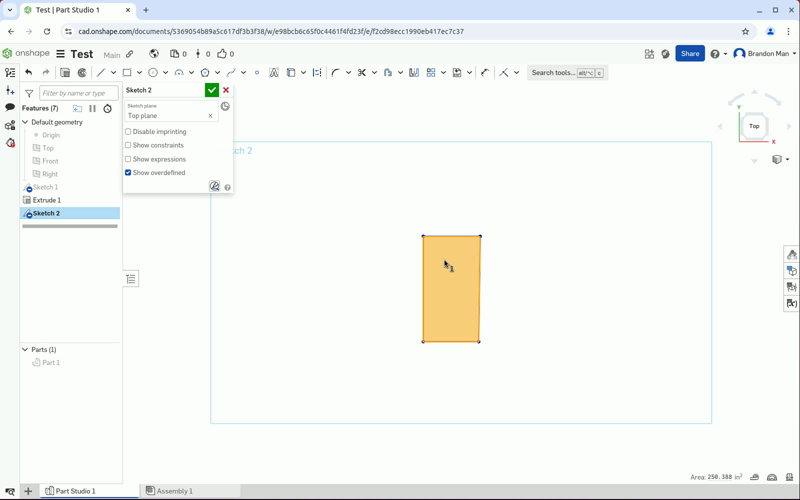
mouse_move(73, 352)
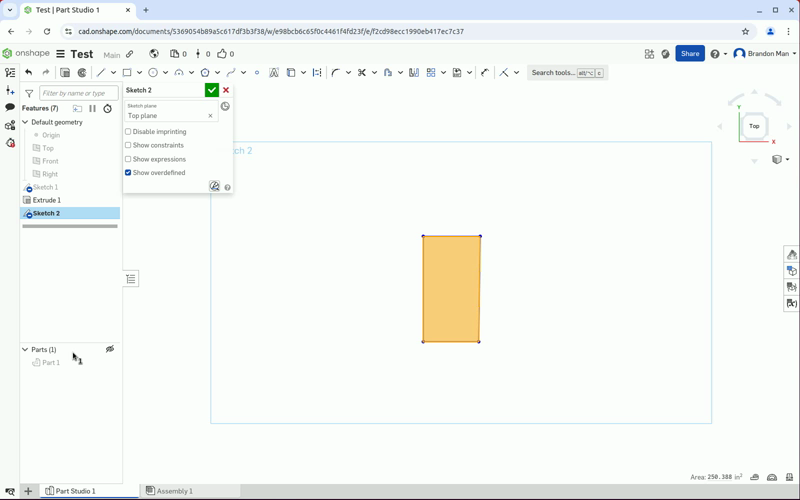
key(shift+y)
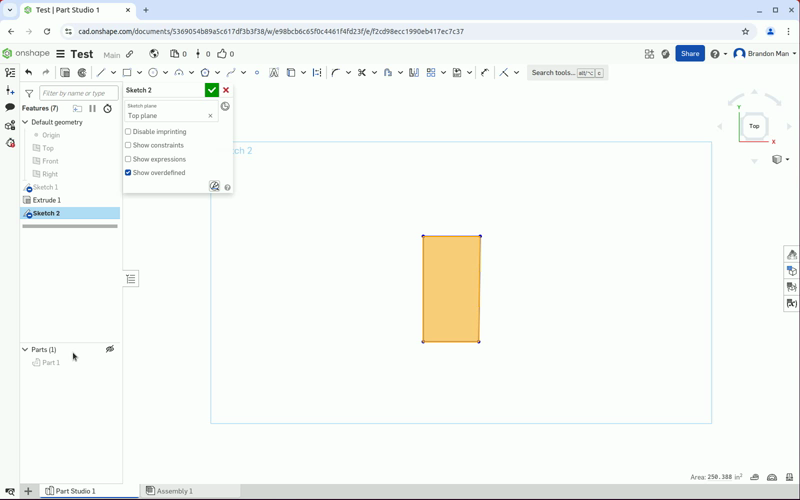
key(shift+e)
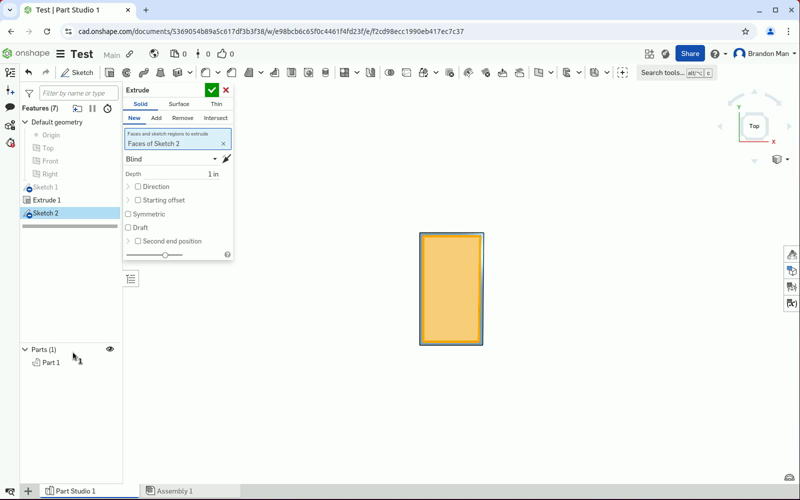
mouse_move(143, 106)
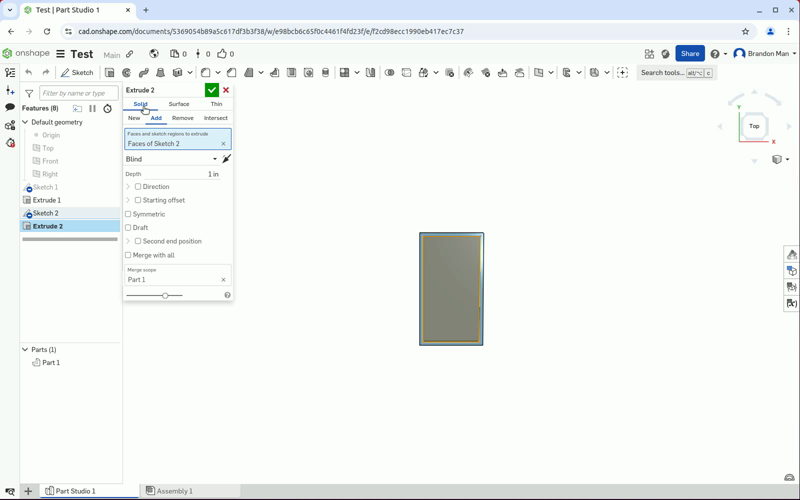
click(143, 106)
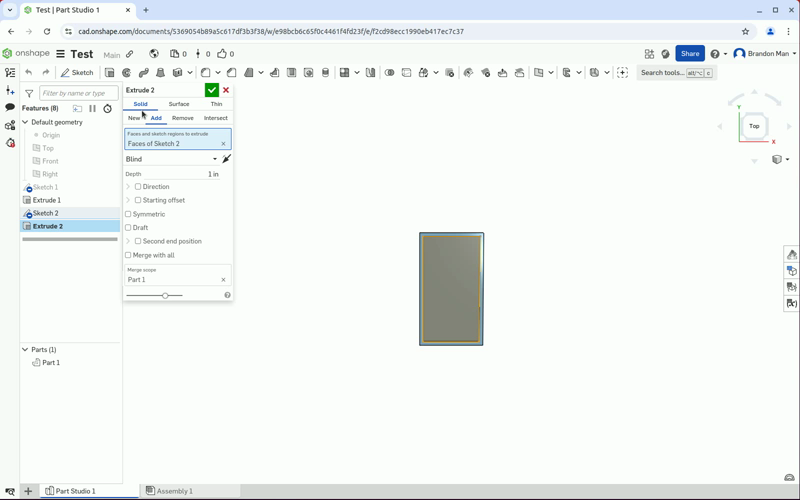
mouse_move(137, 120)
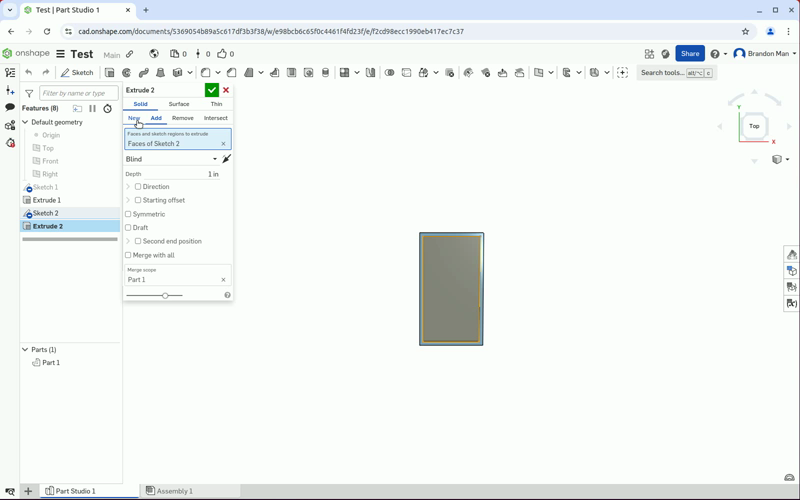
click(137, 120)
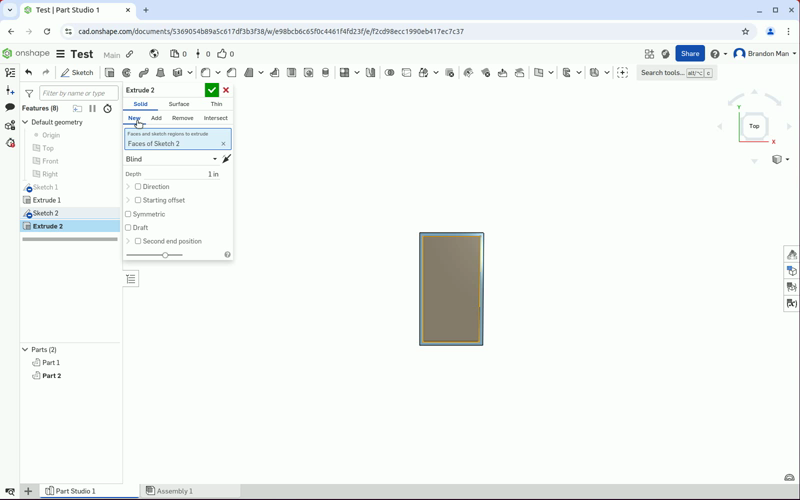
key(tab, 4)
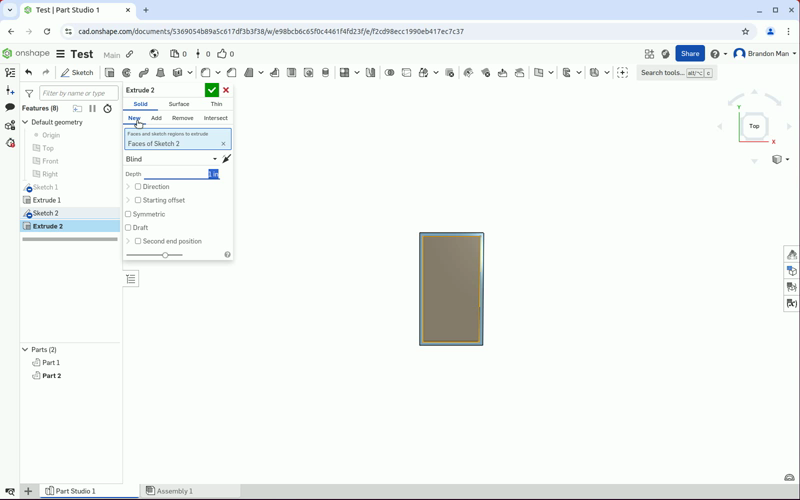
text(23.108)
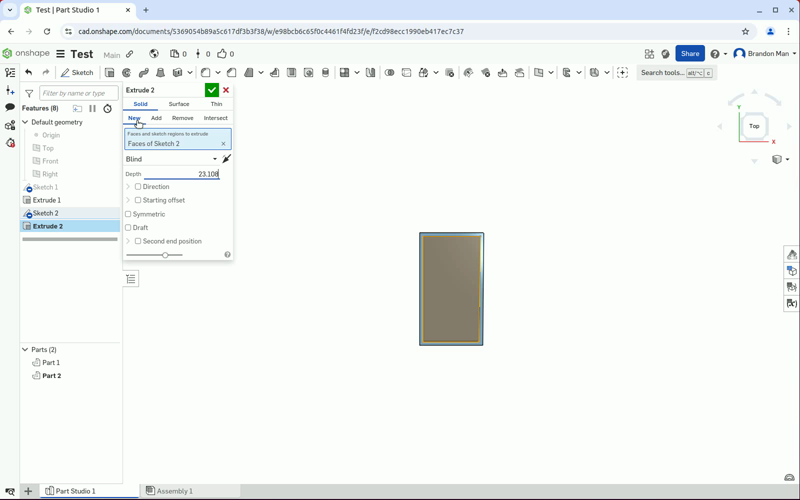
key(enter)
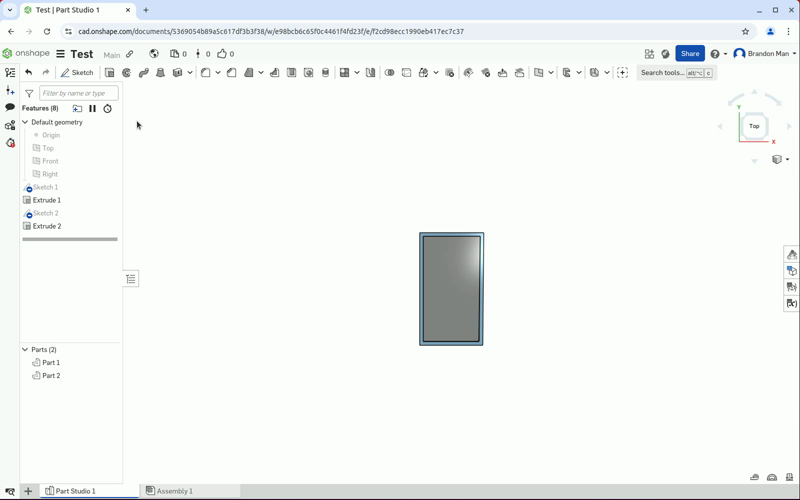
key(shift+h)
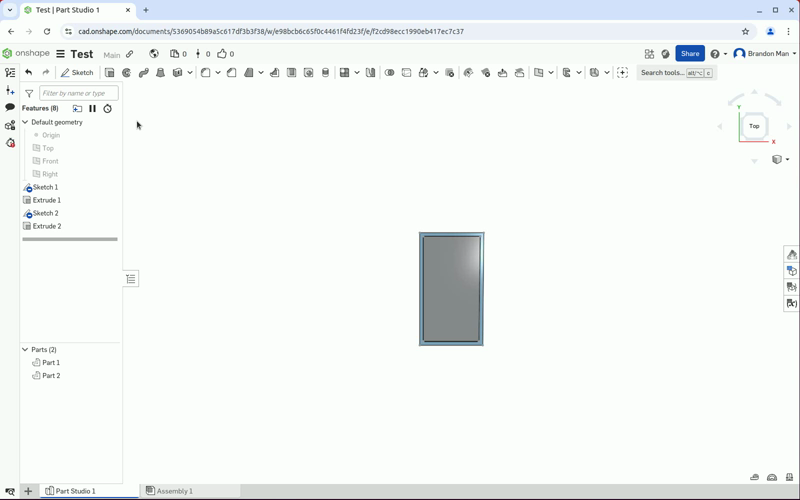
key(shift+h)
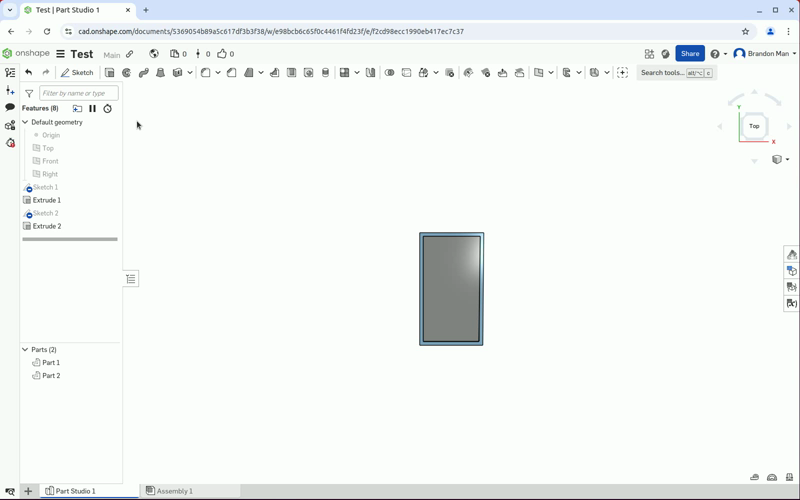
mouse_move(73, 189)
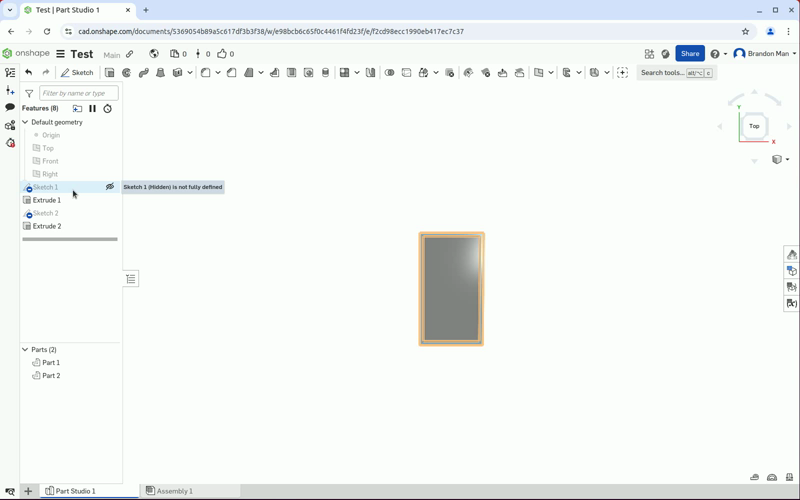
click(73, 189)
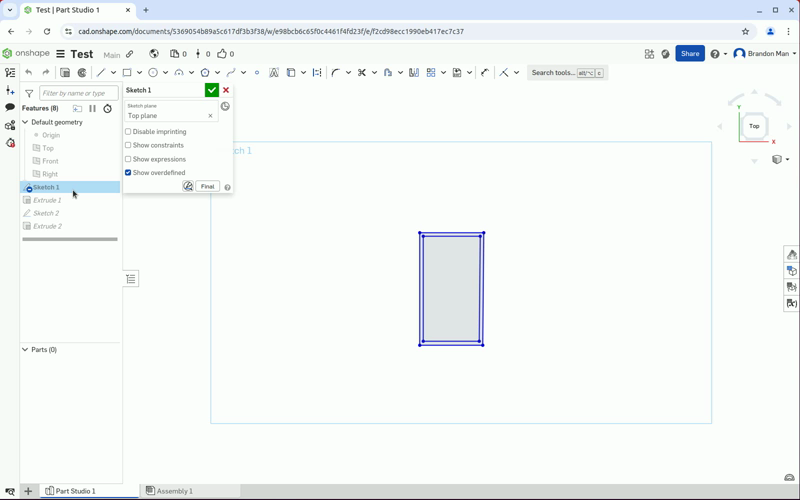
mouse_move(229, 92)
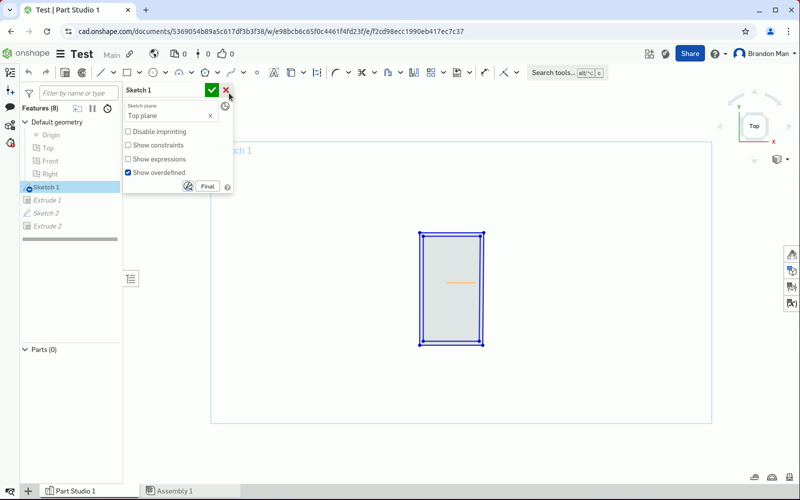
click(229, 92)
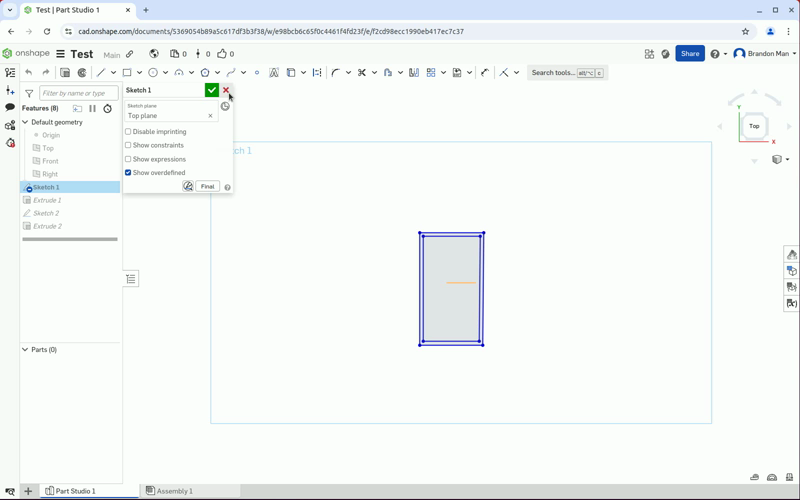
key(shift+s)
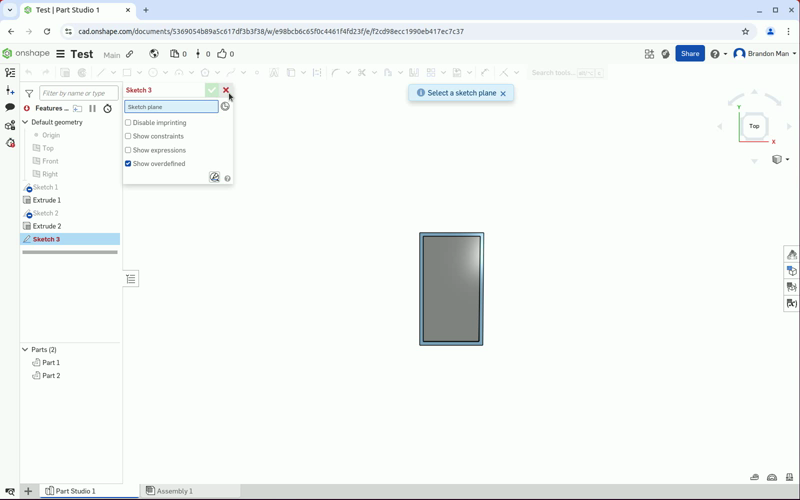
mouse_move(73, 150)
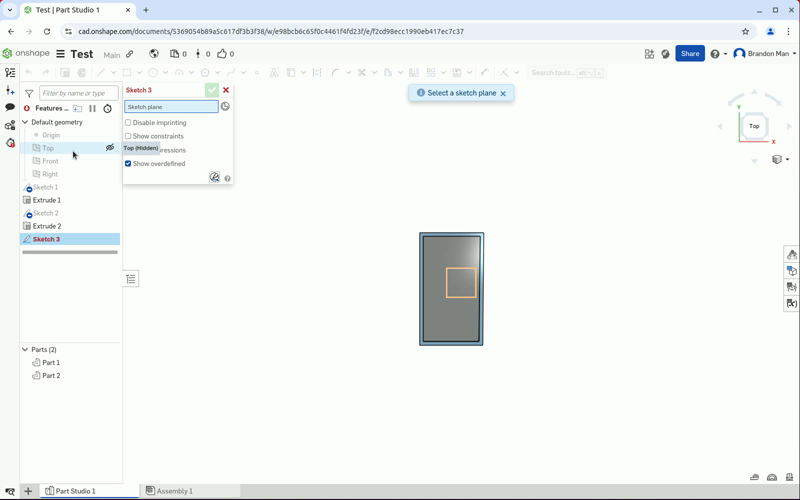
click(73, 150)
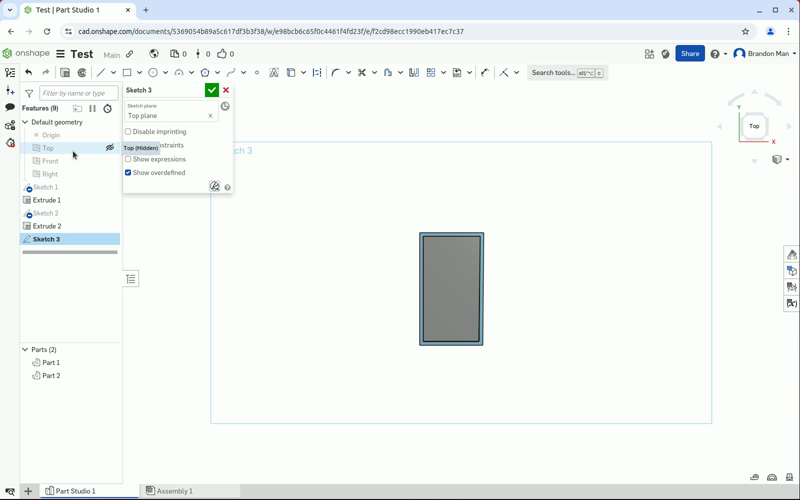
mouse_move(73, 352)
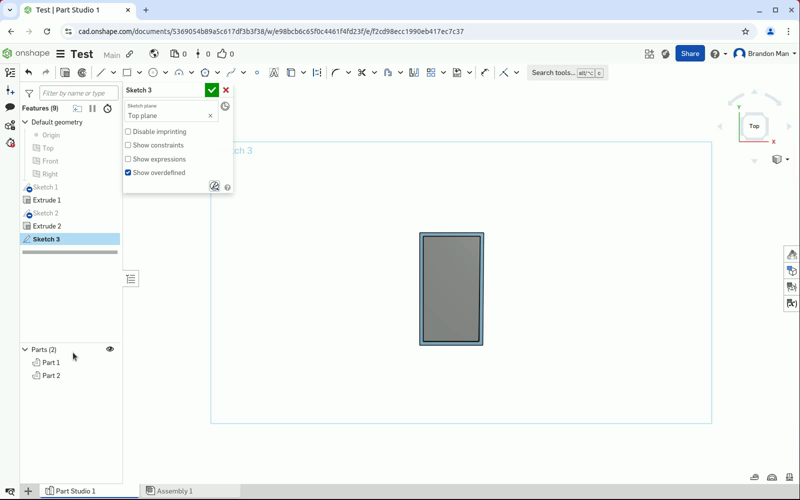
key(y)
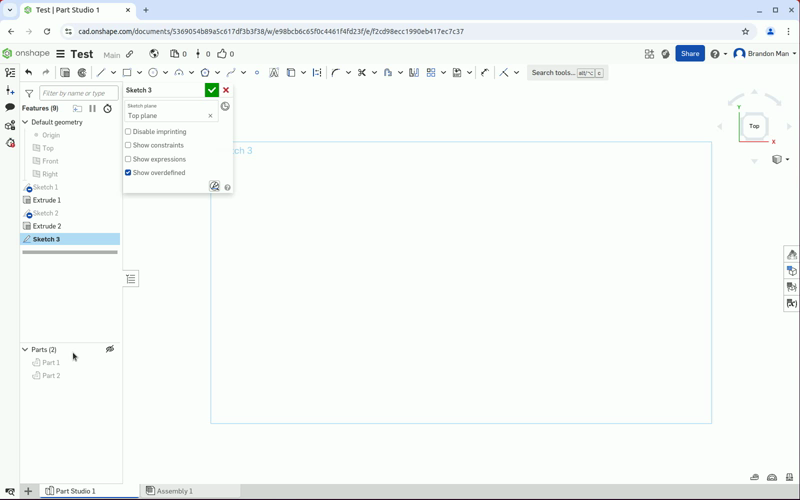
key(l)
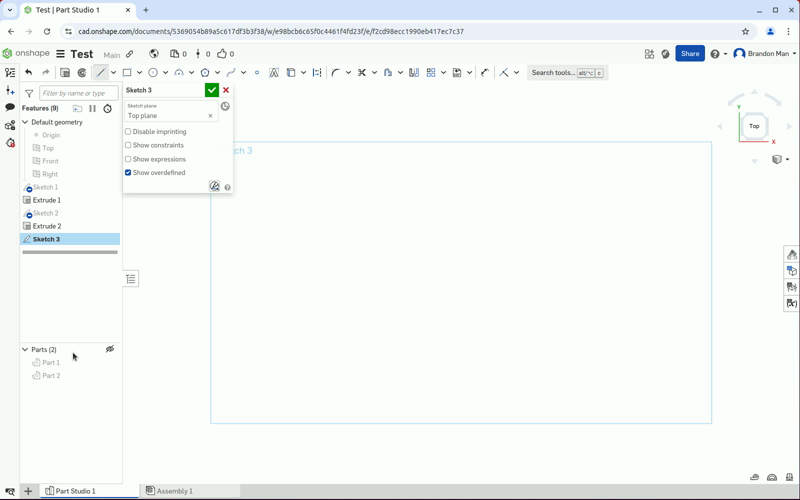
key_down(shift)
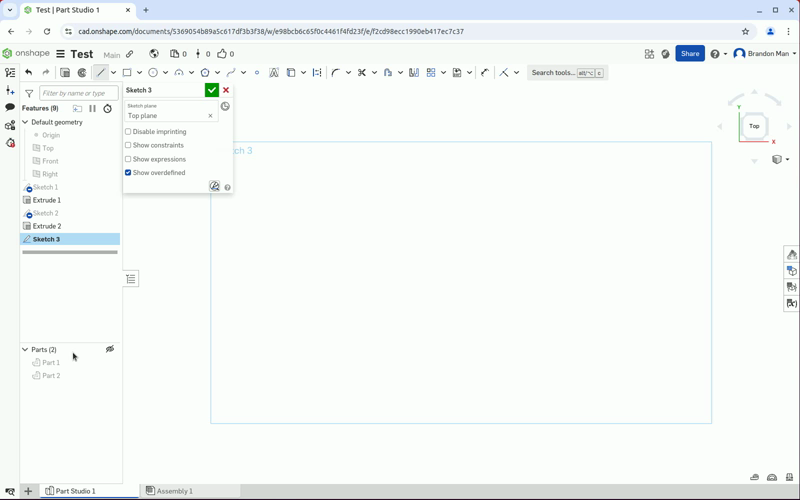
mouse_move(419, 345)
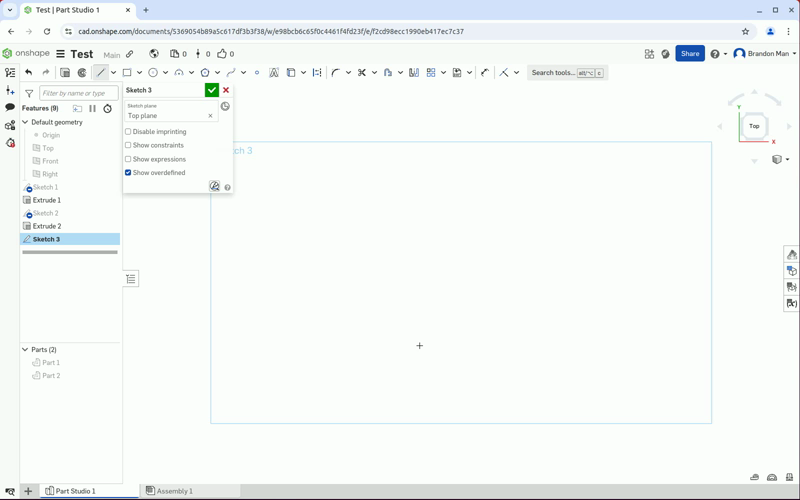
click(419, 345)
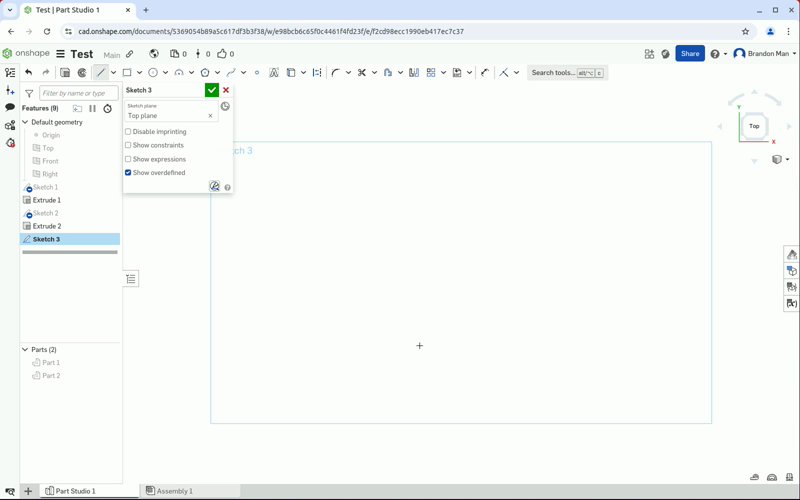
key_up(shift)
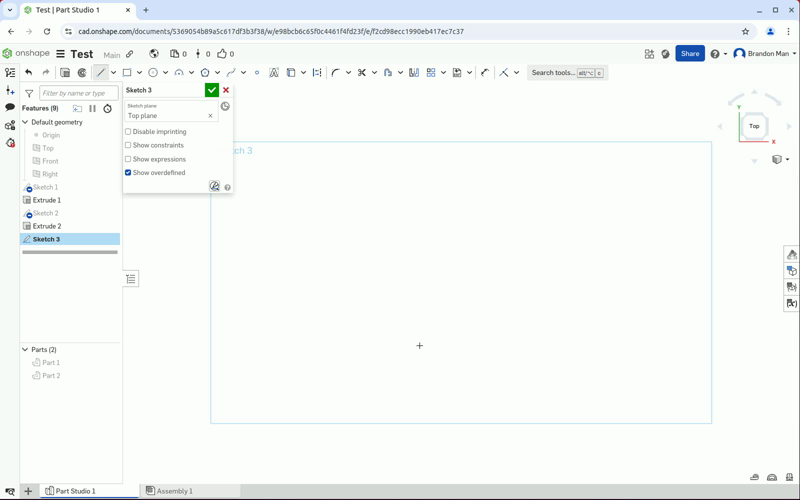
key_down(shift)
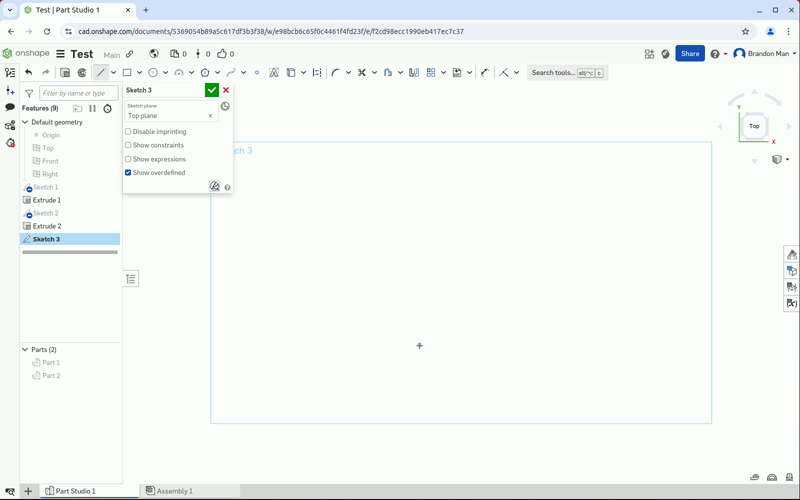
mouse_move(482, 345)
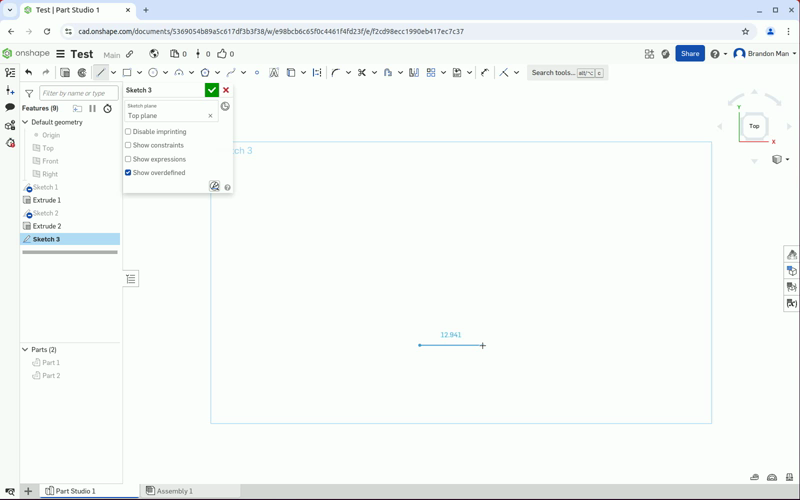
click(482, 345)
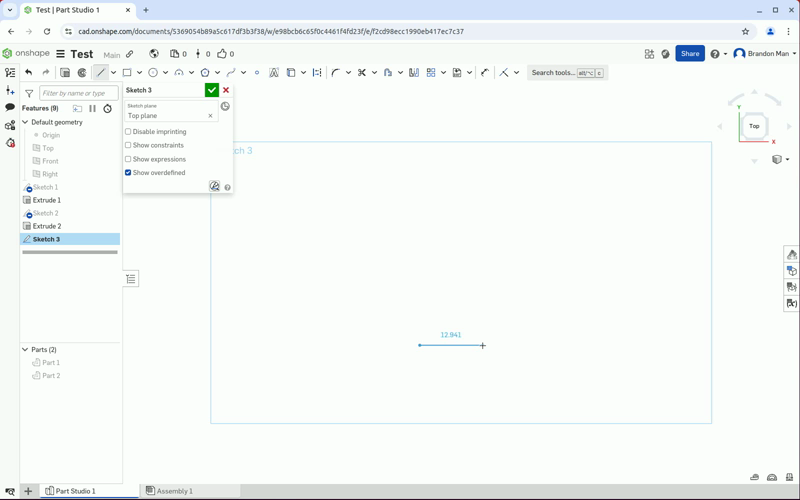
key_up(shift)
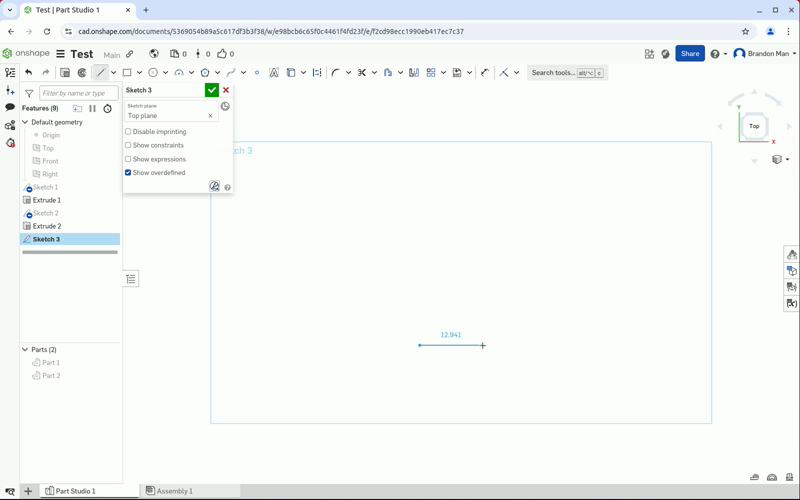
key_down(shift)
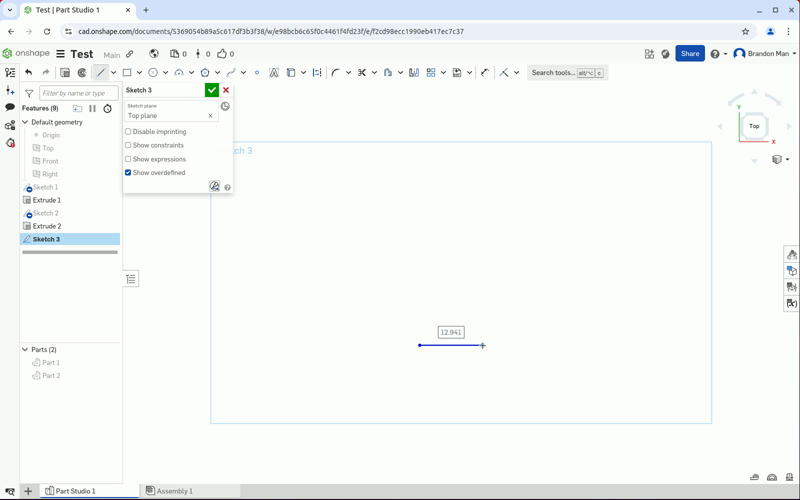
mouse_move(483, 232)
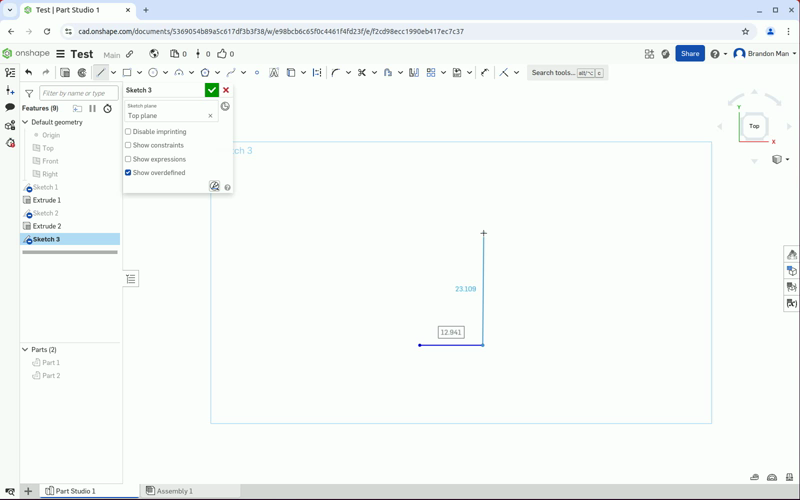
click(483, 232)
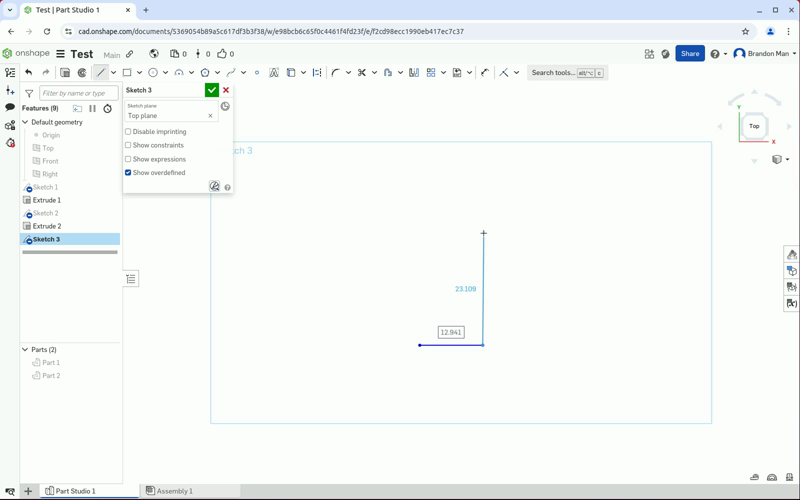
key_up(shift)
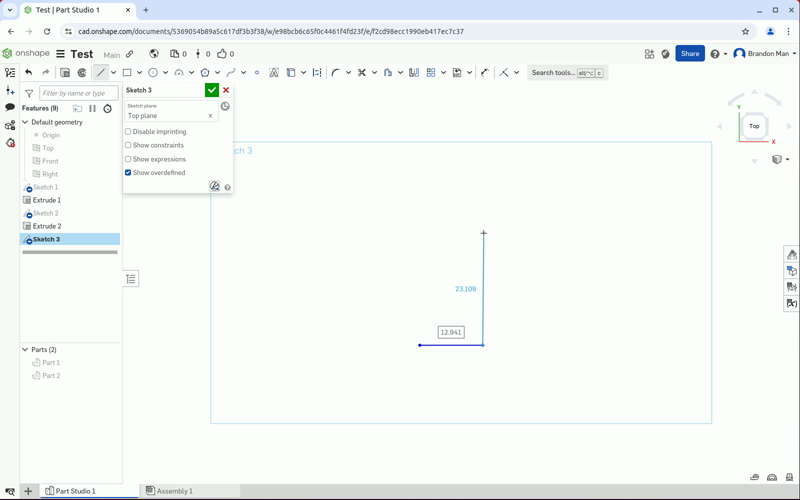
key_down(shift)
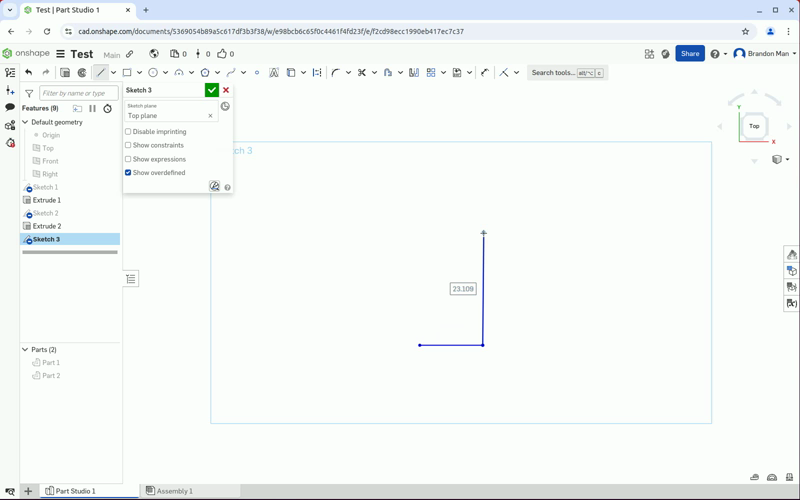
mouse_move(419, 232)
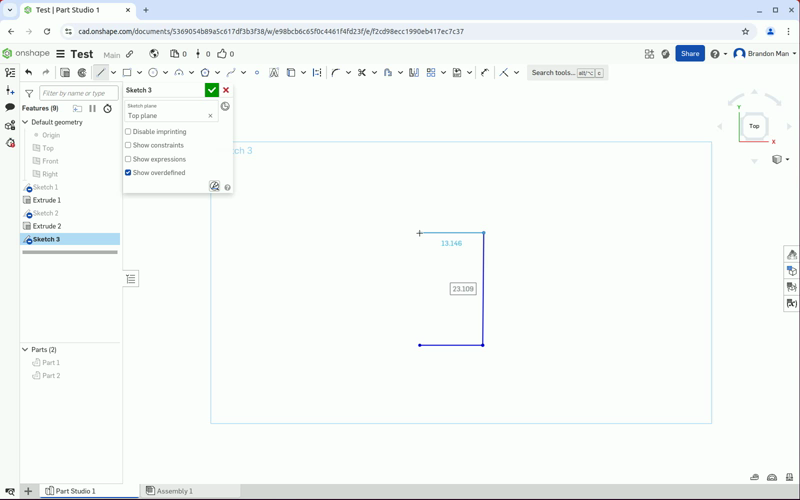
click(419, 232)
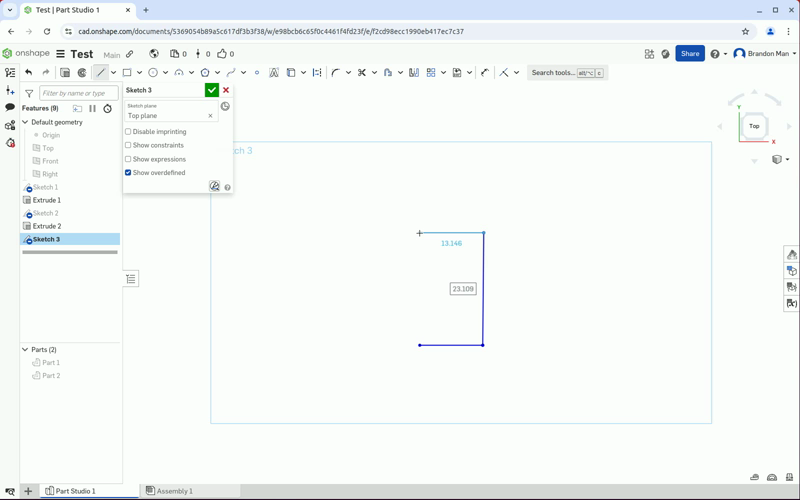
key_up(shift)
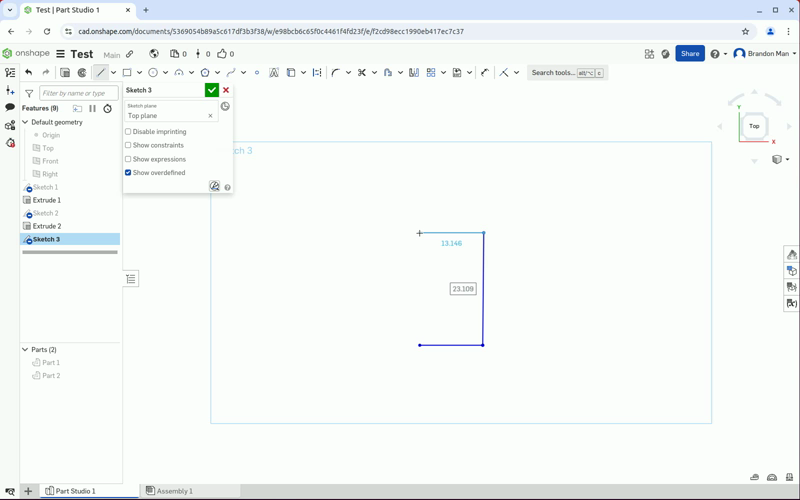
key_down(shift)
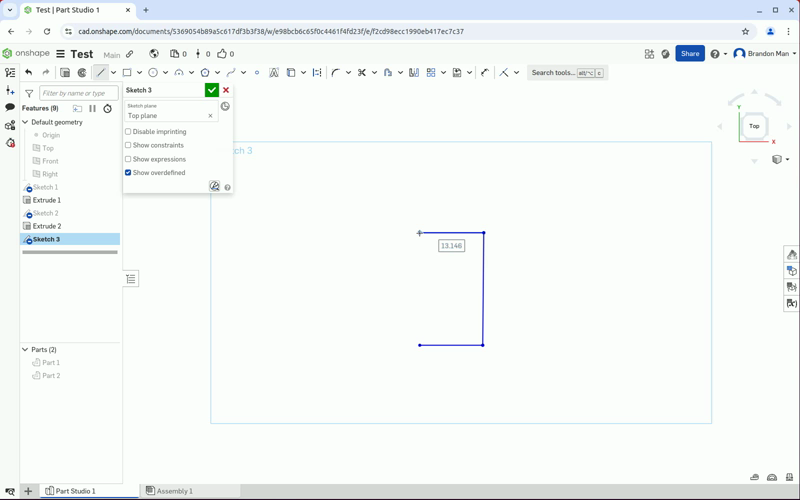
mouse_move(419, 345)
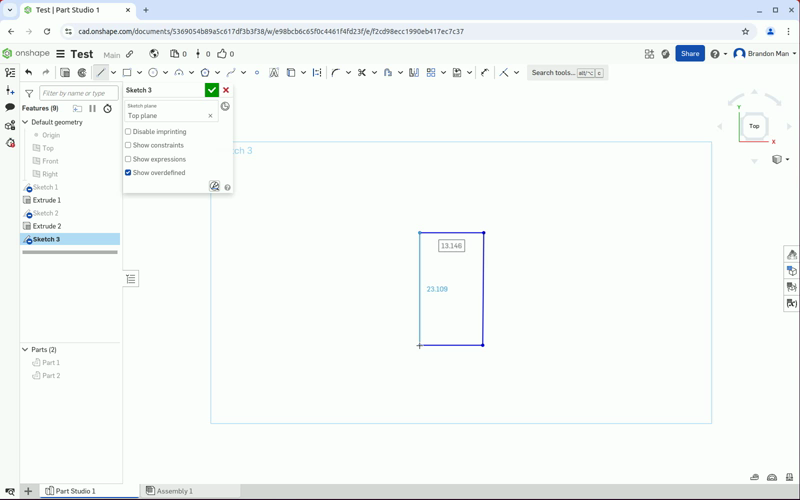
key_up(shift)
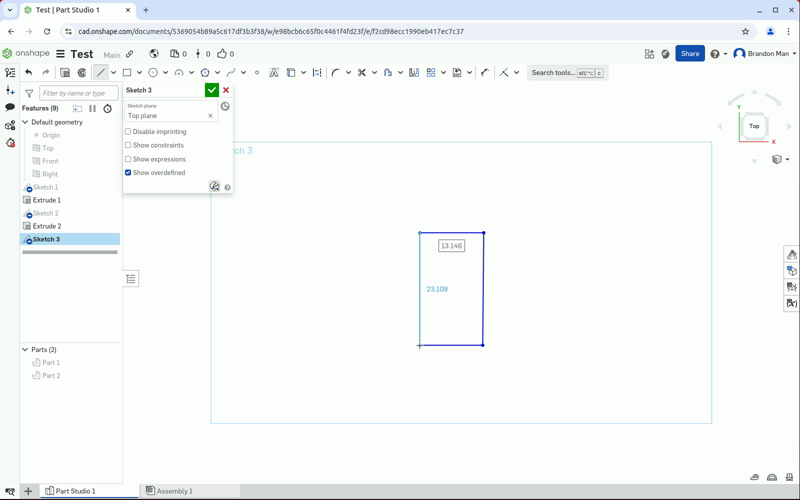
click(419, 345)
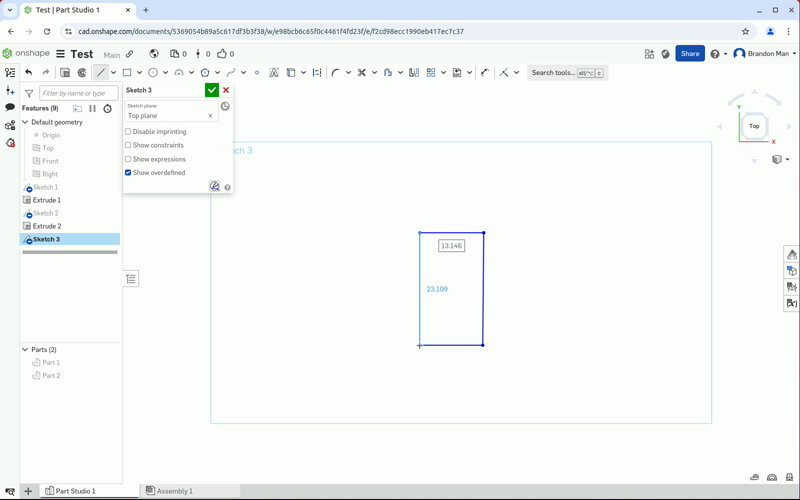
key(esc)
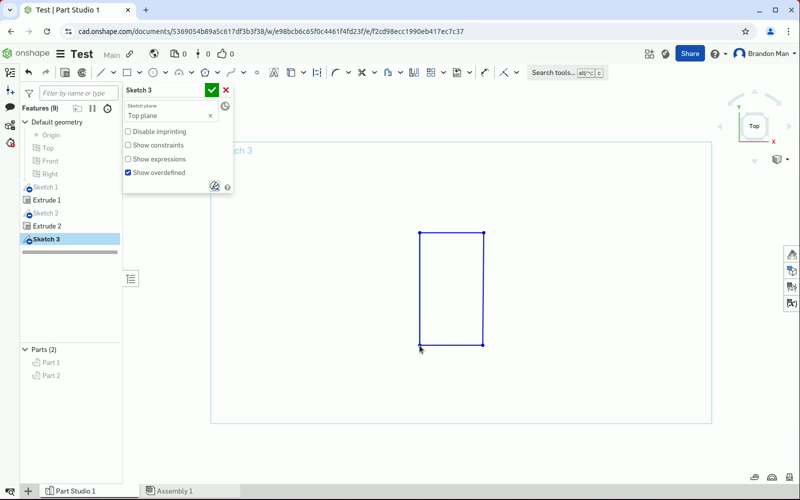
key(l)
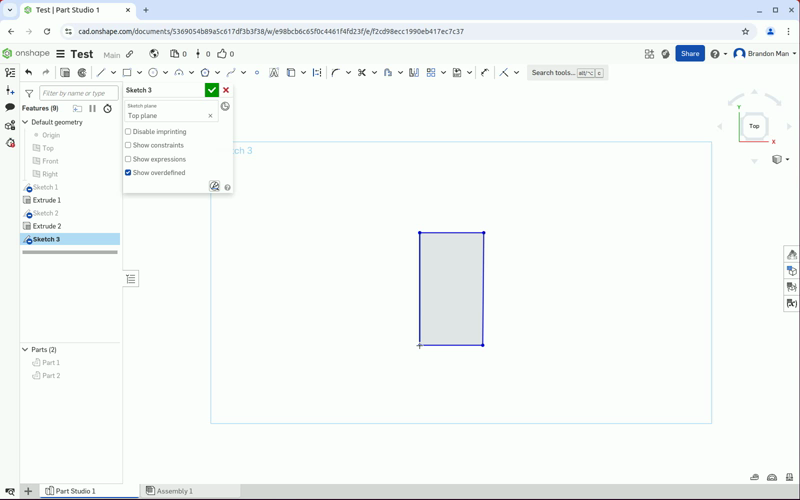
key_down(shift)
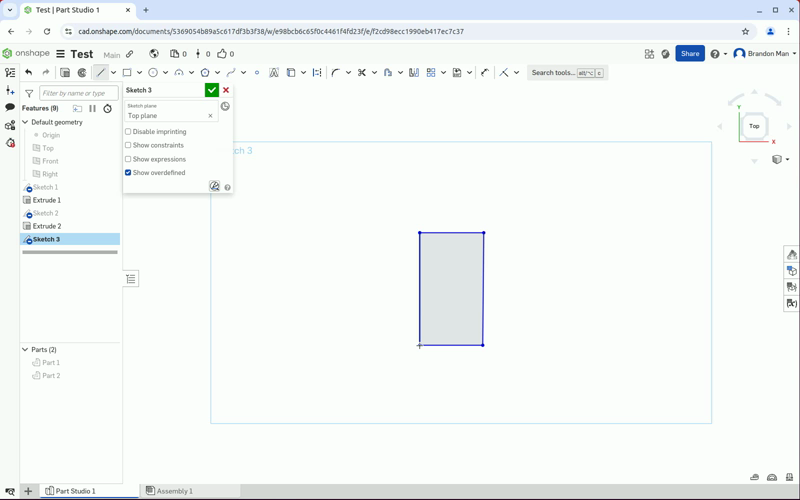
mouse_move(423, 341)
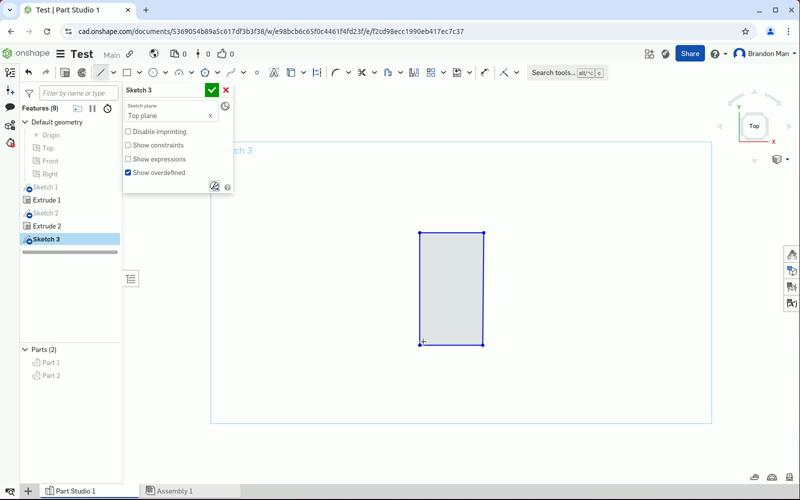
click(423, 341)
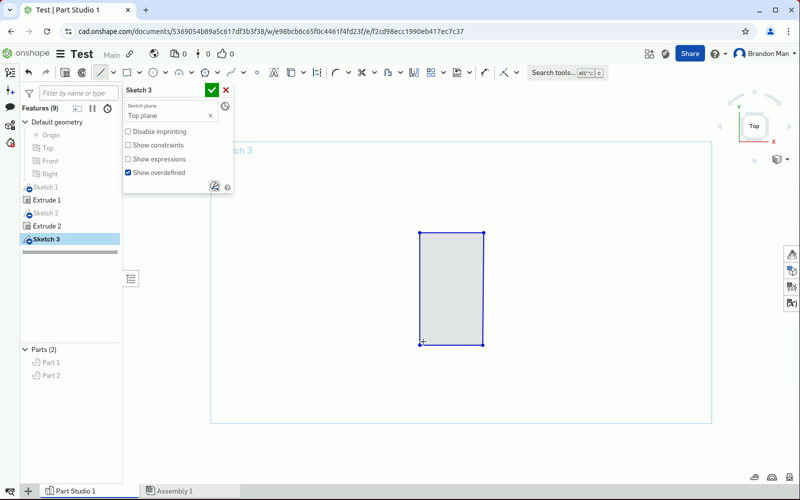
key_up(shift)
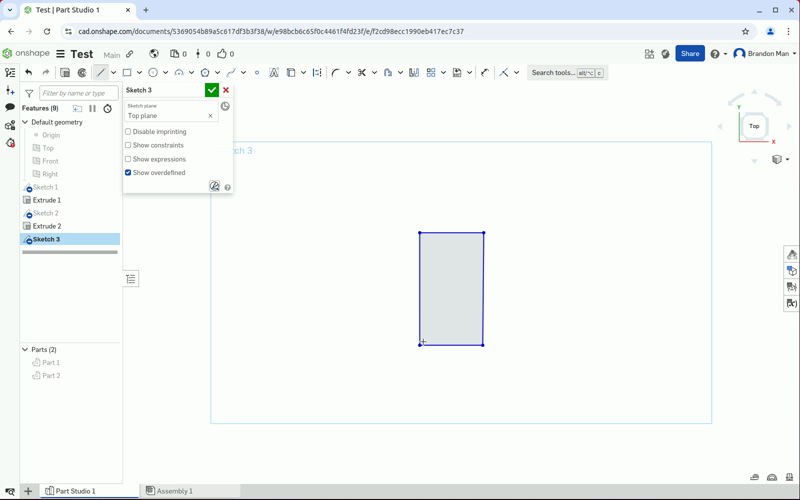
key_down(shift)
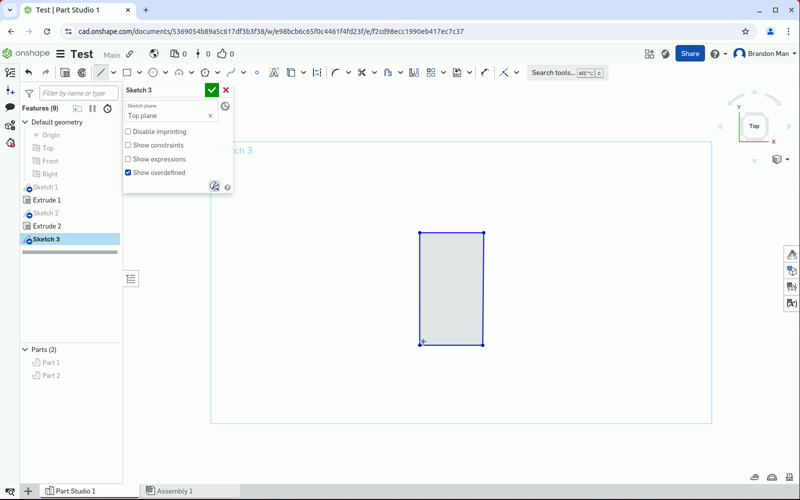
mouse_move(453, 341)
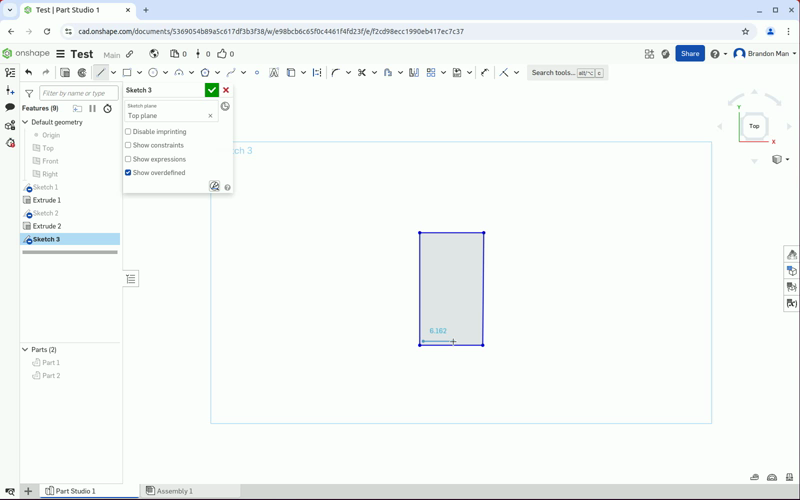
mouse_move(479, 341)
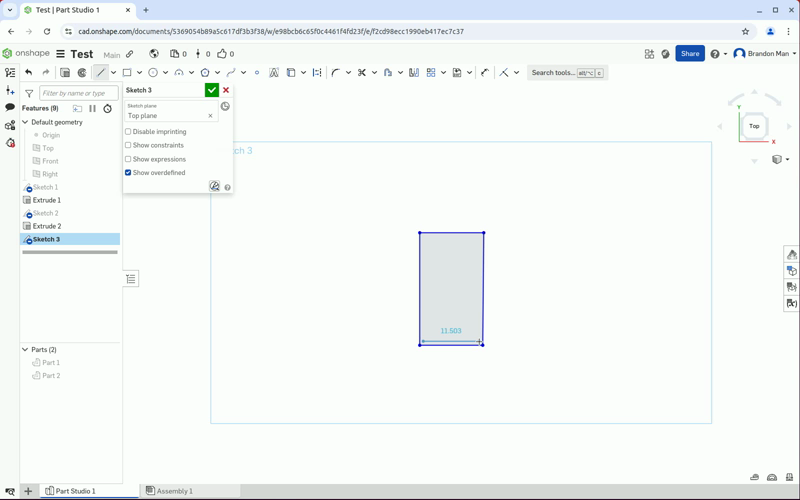
click(479, 341)
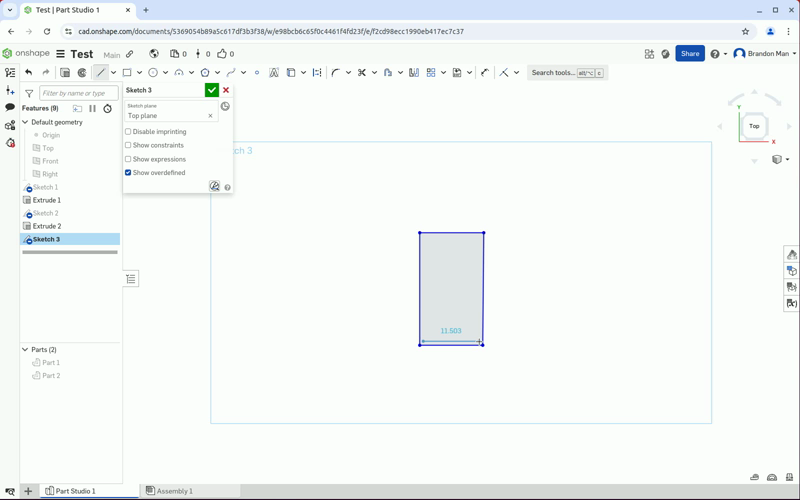
key_up(shift)
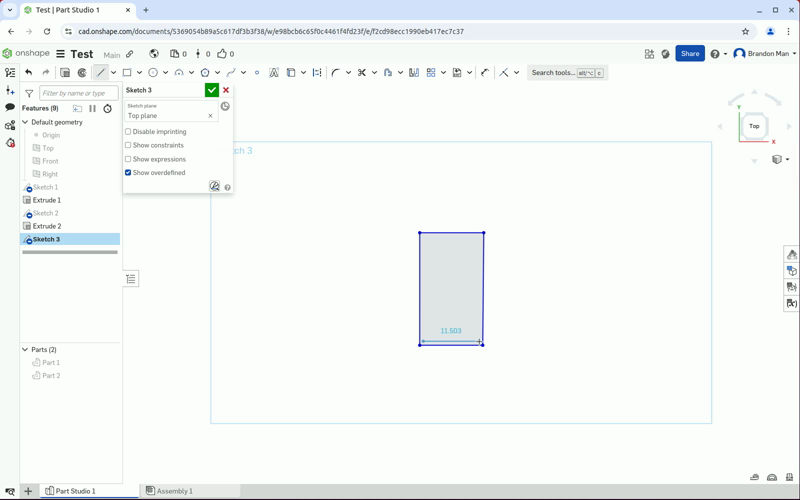
key_down(shift)
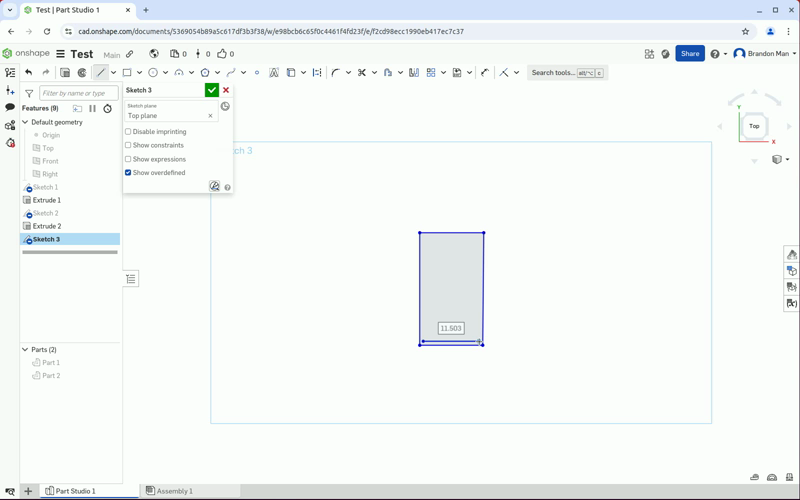
mouse_move(480, 236)
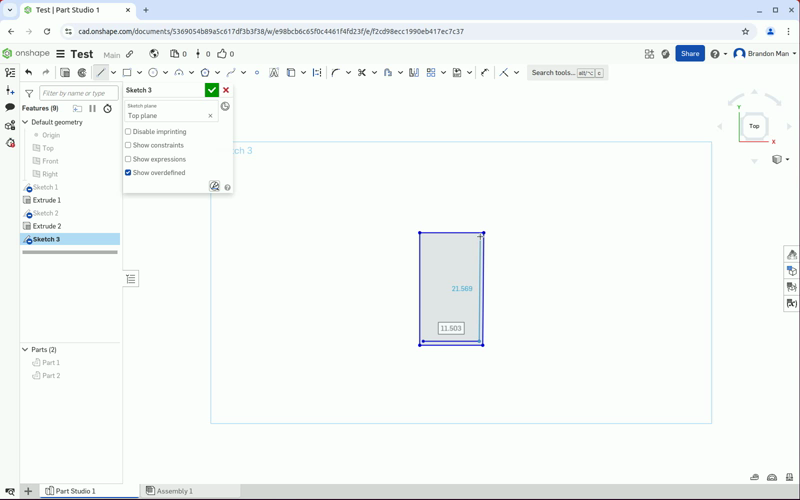
click(480, 236)
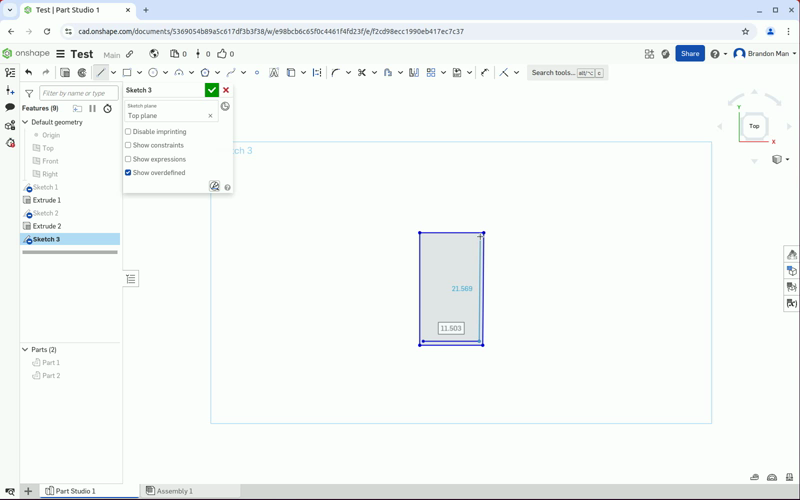
key_up(shift)
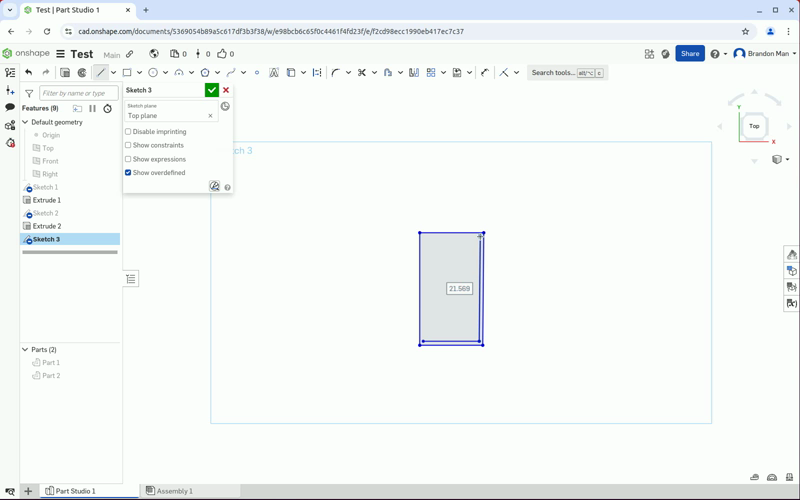
key_down(shift)
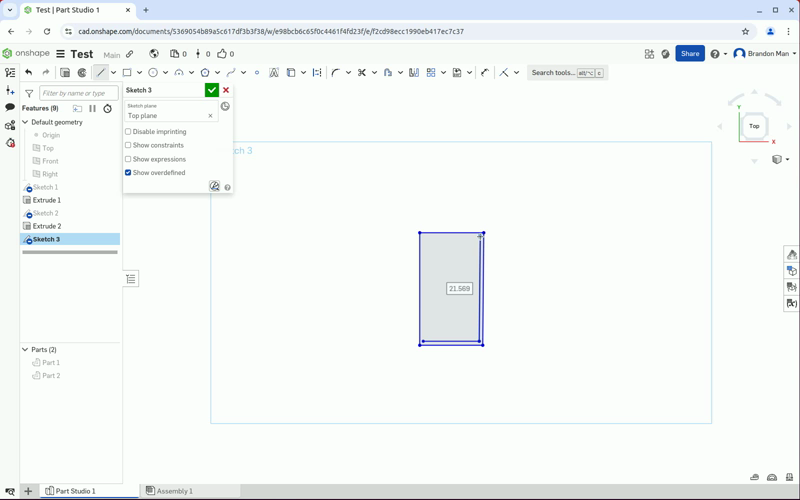
mouse_move(510, 236)
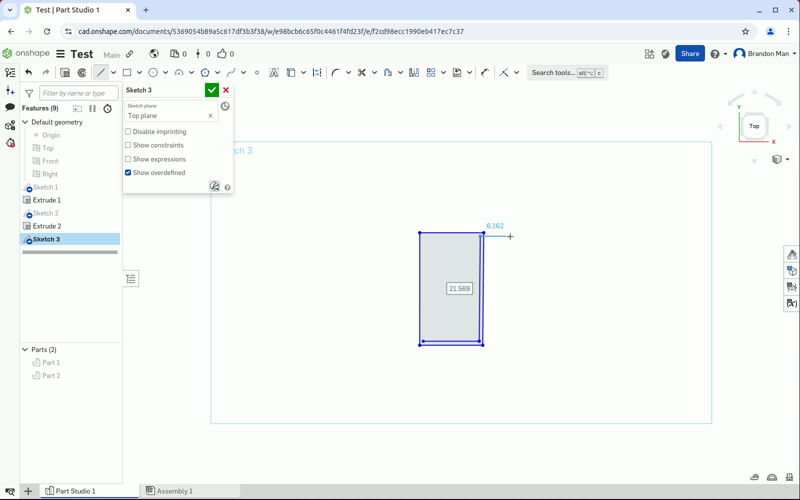
mouse_move(423, 236)
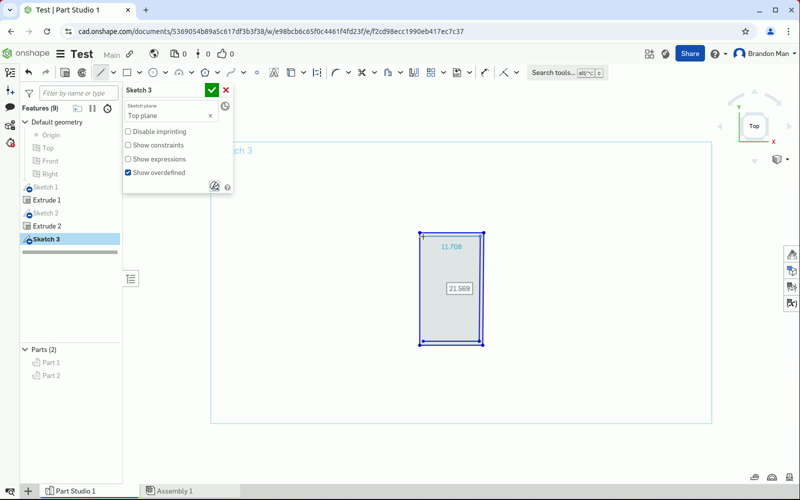
click(423, 236)
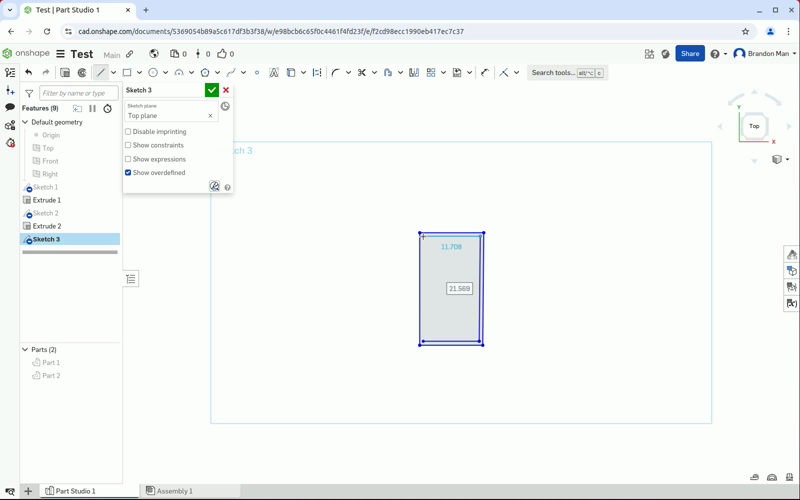
key_up(shift)
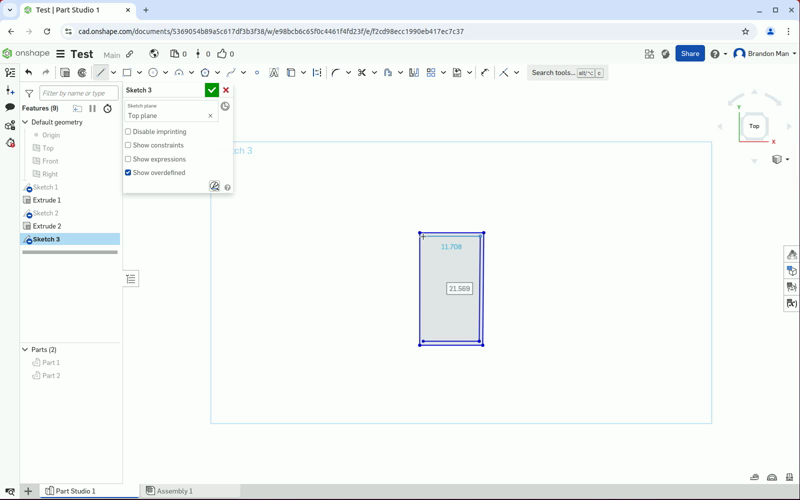
key_down(shift)
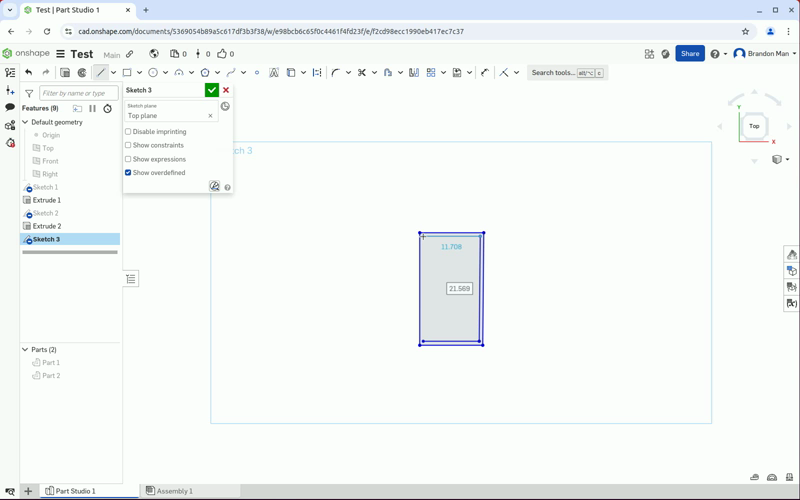
mouse_move(423, 341)
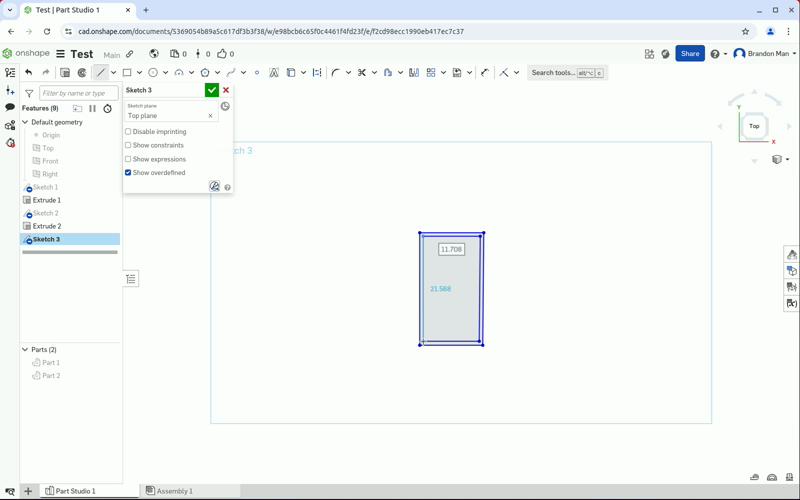
key_up(shift)
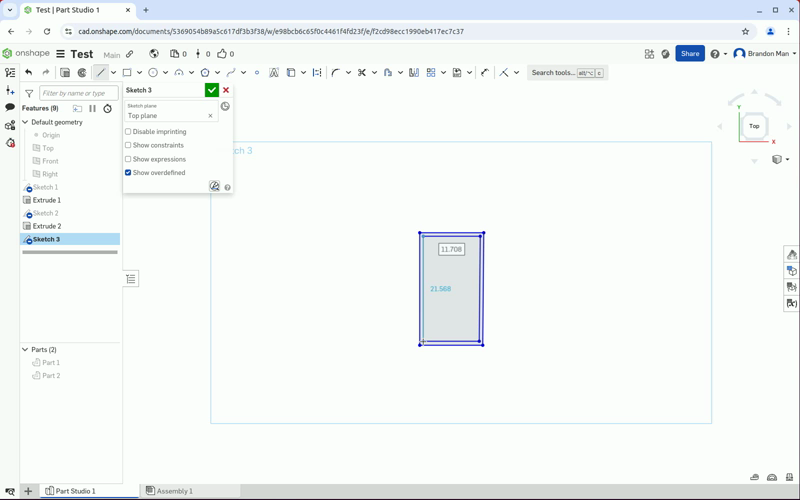
click(423, 341)
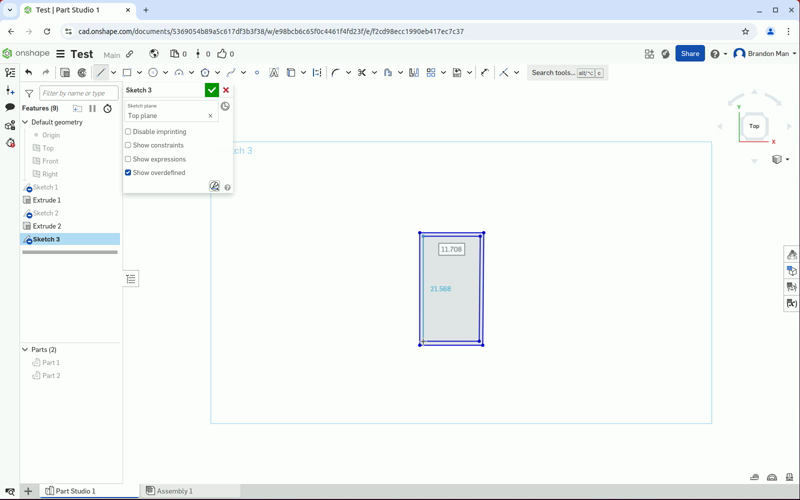
key(esc)
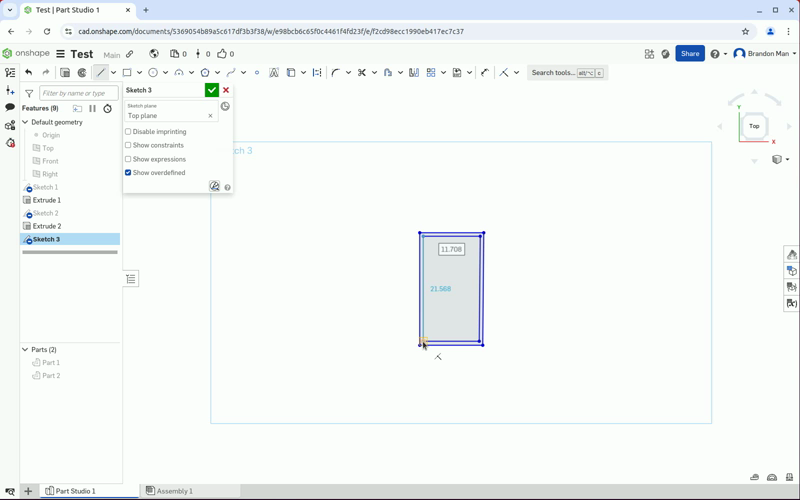
mouse_move(422, 297)
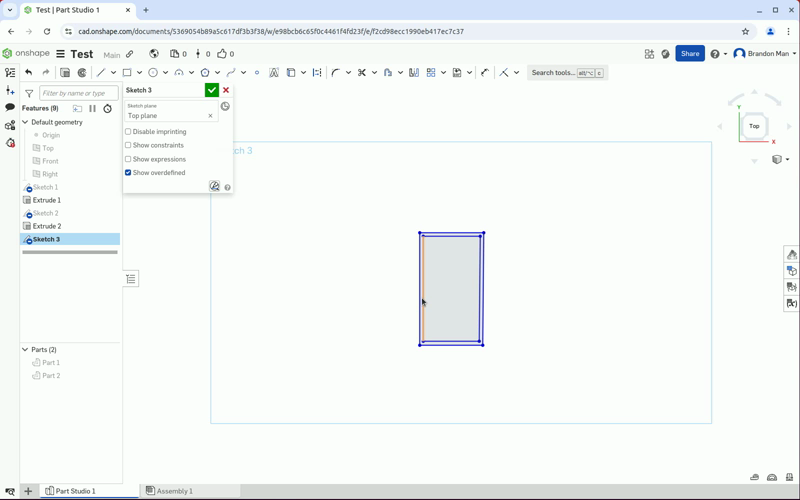
scroll(6)
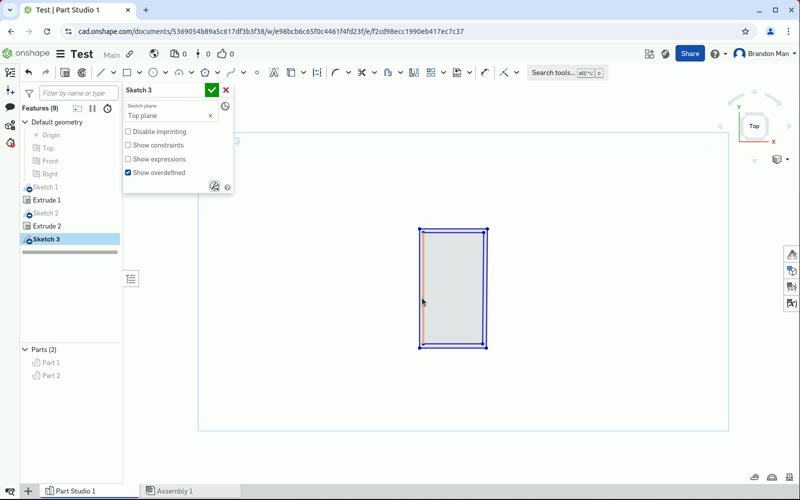
scroll(6)
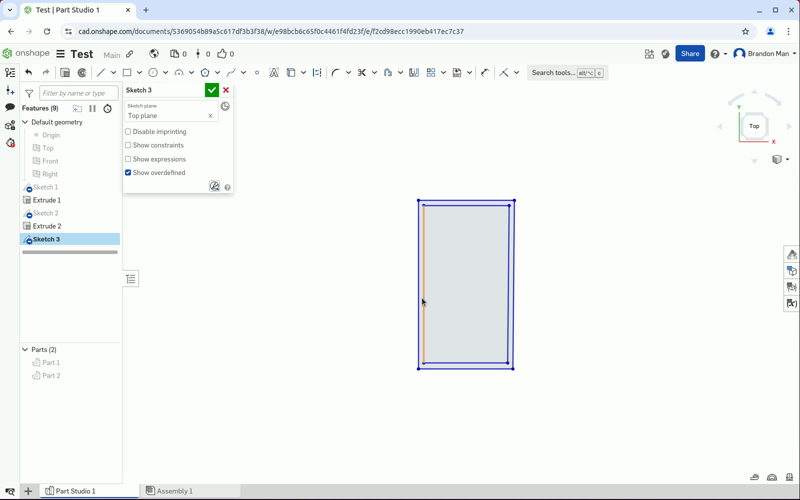
scroll(6)
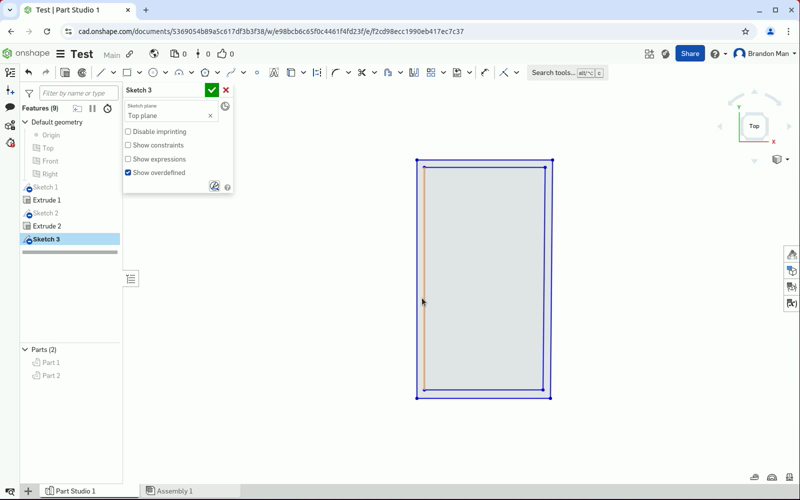
scroll(6)
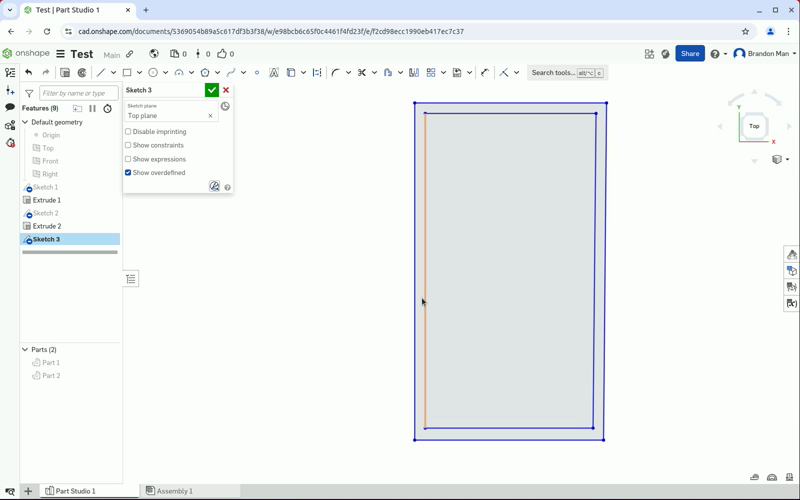
scroll(6)
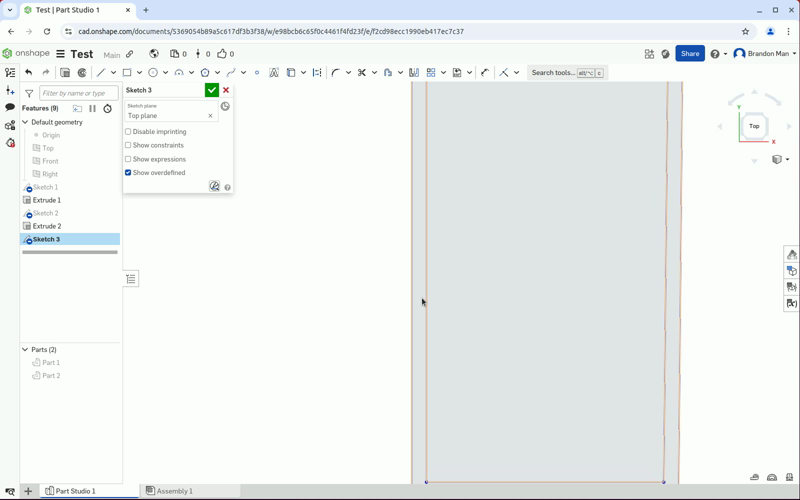
scroll(6)
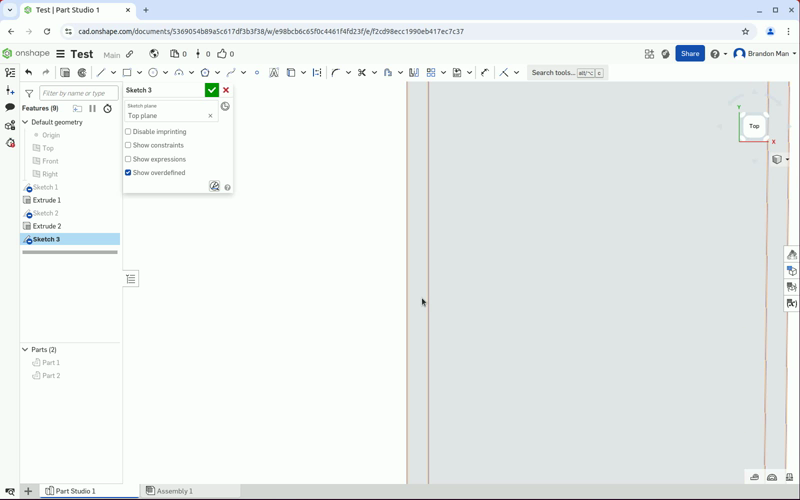
scroll(6)
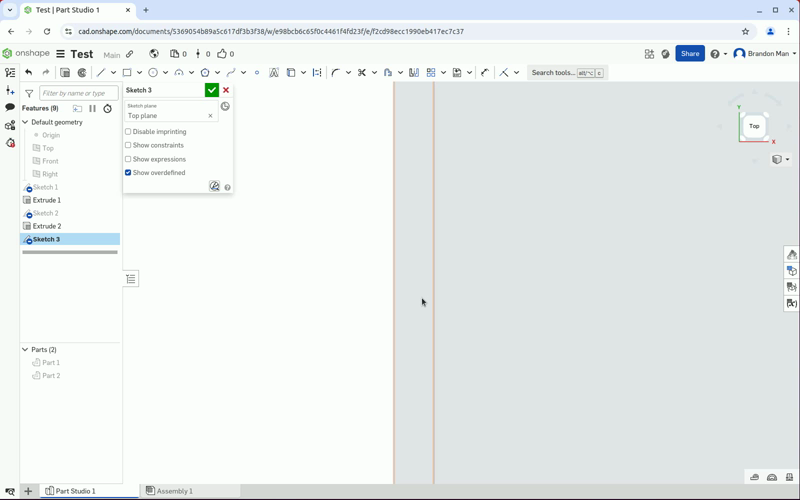
click(422, 297)
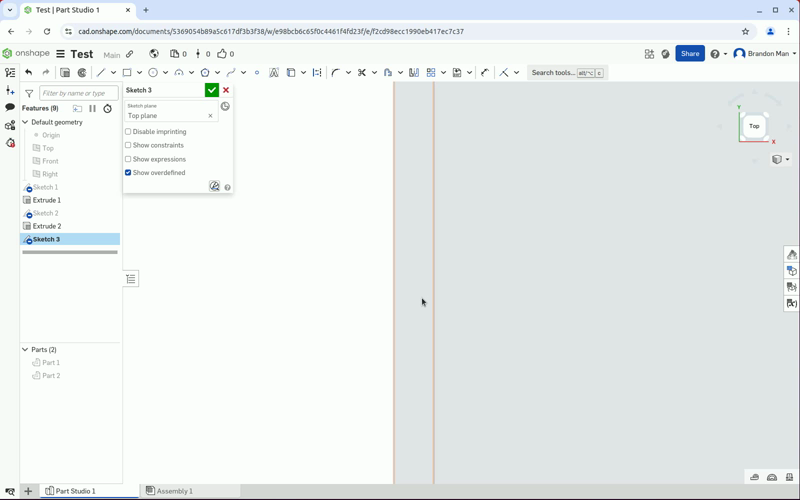
scroll(-6)
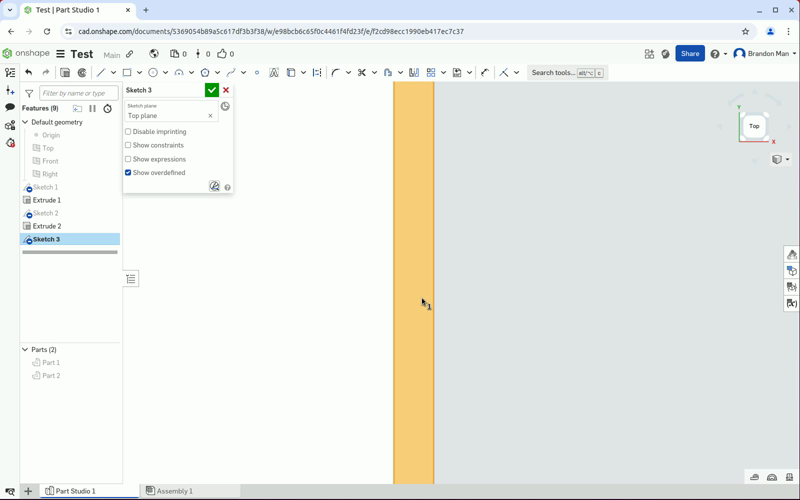
scroll(-6)
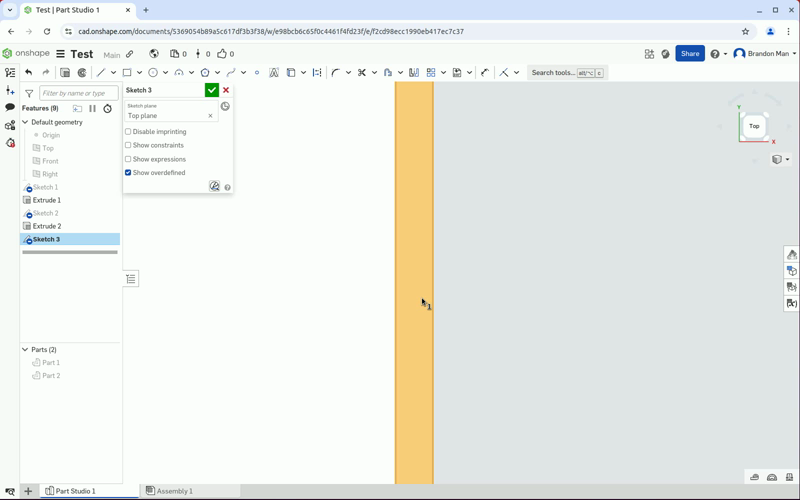
scroll(-6)
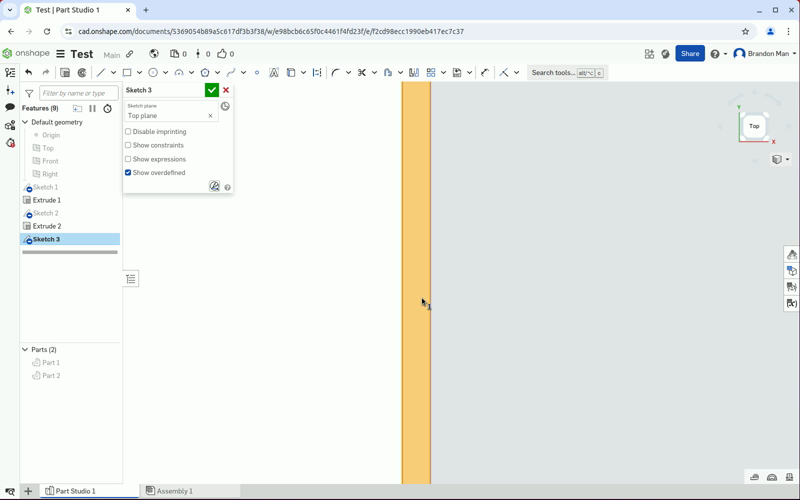
scroll(-6)
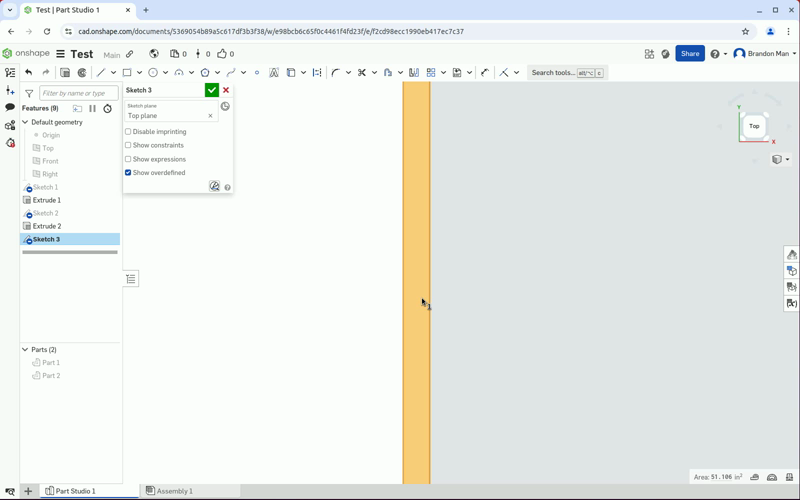
scroll(-6)
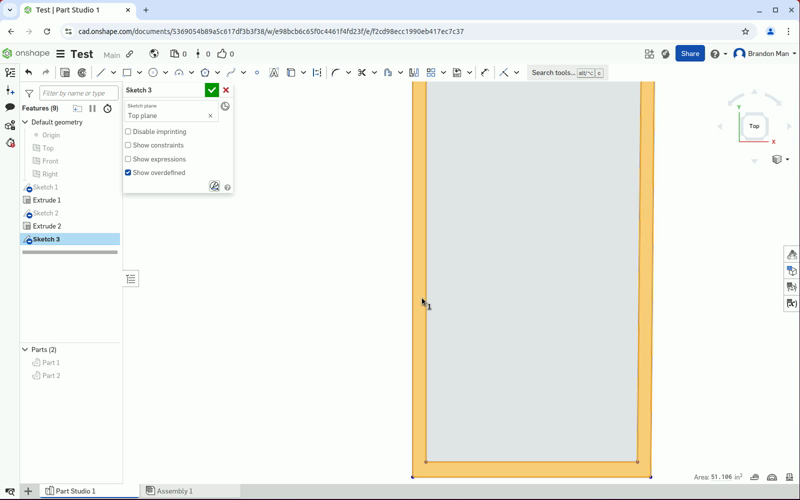
scroll(-6)
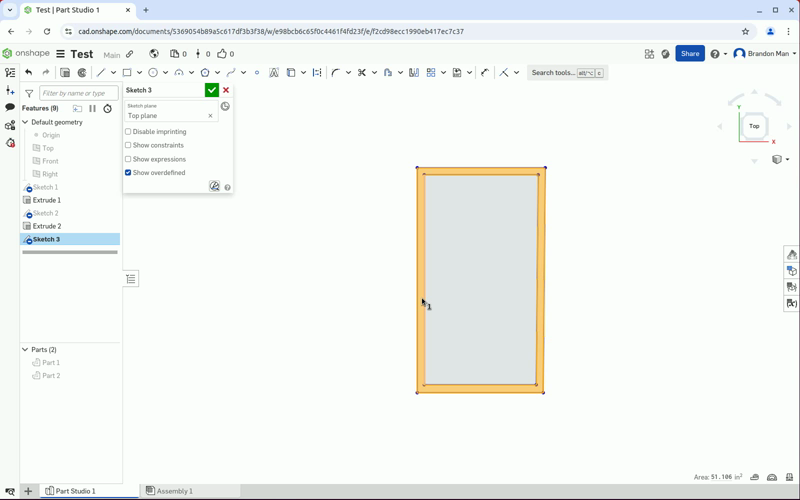
scroll(-6)
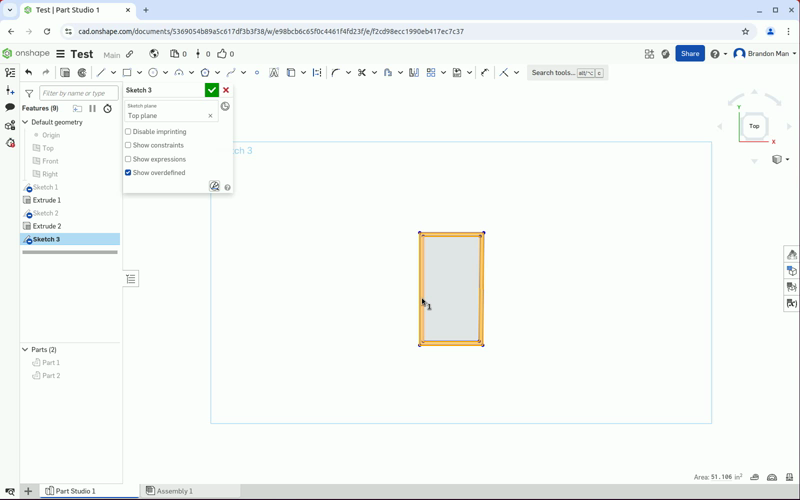
mouse_move(73, 352)
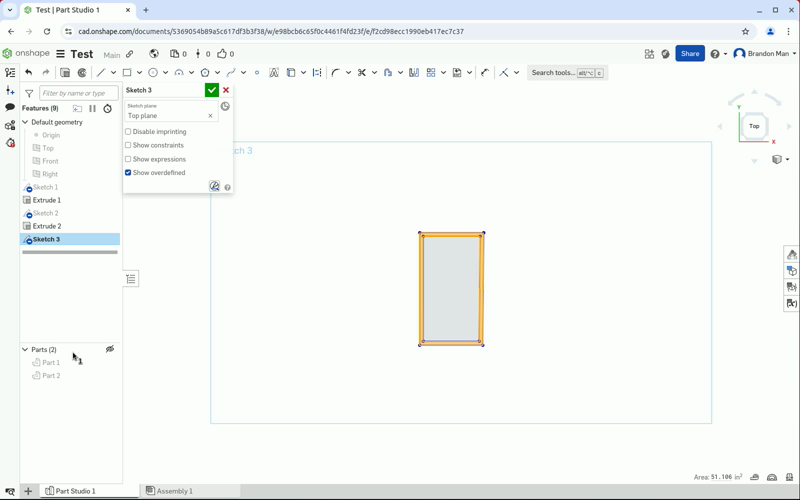
key(shift+y)
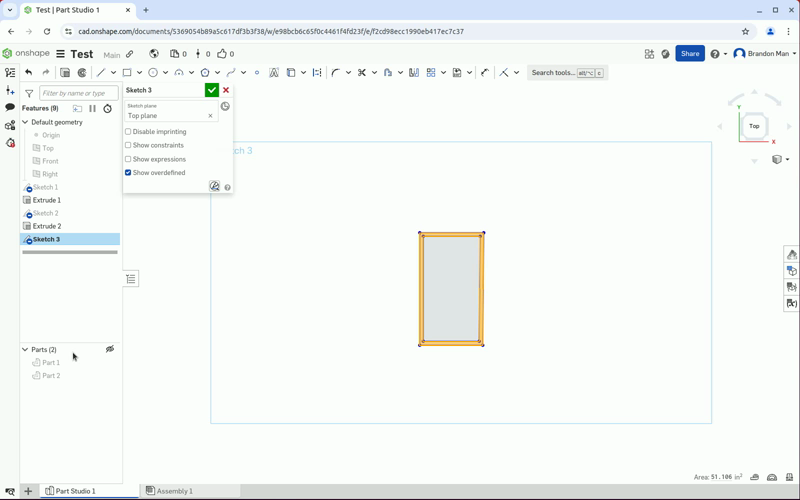
key(shift+e)
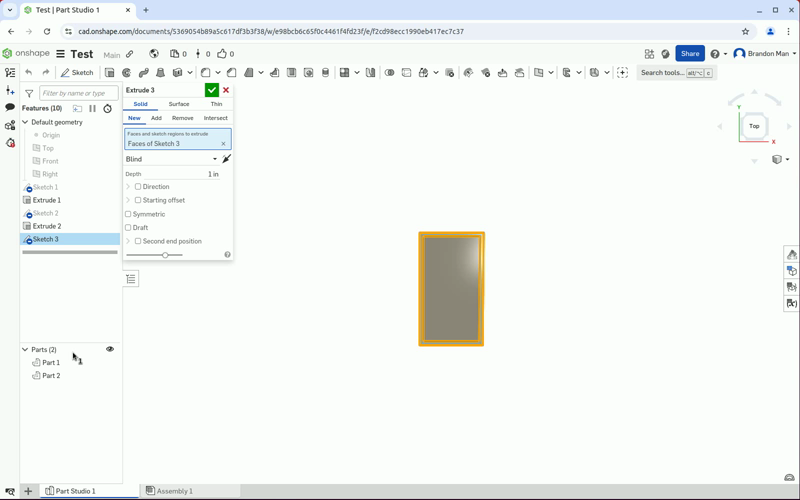
mouse_move(143, 106)
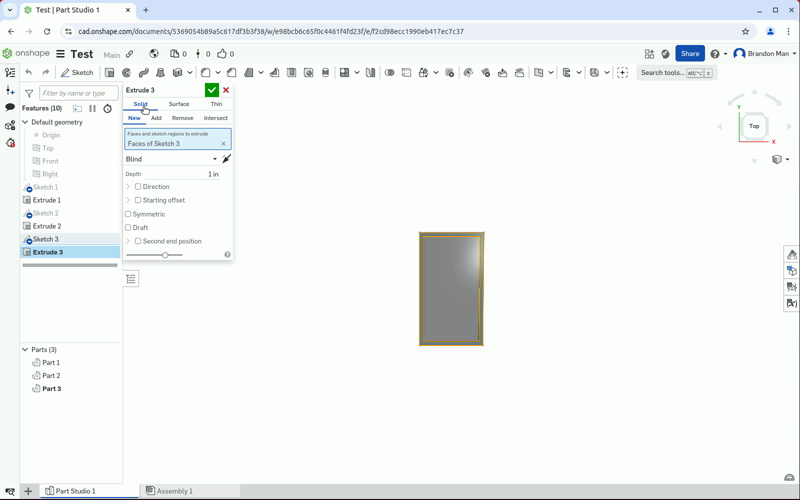
click(143, 106)
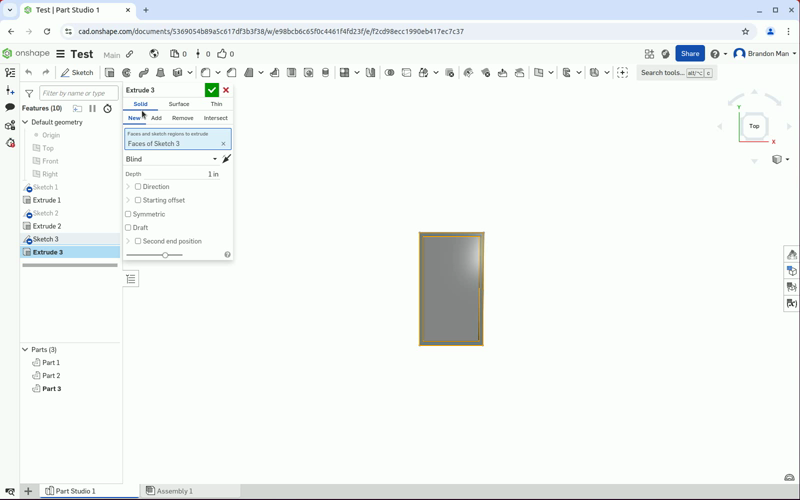
mouse_move(137, 120)
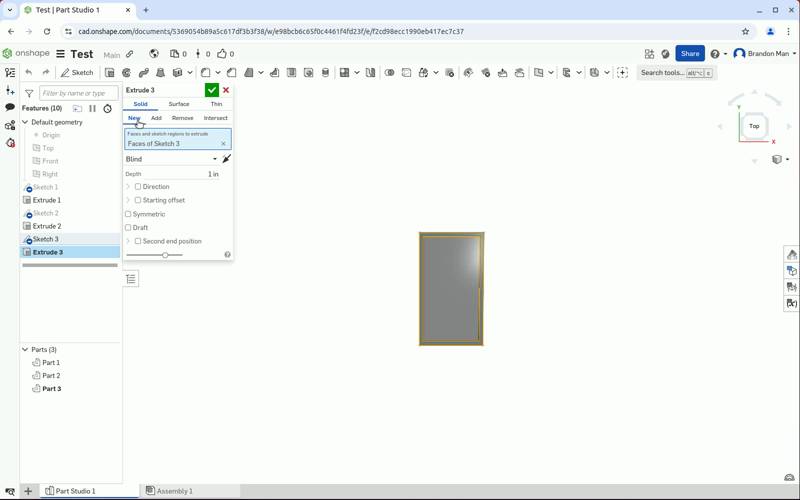
click(137, 120)
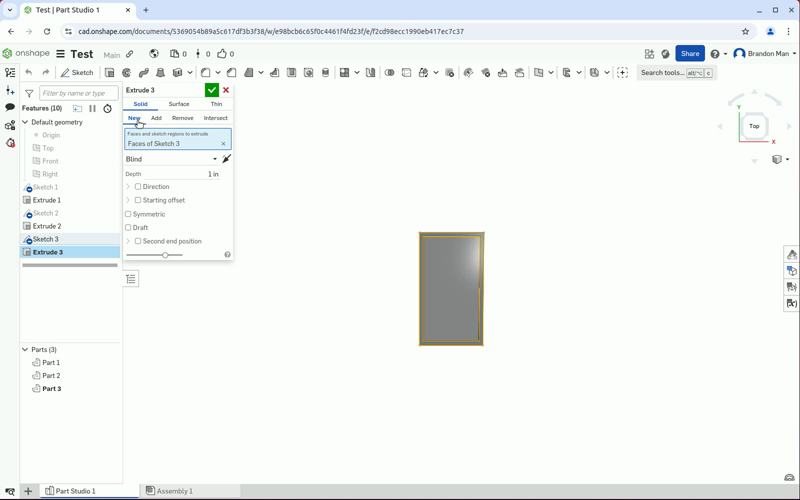
key(tab, 4)
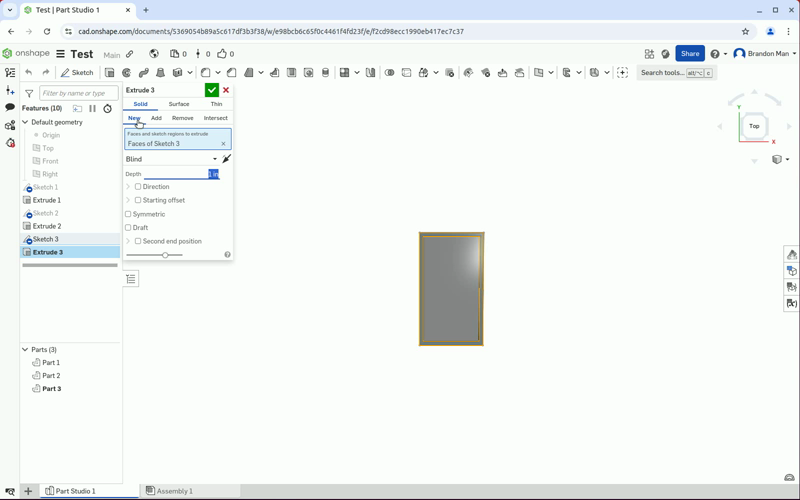
text(-1.444)
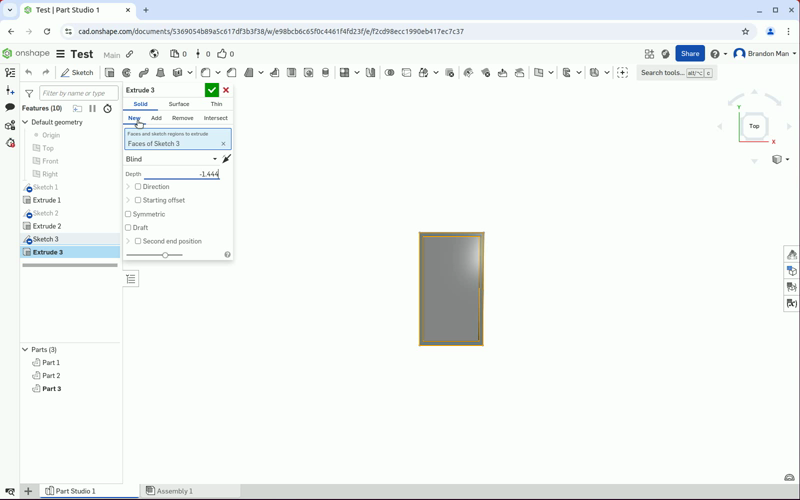
key(enter)
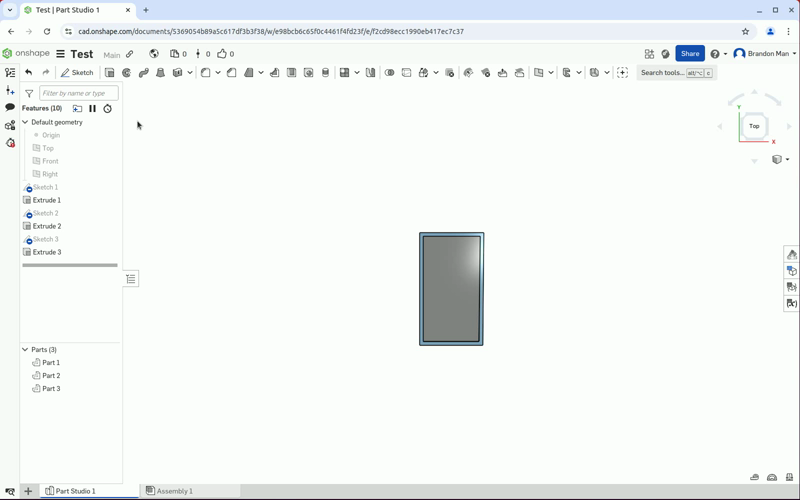
key(shift+h)
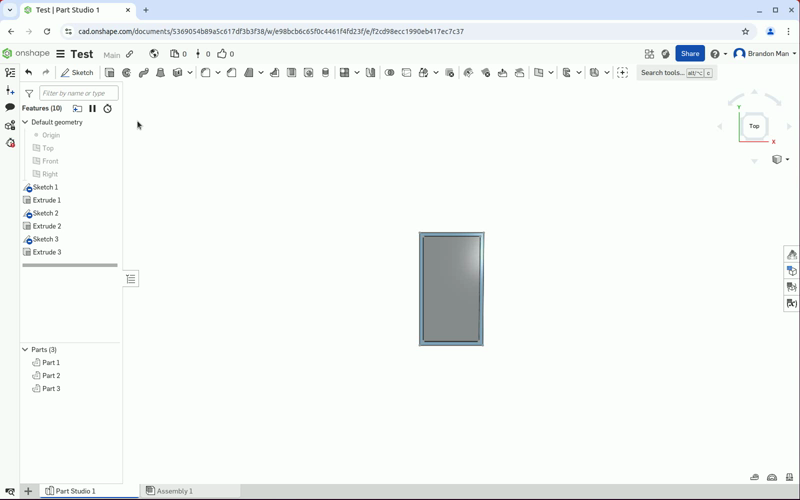
key(shift+h)
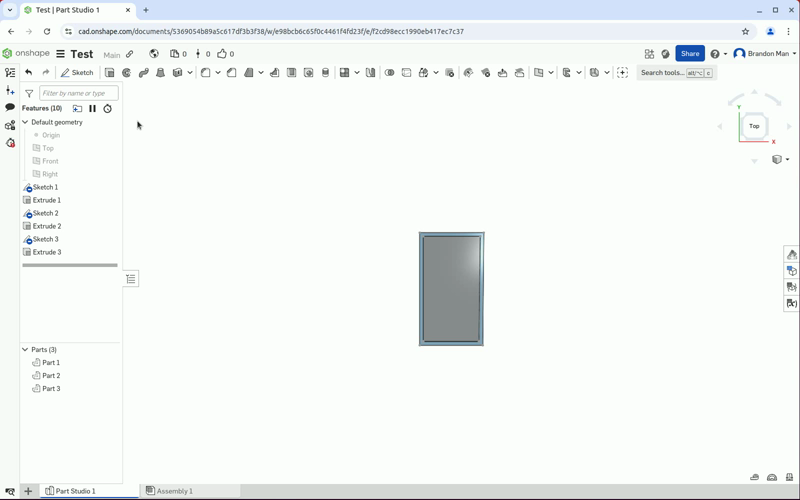
key(shift+7)
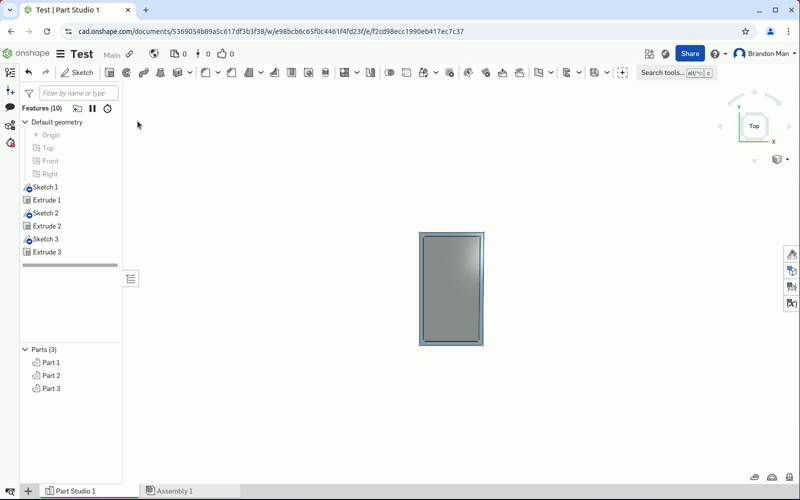
key(up, 3)
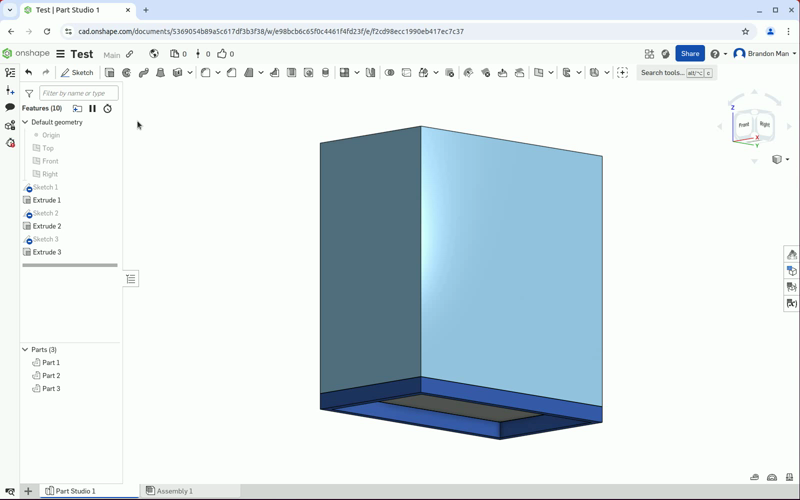
key(left, 3)
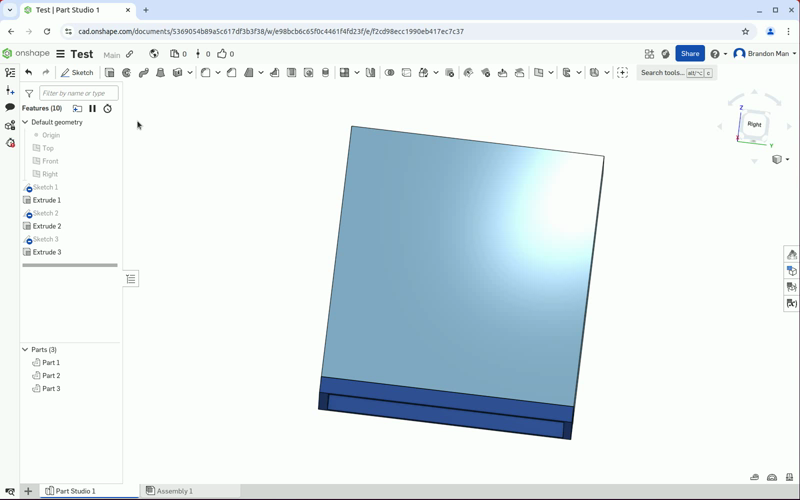
key(right, 3)
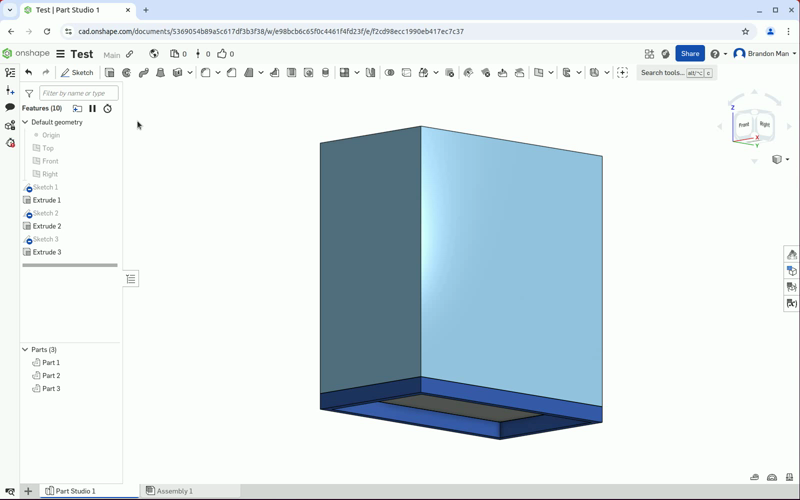
key(down, 3)
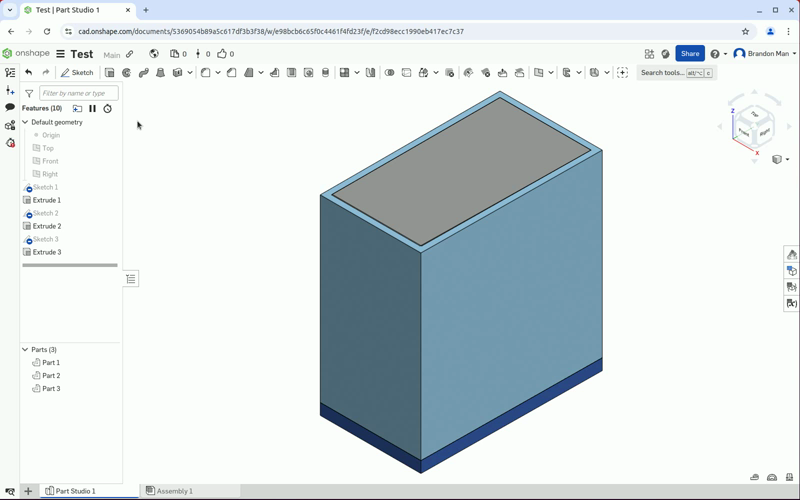
mouse_move(73, 189)
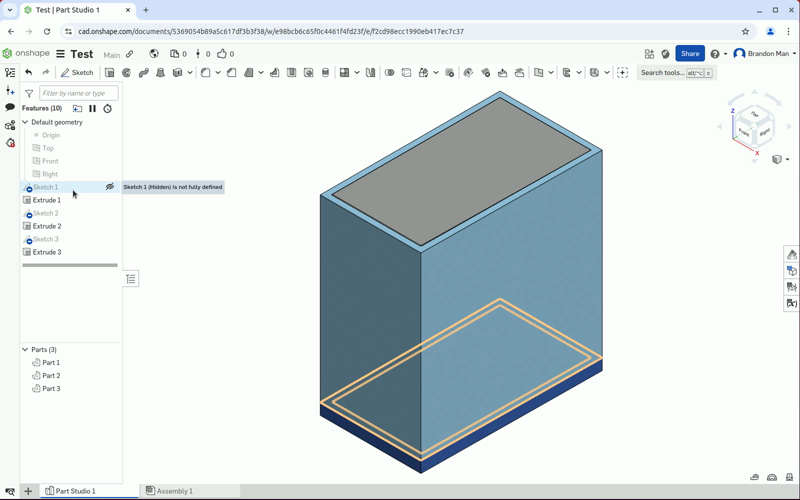
click(73, 189)